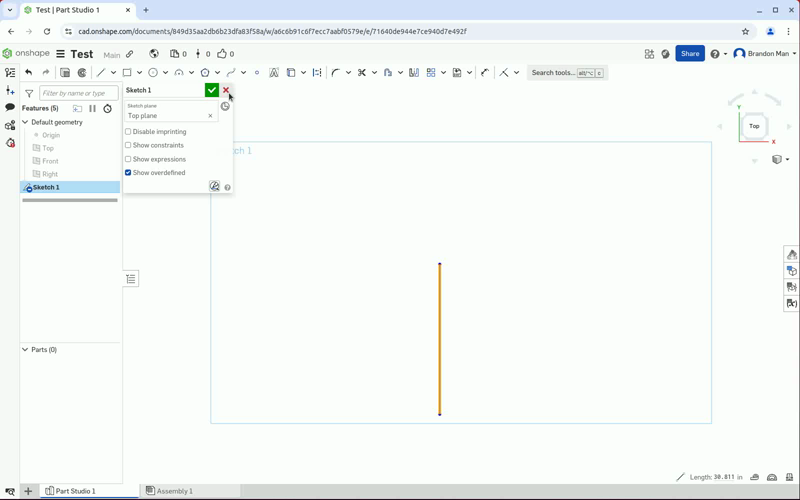
key(shift+h)
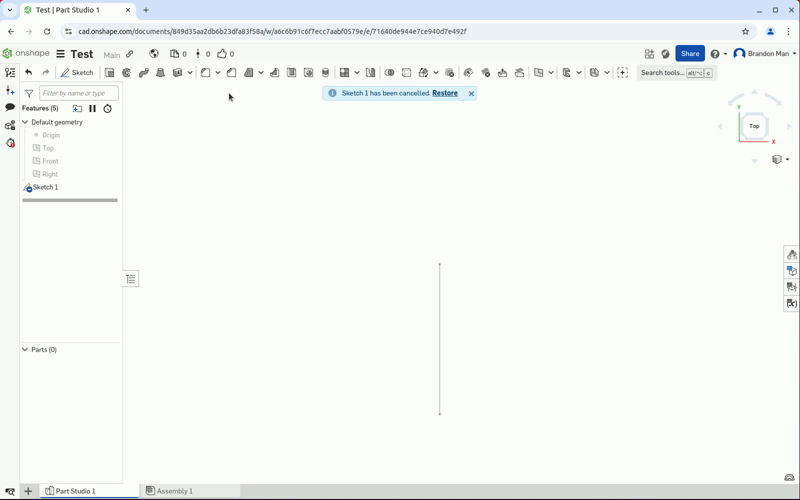
mouse_move(73, 352)
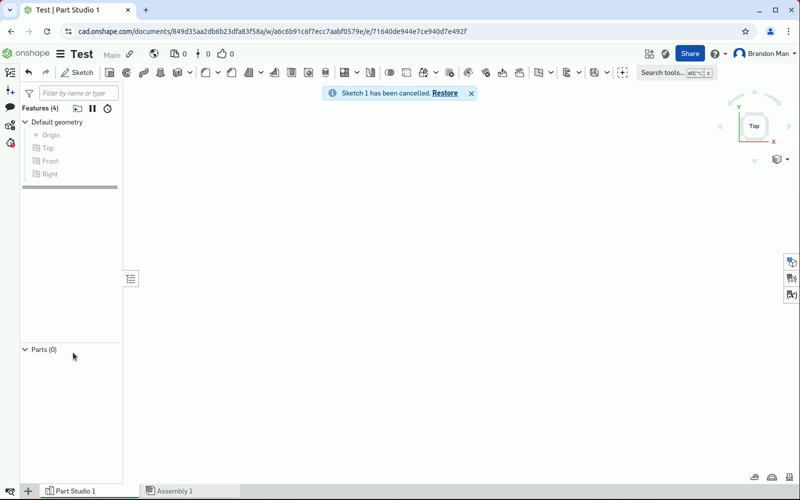
key(y)
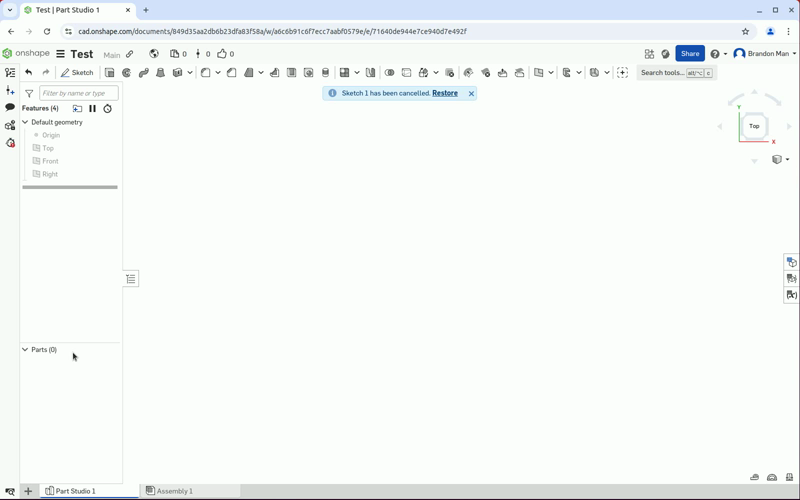
key(shift+p)
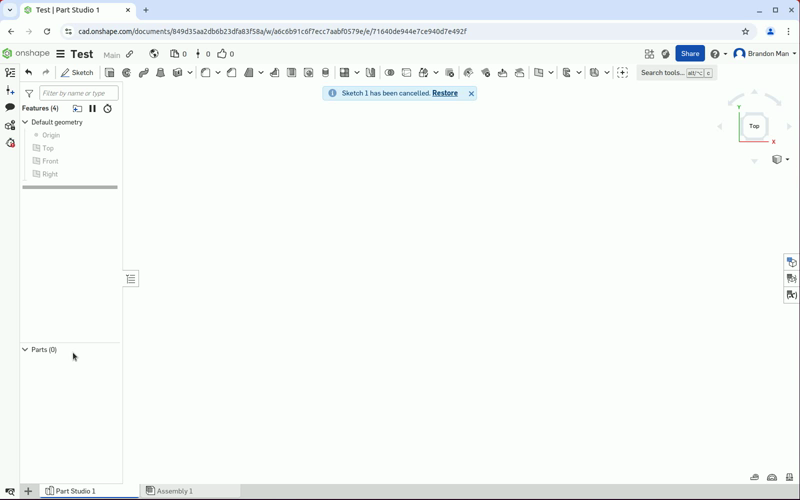
key(space)
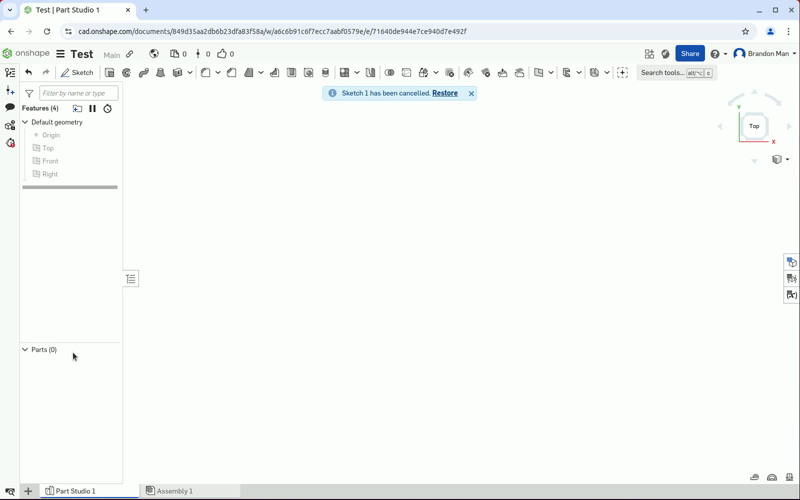
key_down(shift)
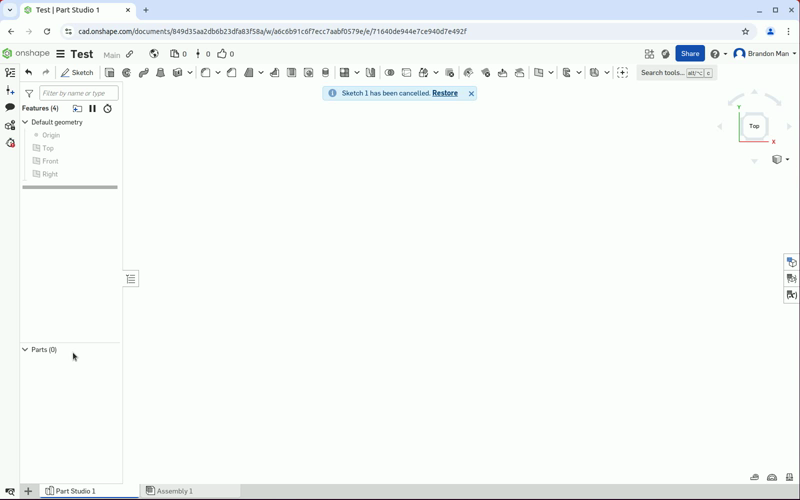
key(up)
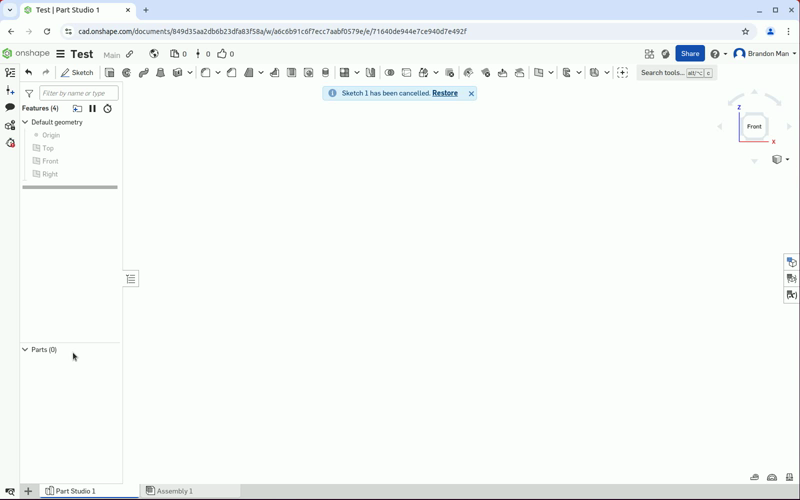
key_up(shift)
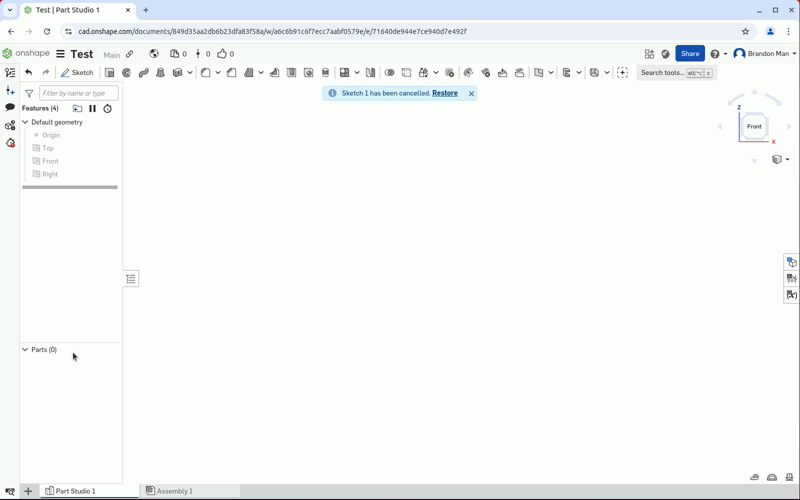
mouse_move(73, 352)
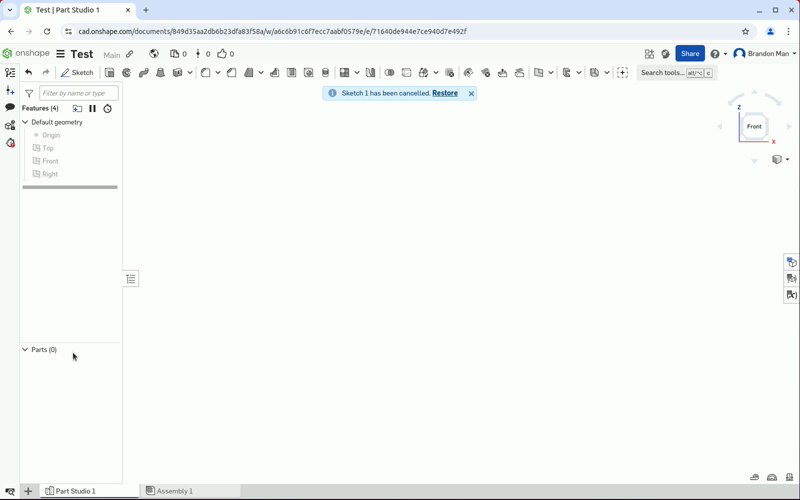
key(shift+y)
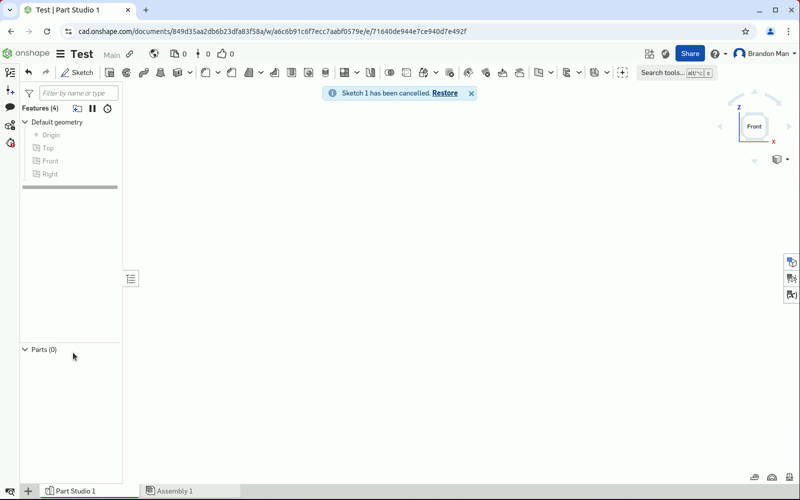
key(shift+s)
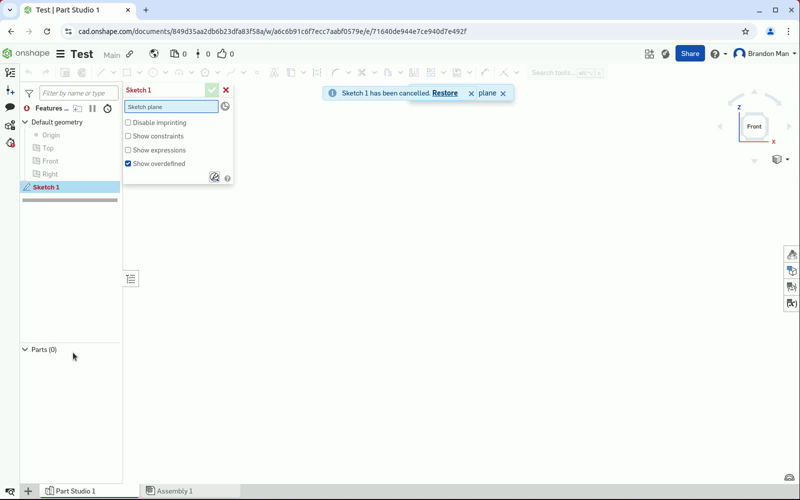
mouse_move(73, 163)
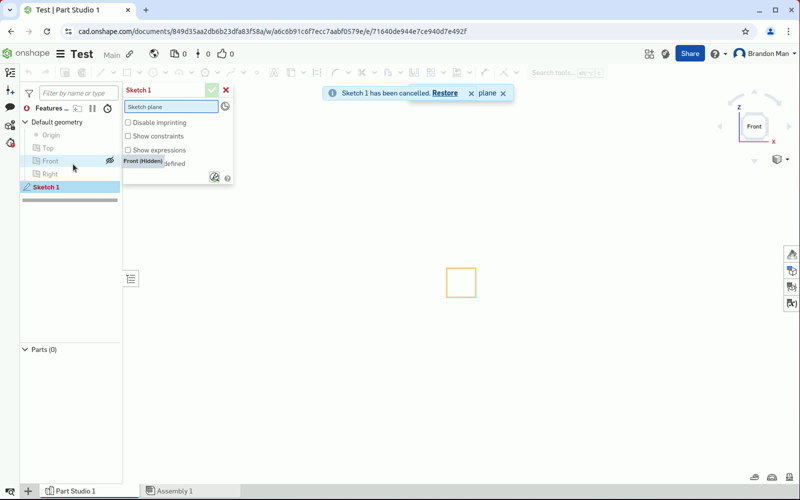
click(73, 163)
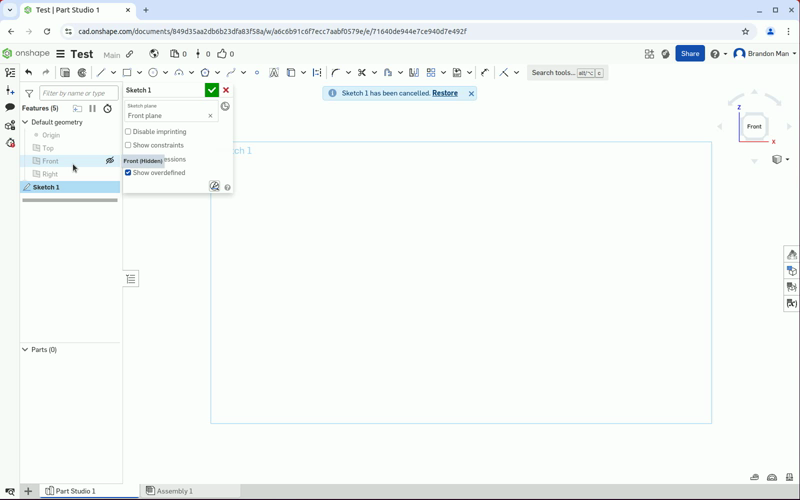
mouse_move(73, 352)
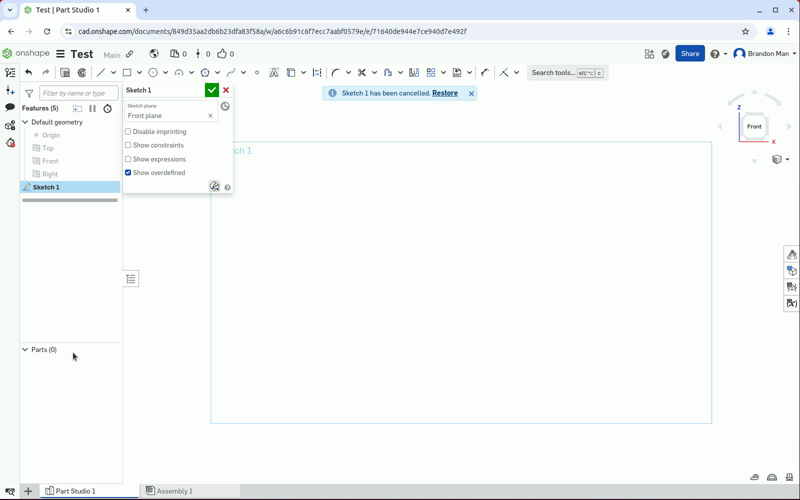
key(y)
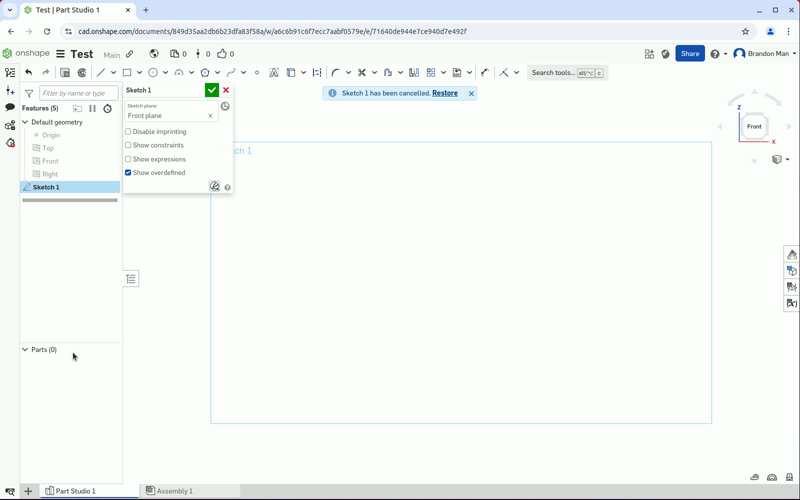
key(l)
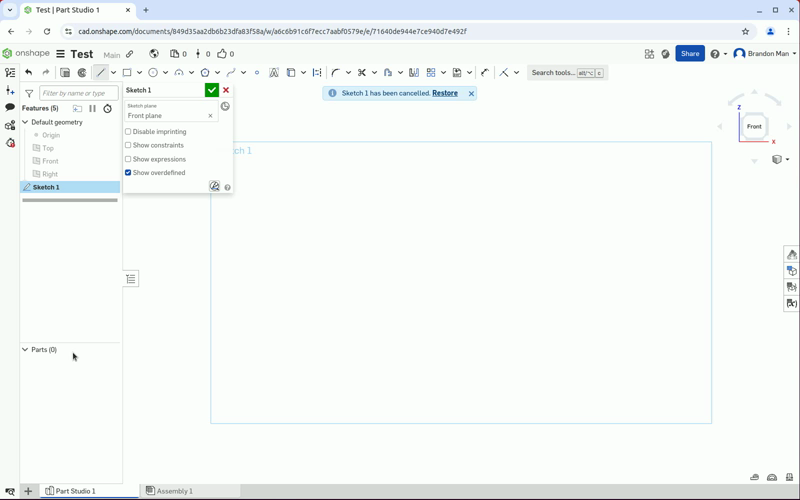
key_down(shift)
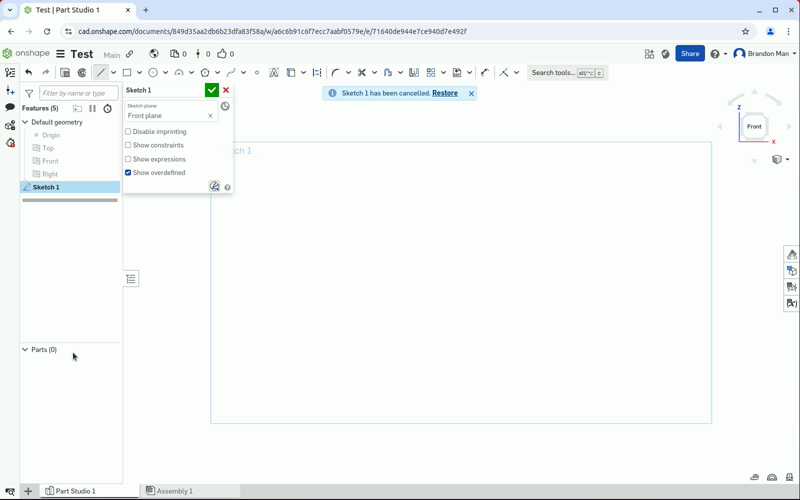
mouse_move(348, 282)
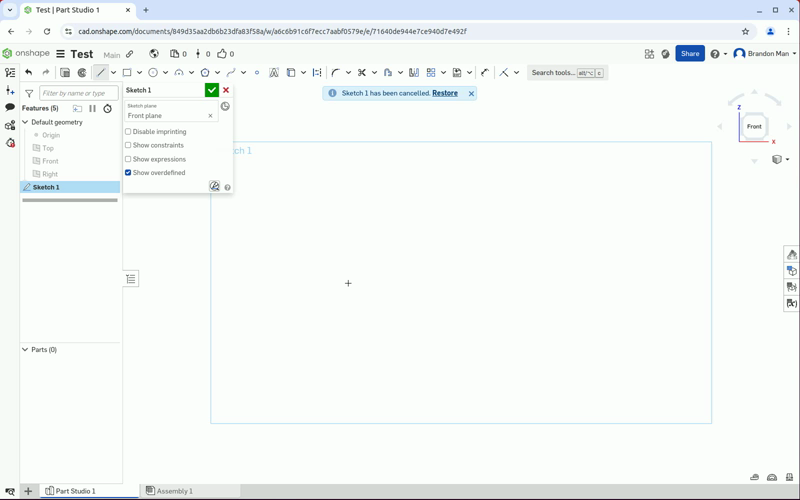
click(348, 282)
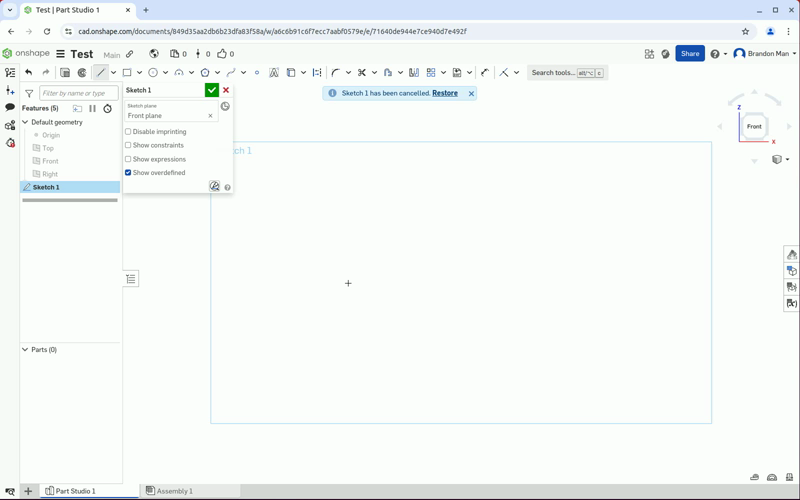
key_up(shift)
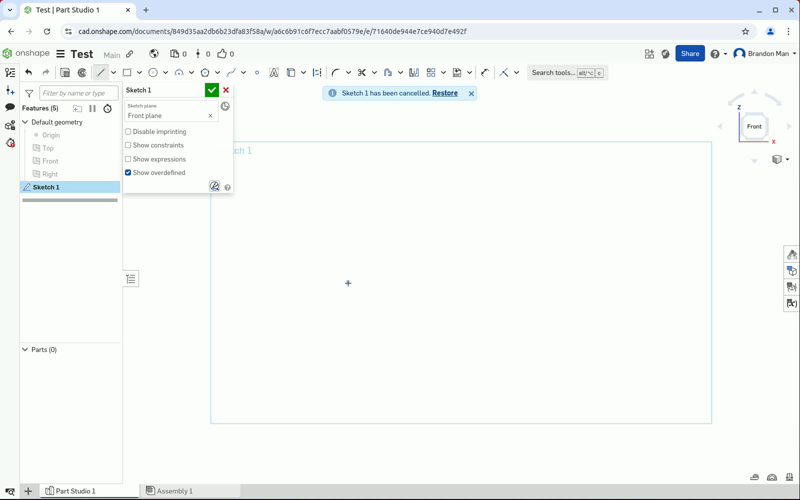
key_down(shift)
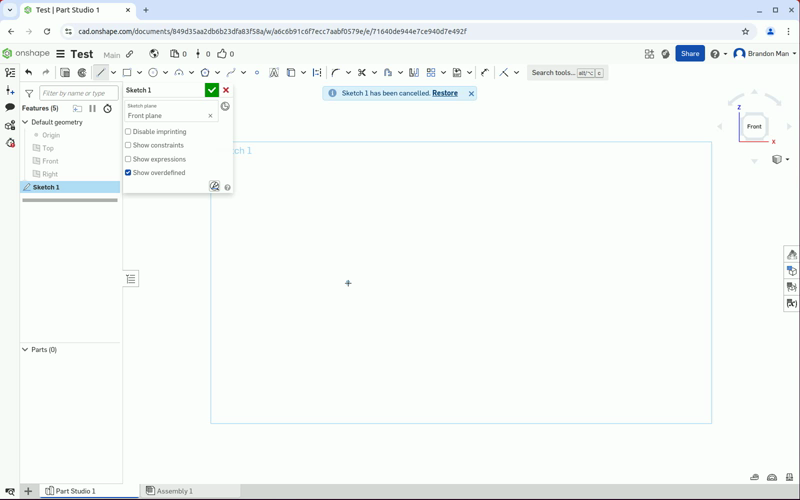
mouse_move(378, 282)
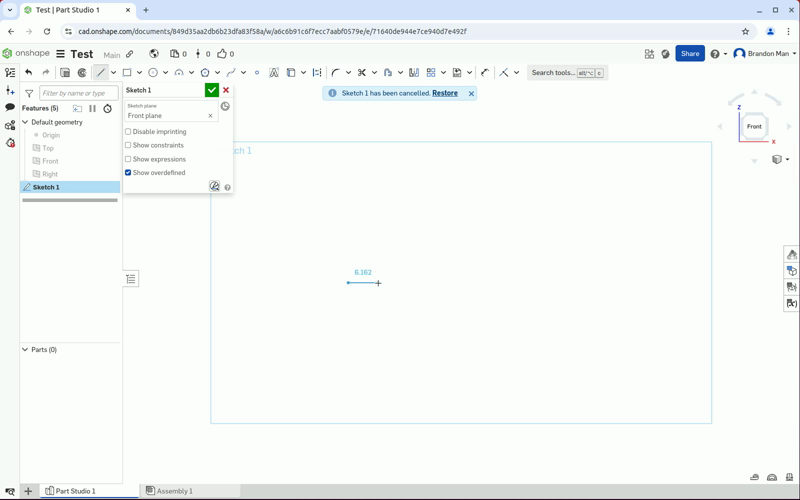
mouse_move(375, 282)
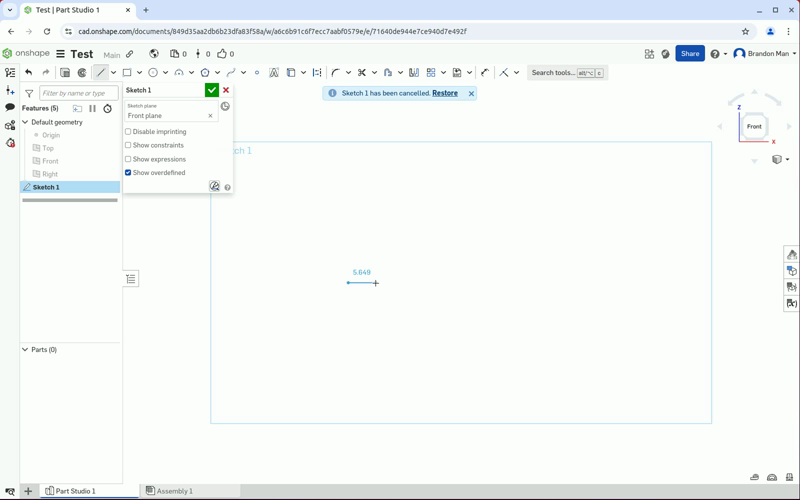
click(375, 282)
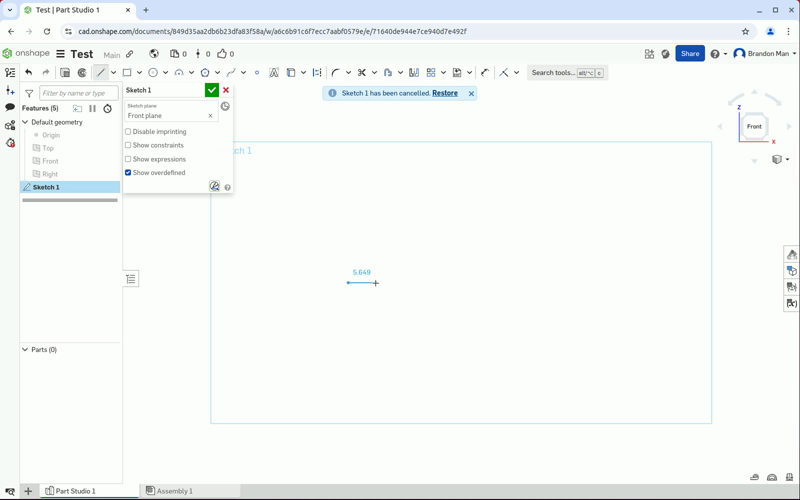
key_up(shift)
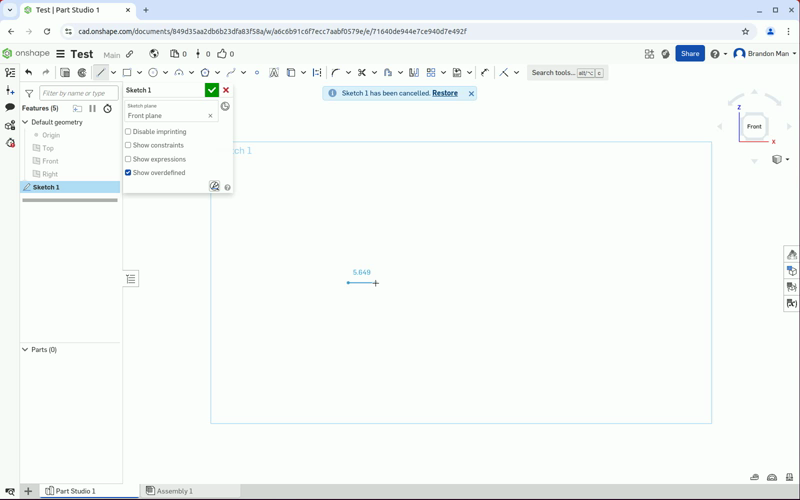
key_down(shift)
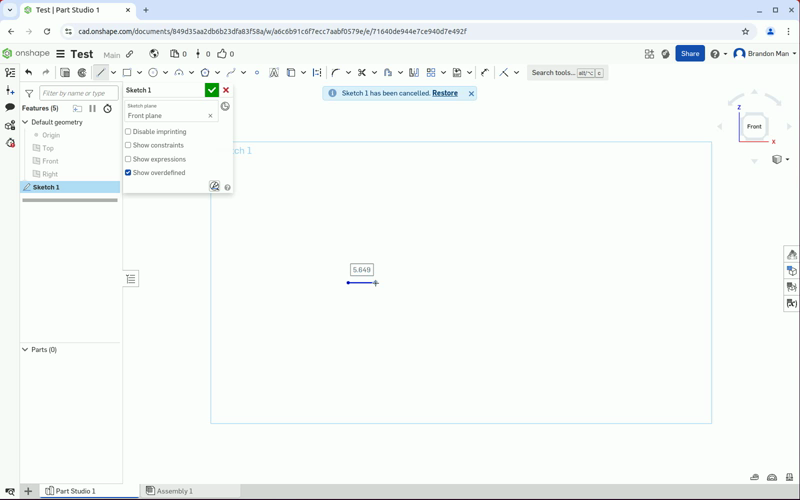
mouse_move(405, 282)
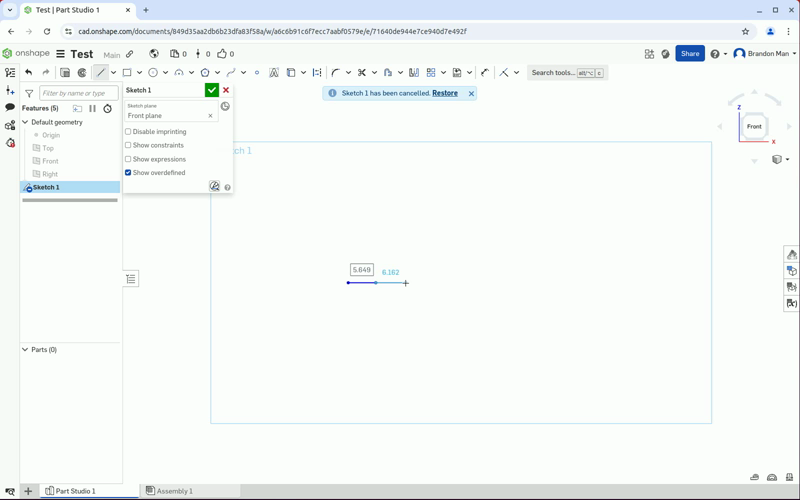
mouse_move(375, 285)
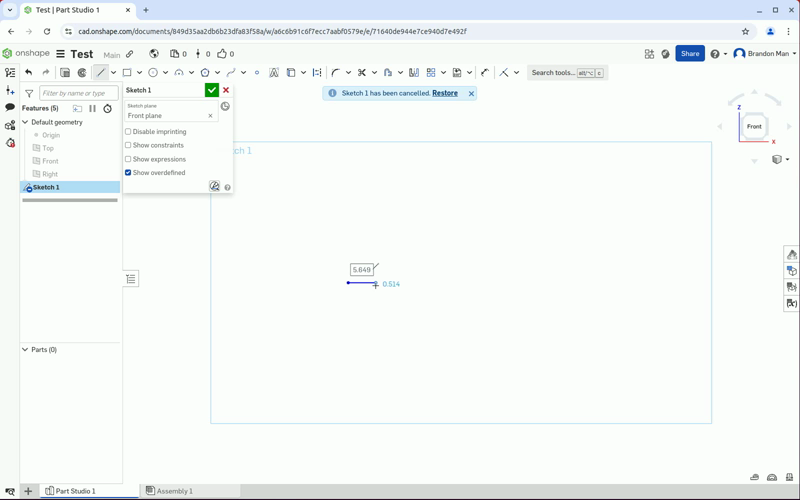
scroll(6)
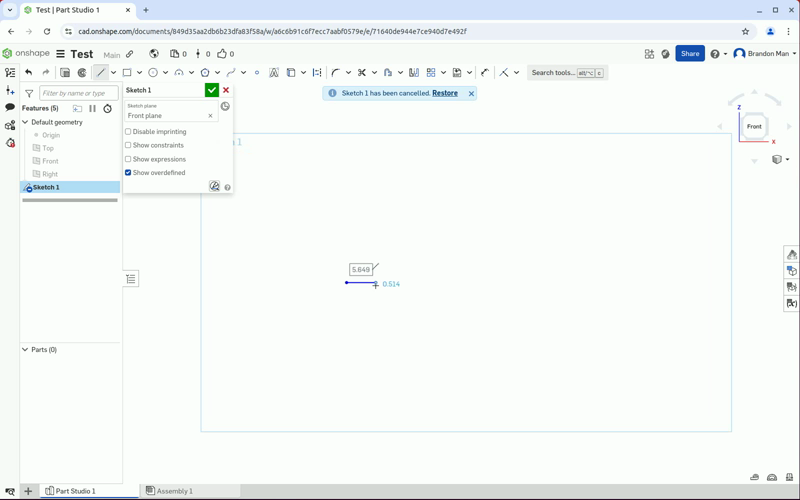
scroll(6)
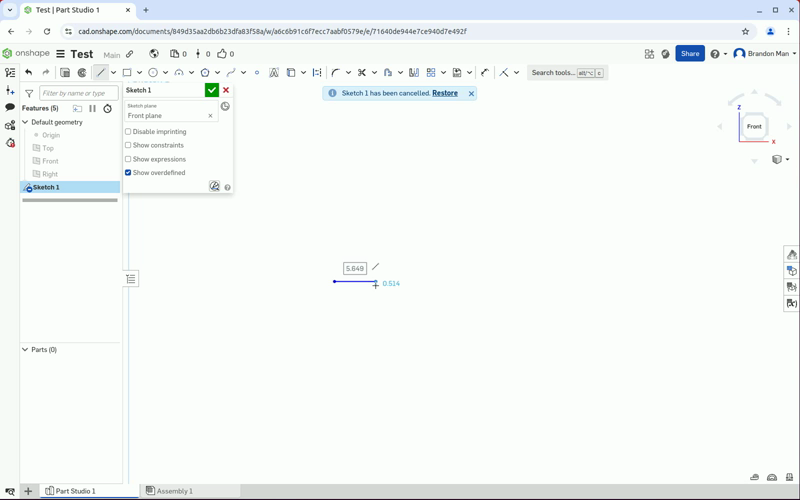
scroll(6)
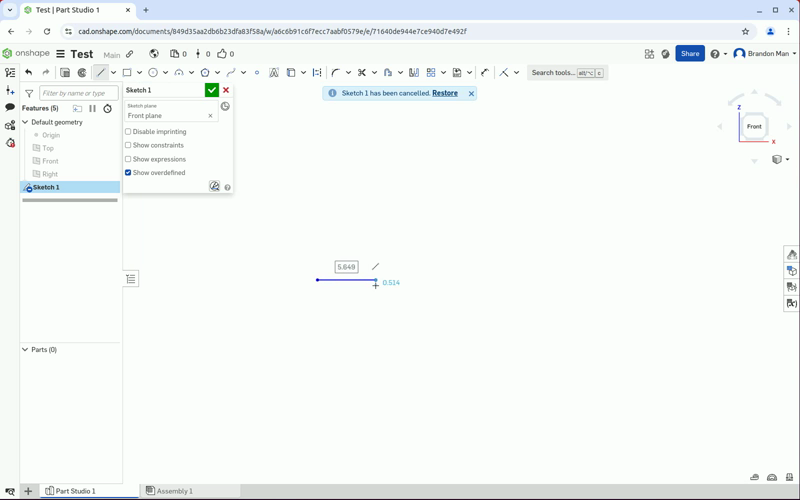
scroll(6)
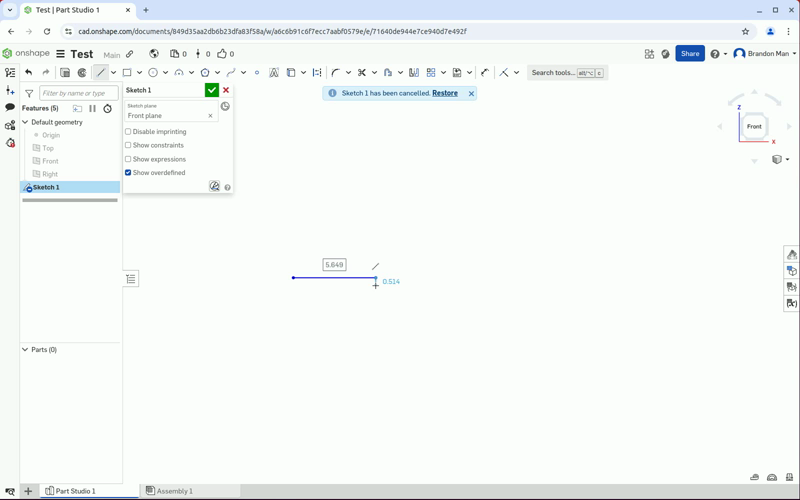
scroll(6)
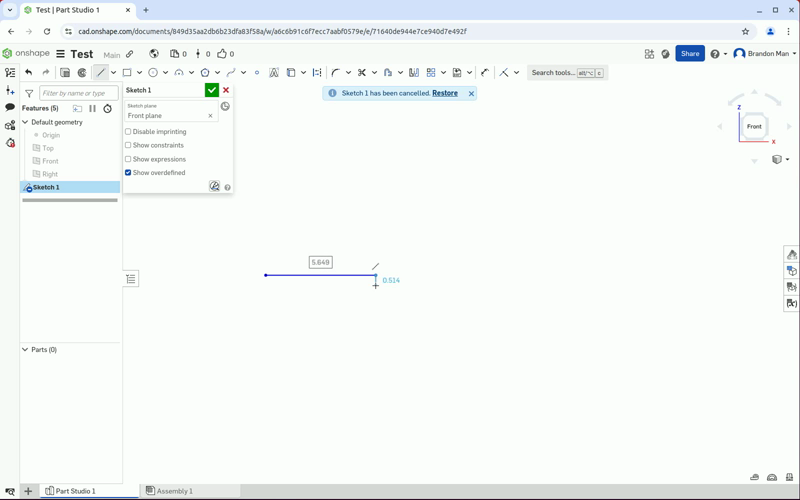
scroll(6)
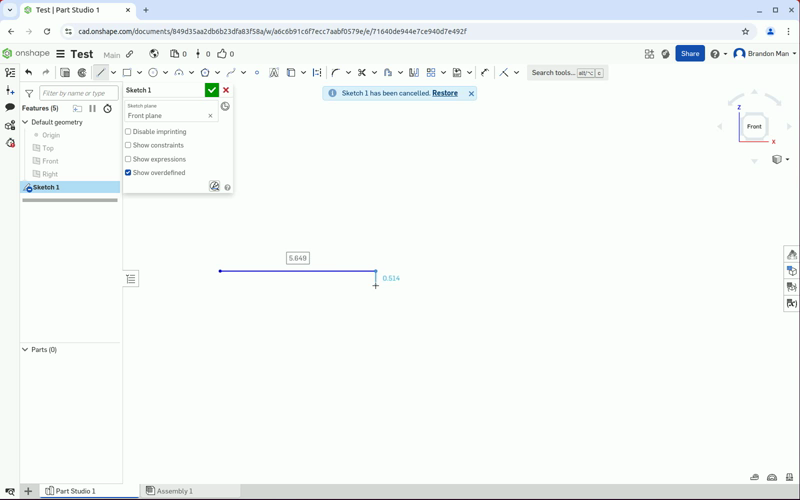
scroll(6)
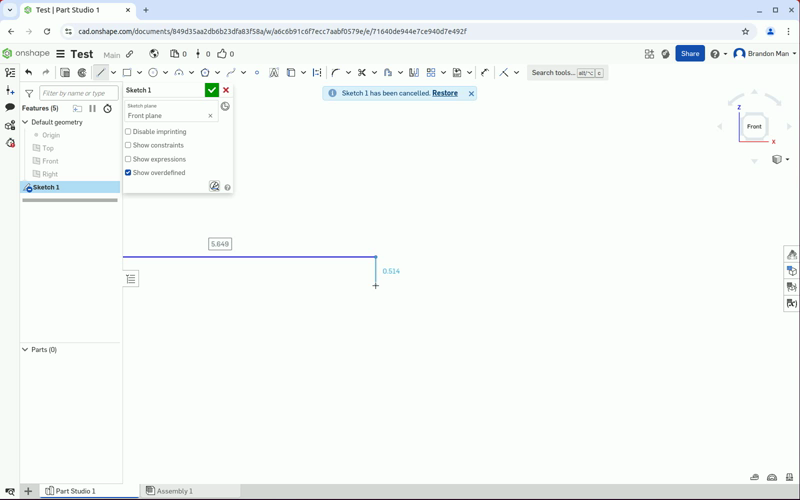
click(375, 285)
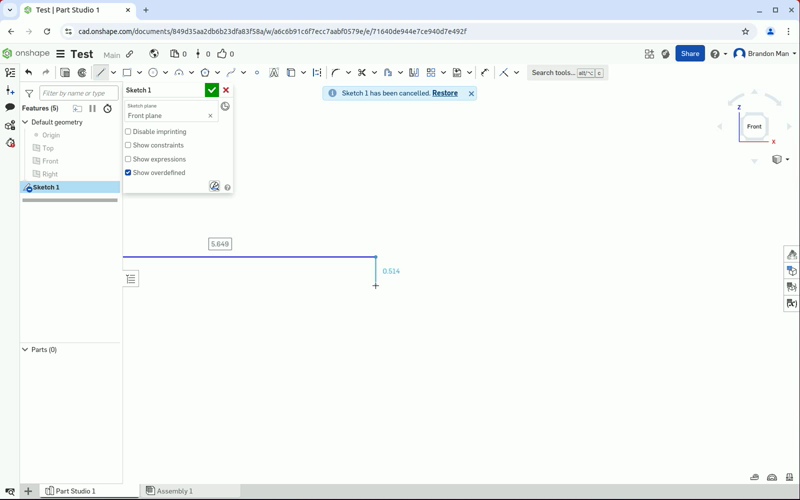
scroll(-6)
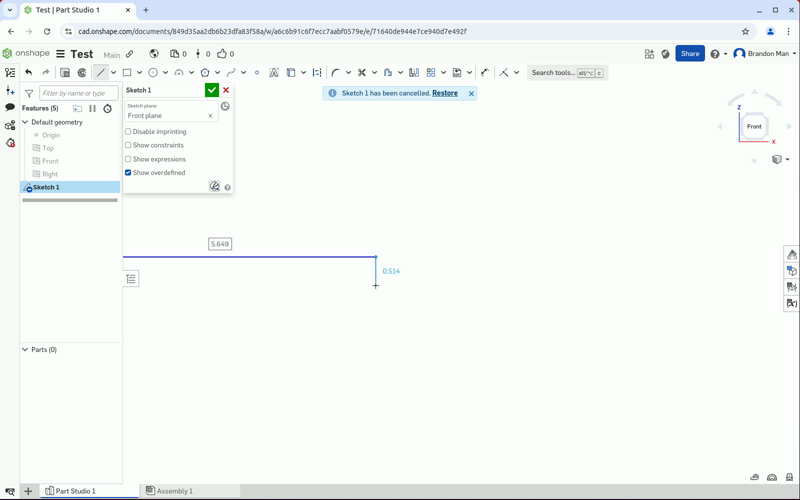
scroll(-6)
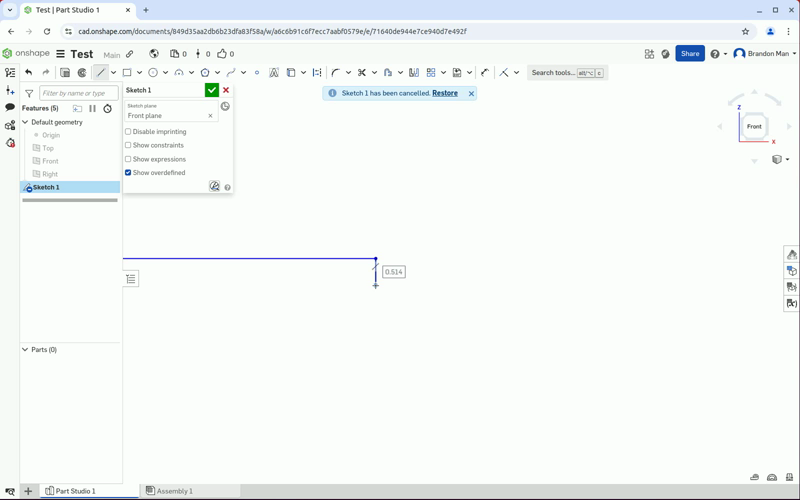
scroll(-6)
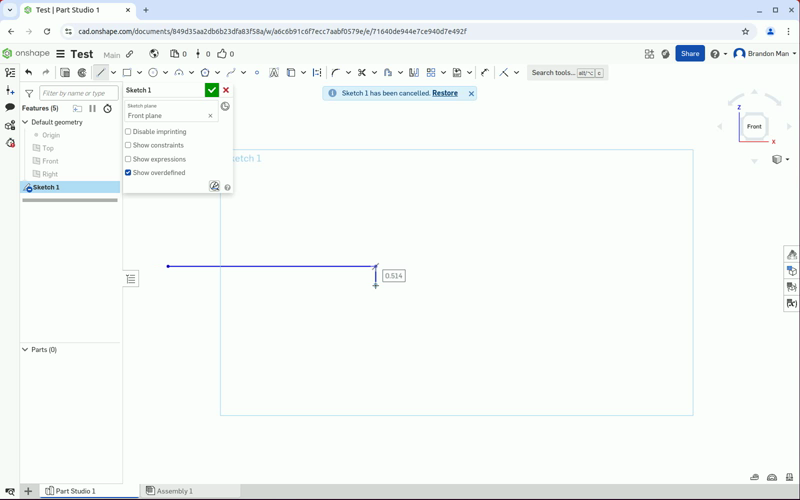
scroll(-6)
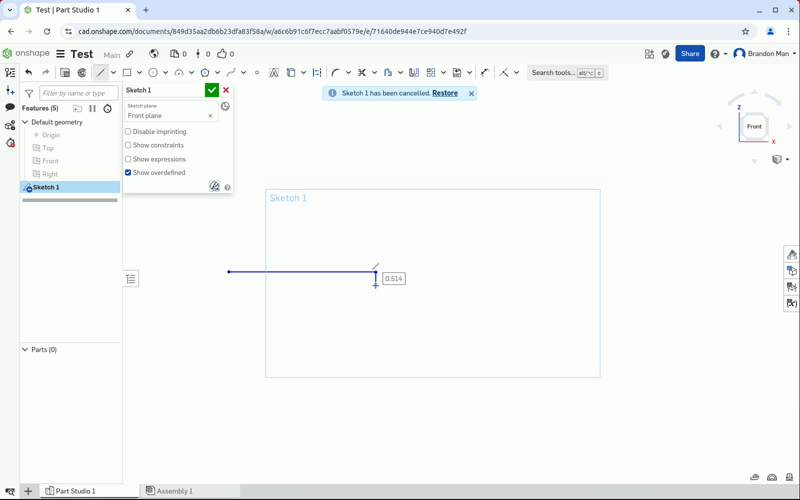
scroll(-6)
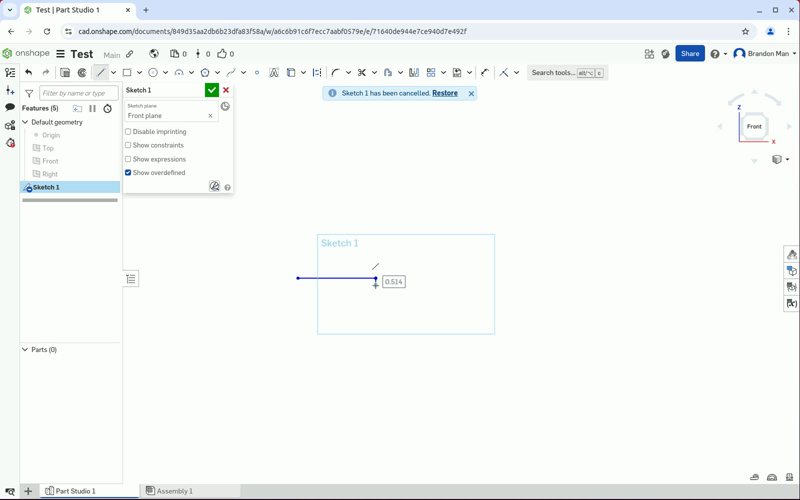
scroll(-6)
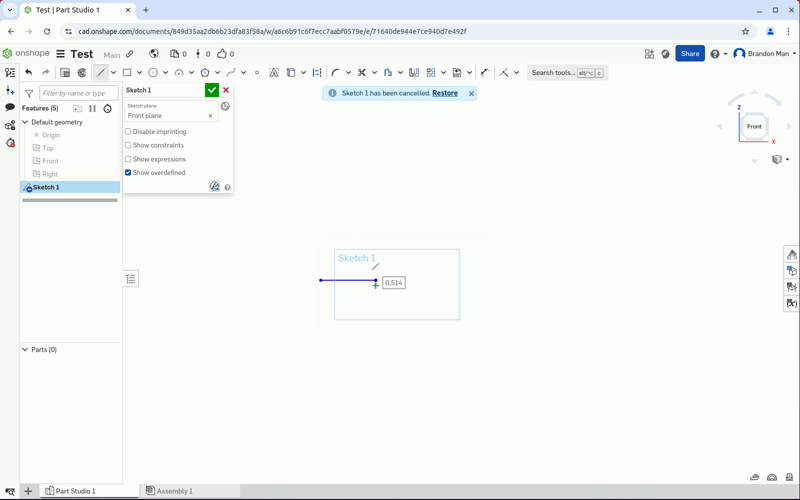
scroll(-6)
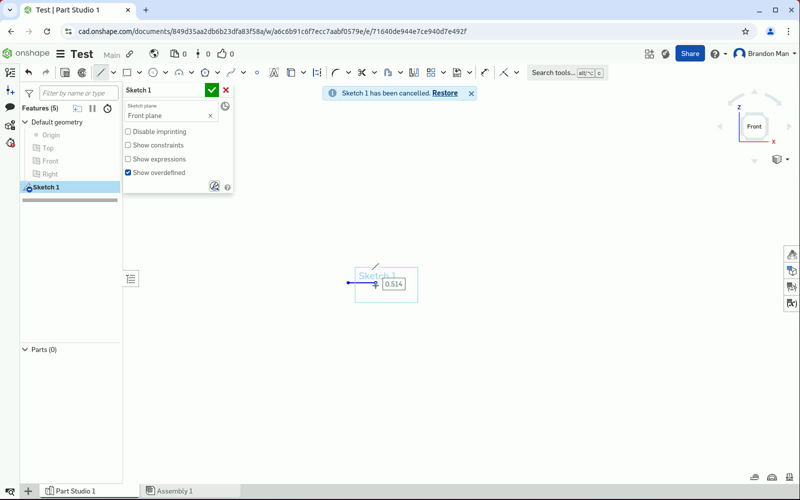
key_up(shift)
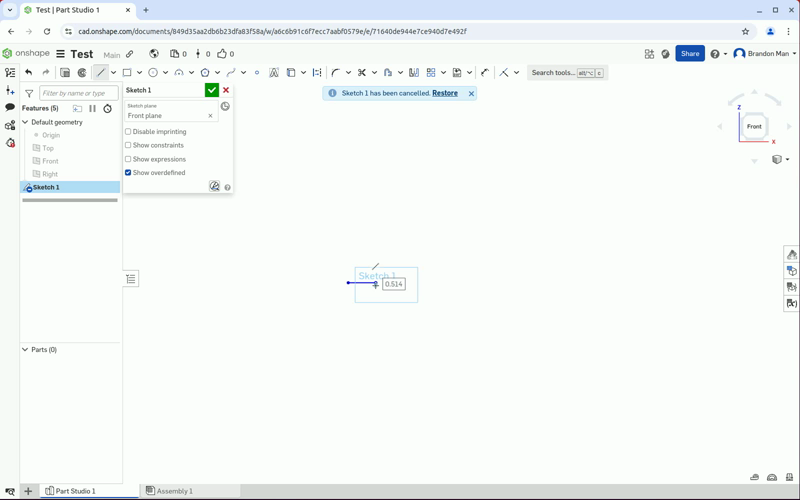
key_down(shift)
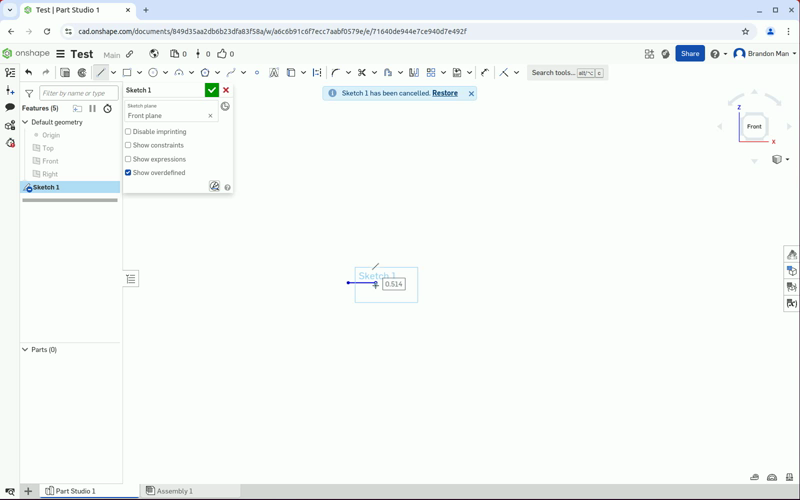
mouse_move(509, 285)
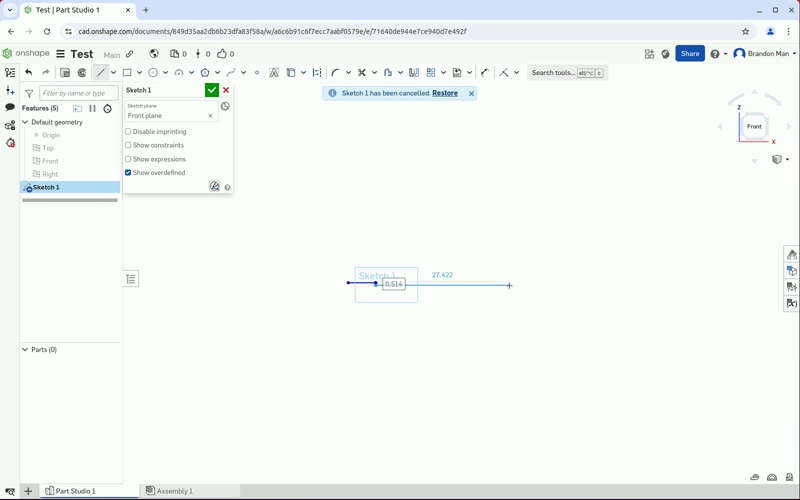
click(509, 285)
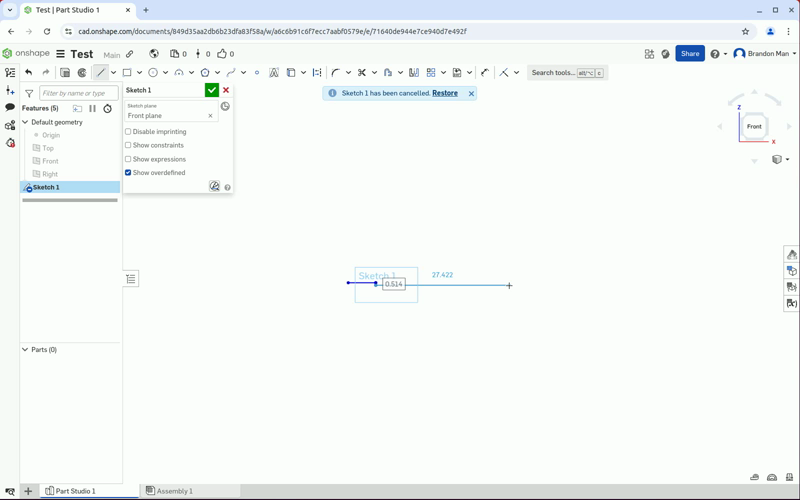
key_up(shift)
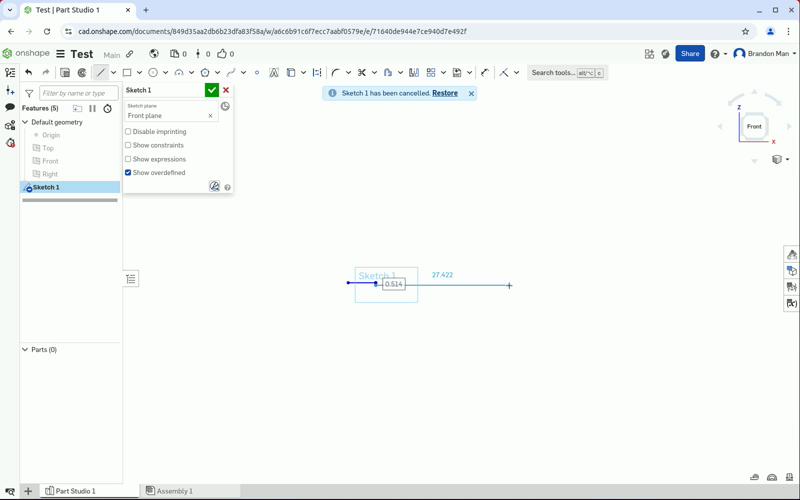
key_down(shift)
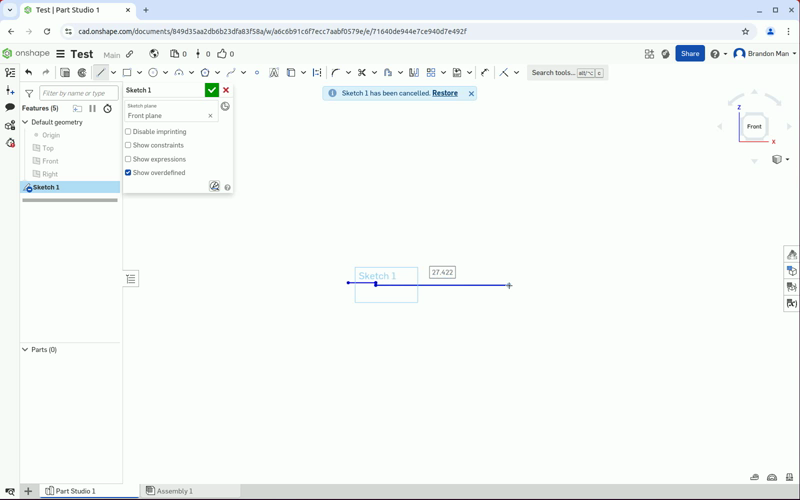
mouse_move(539, 285)
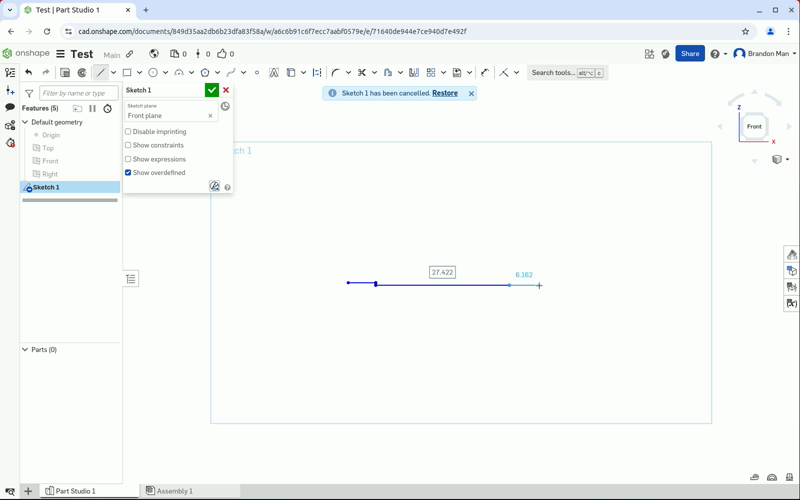
mouse_move(509, 282)
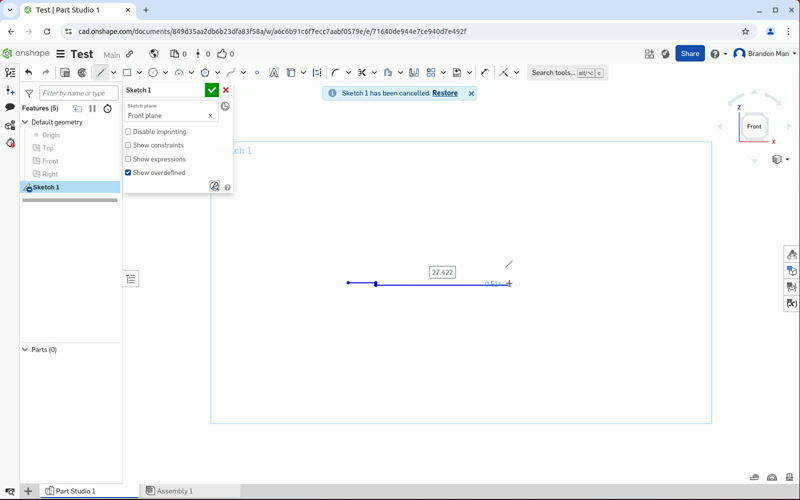
scroll(6)
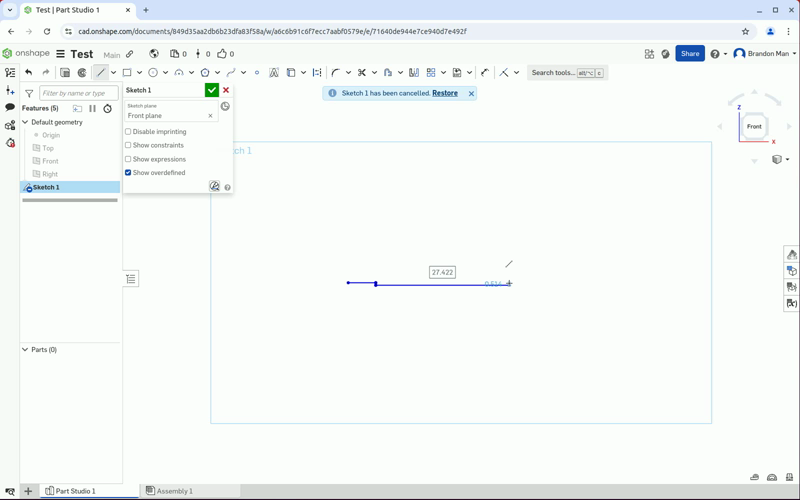
scroll(6)
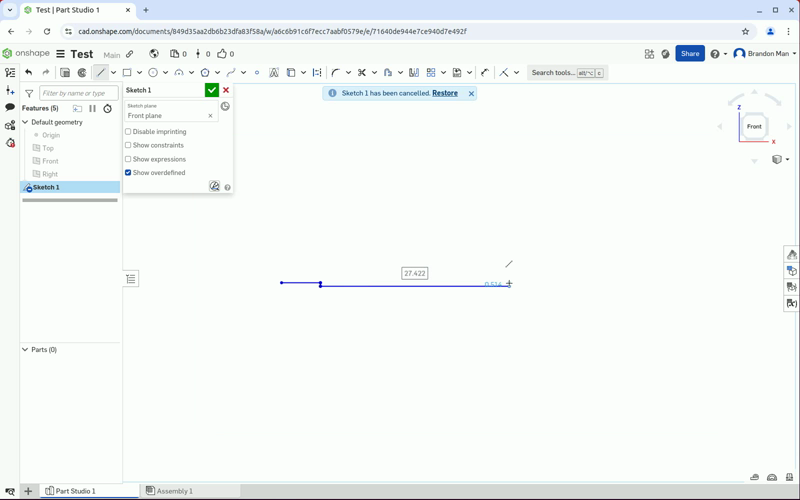
scroll(6)
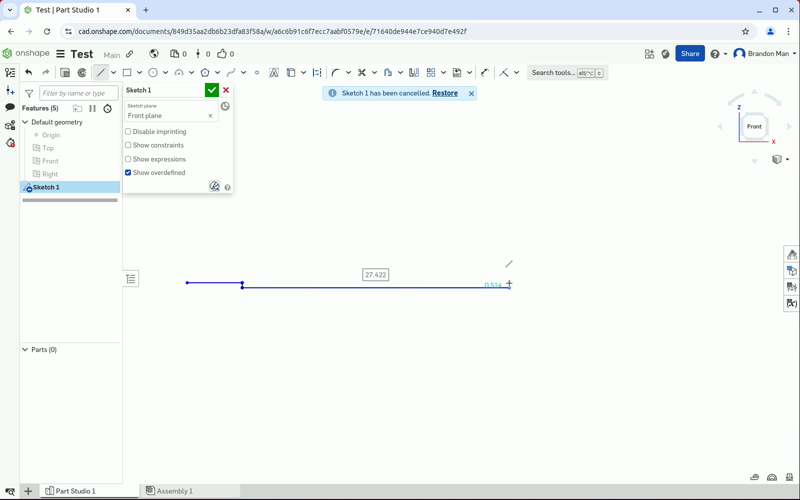
scroll(6)
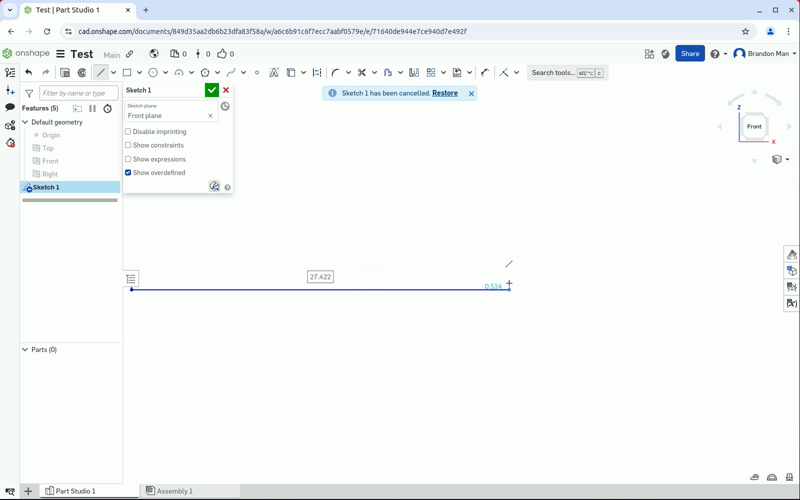
scroll(6)
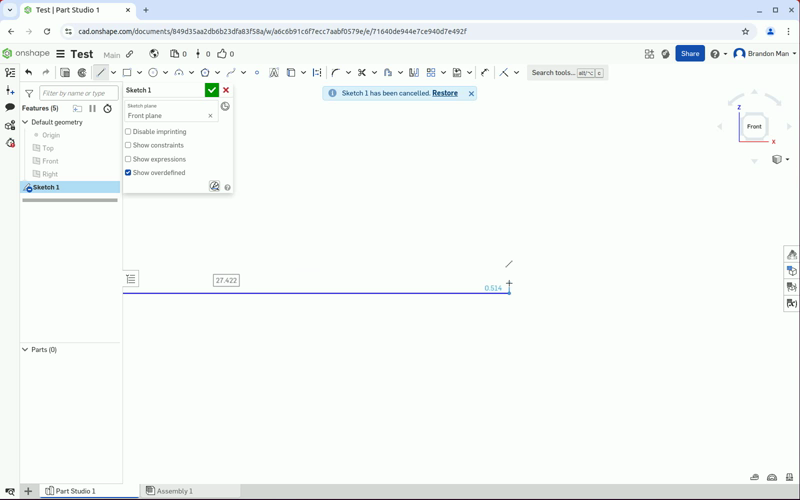
scroll(6)
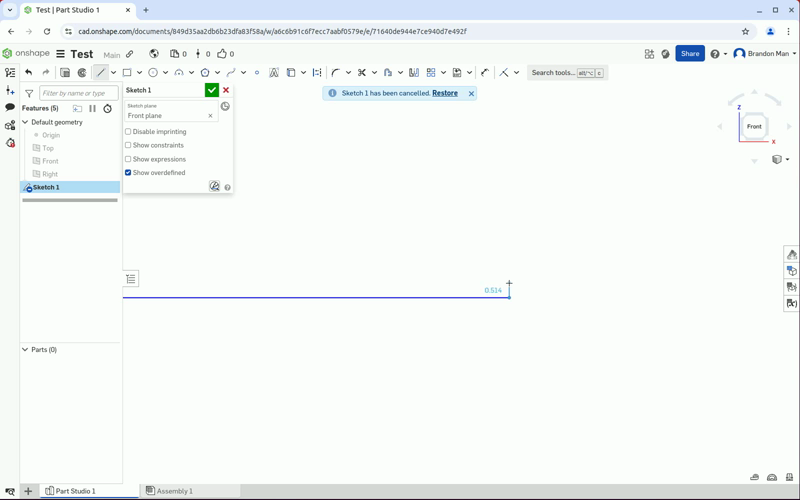
scroll(6)
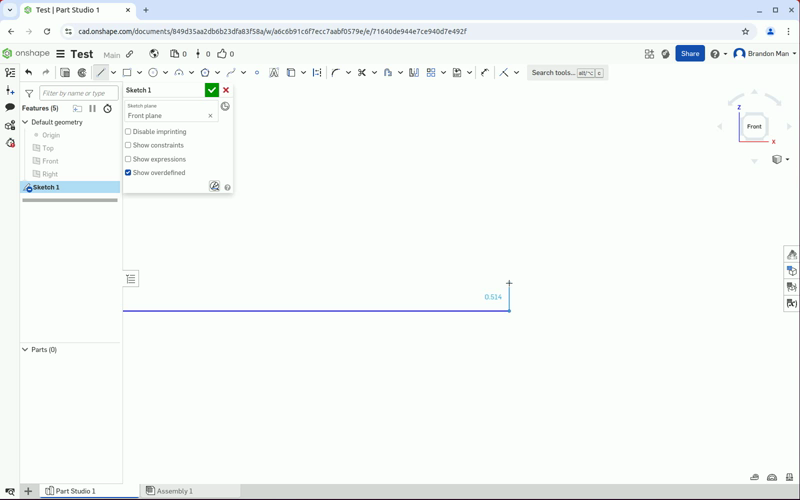
click(509, 282)
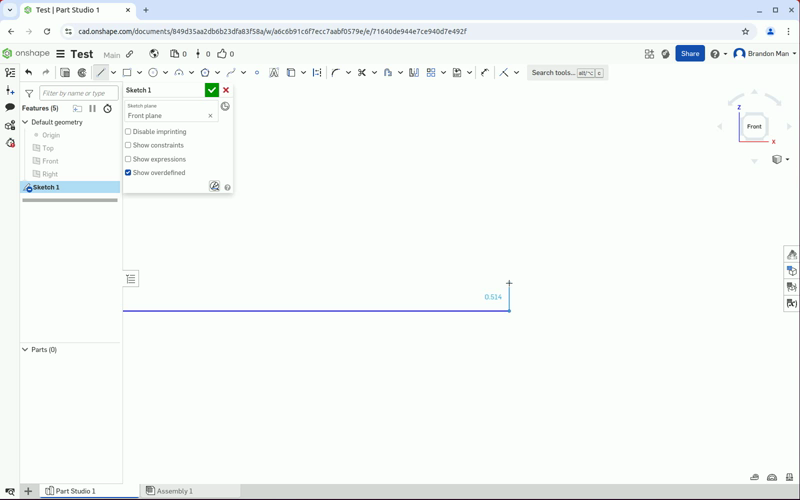
scroll(-6)
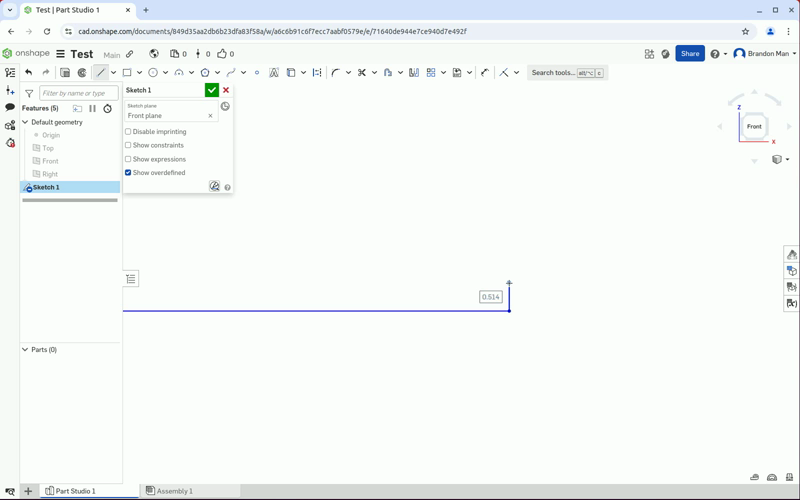
scroll(-6)
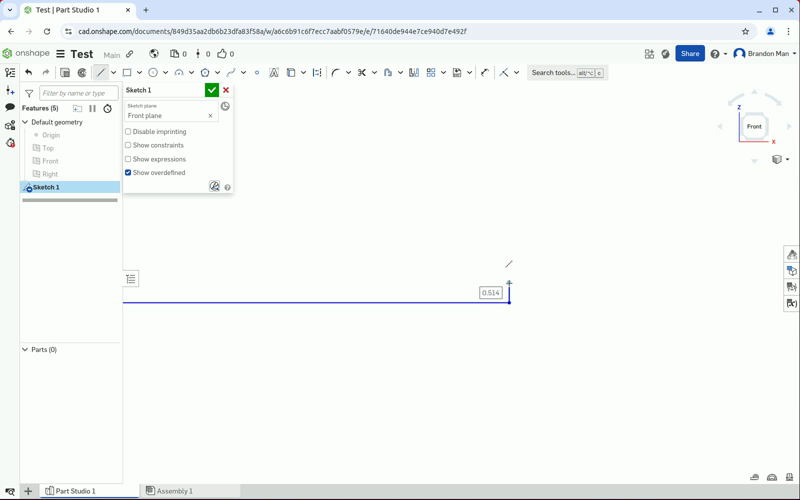
scroll(-6)
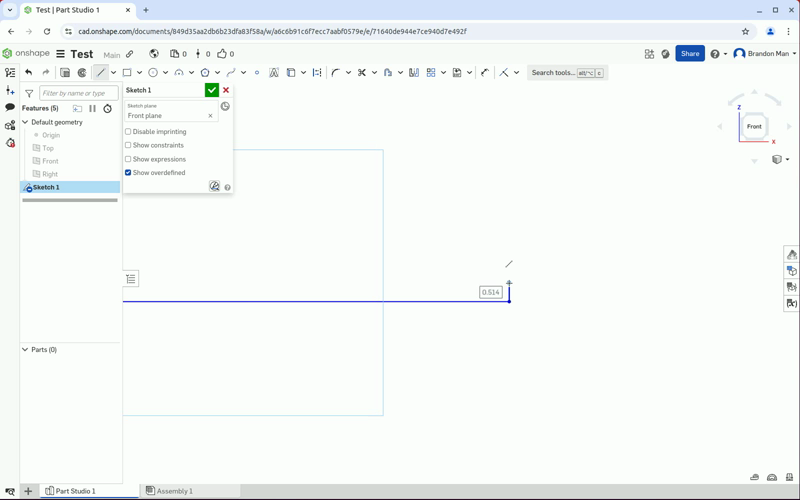
scroll(-6)
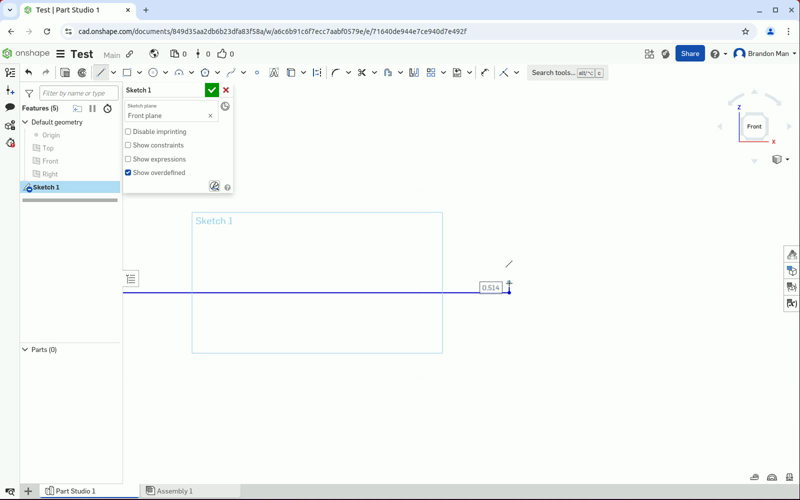
scroll(-6)
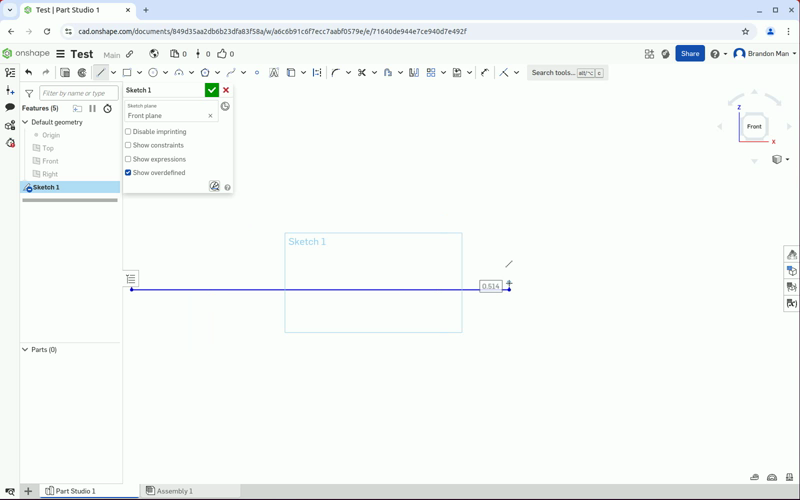
scroll(-6)
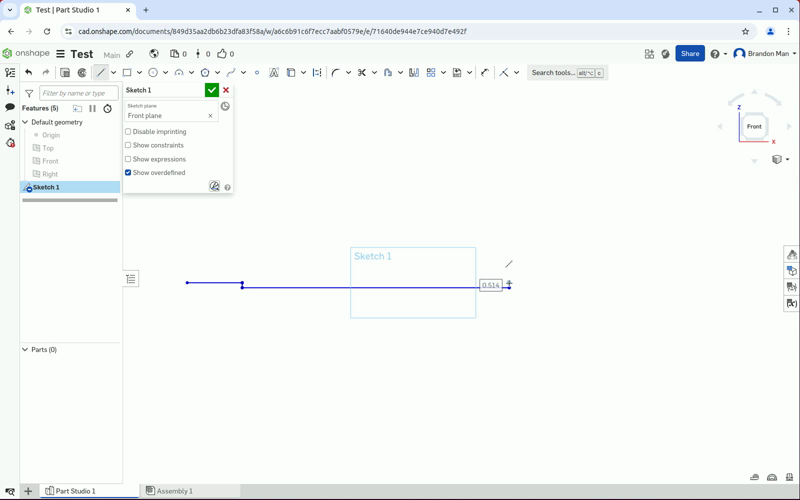
scroll(-6)
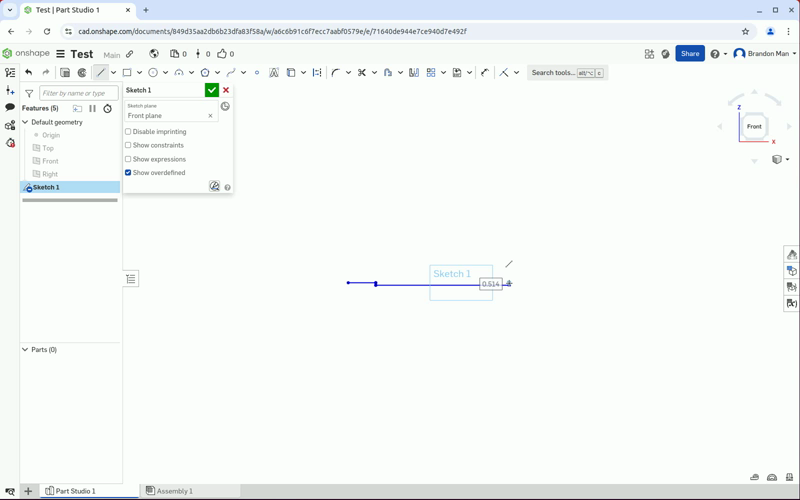
key_up(shift)
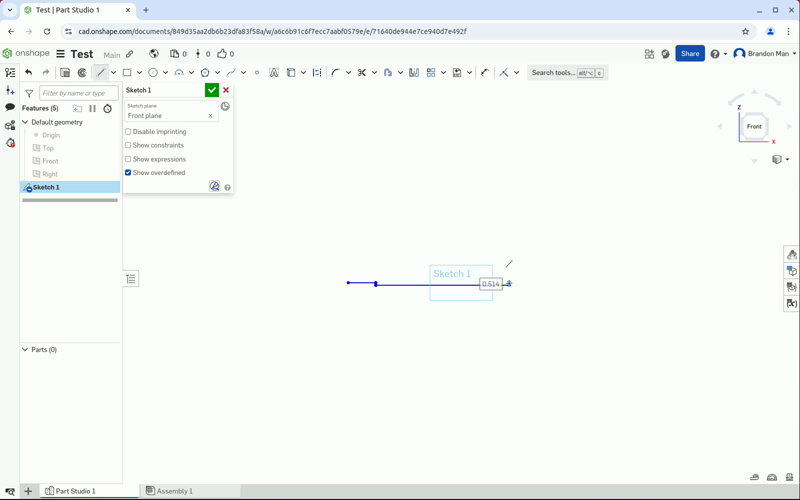
key_down(shift)
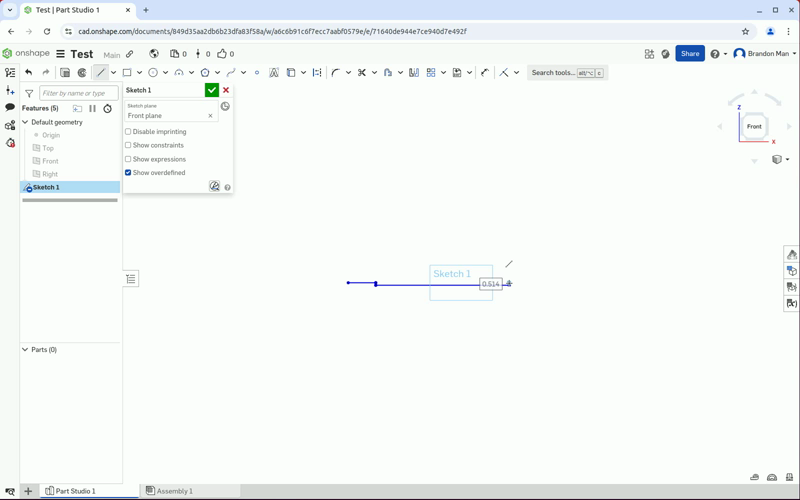
mouse_move(539, 282)
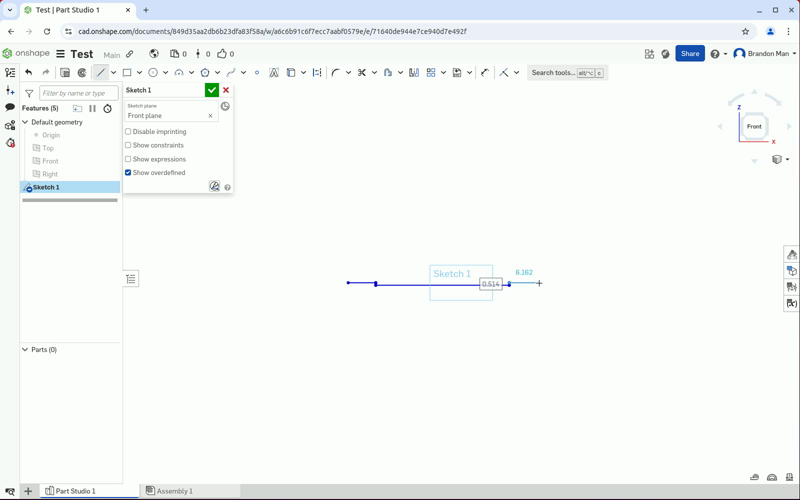
mouse_move(527, 282)
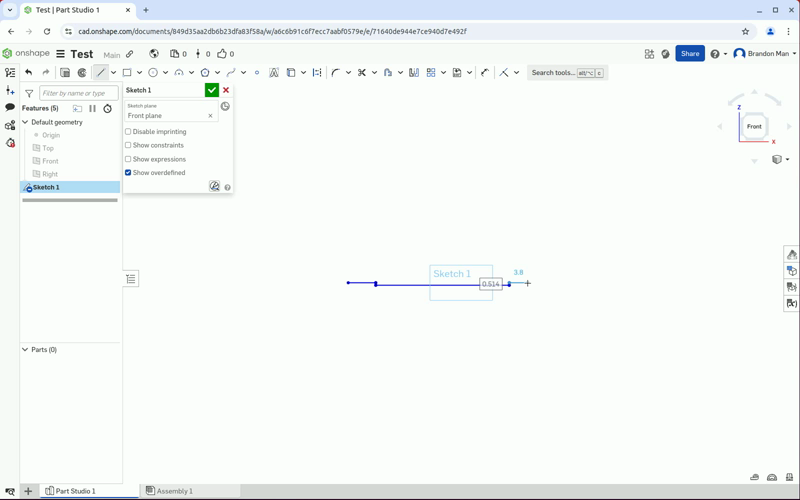
click(527, 282)
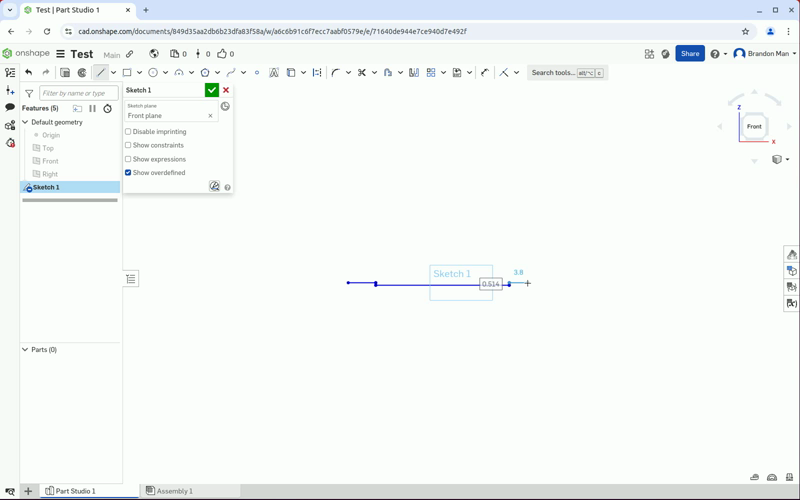
key_up(shift)
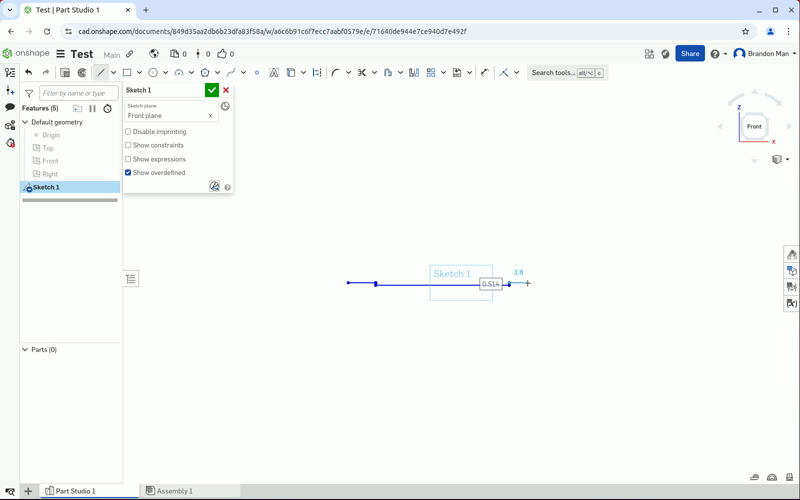
key_down(shift)
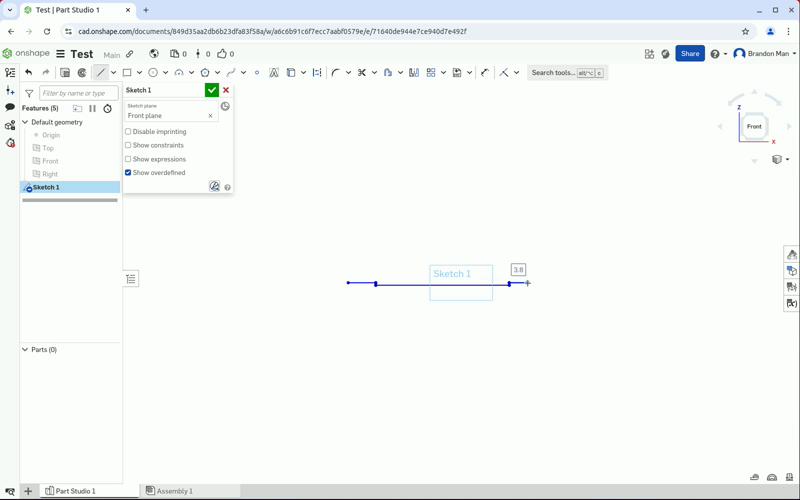
mouse_move(557, 282)
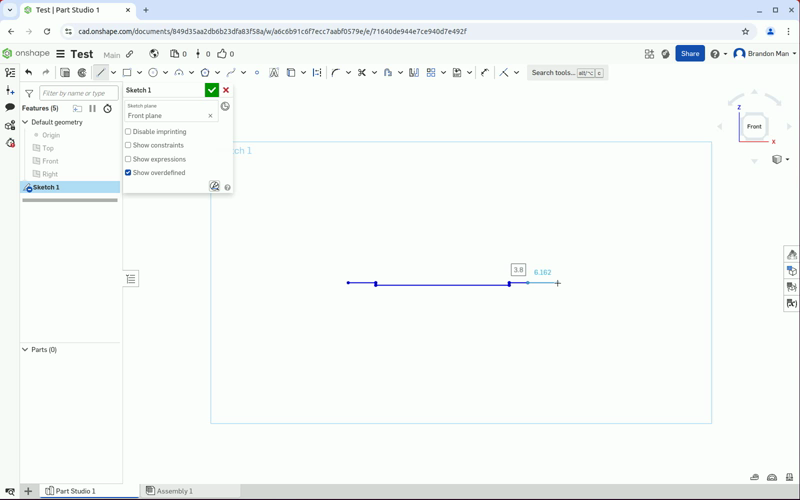
mouse_move(564, 282)
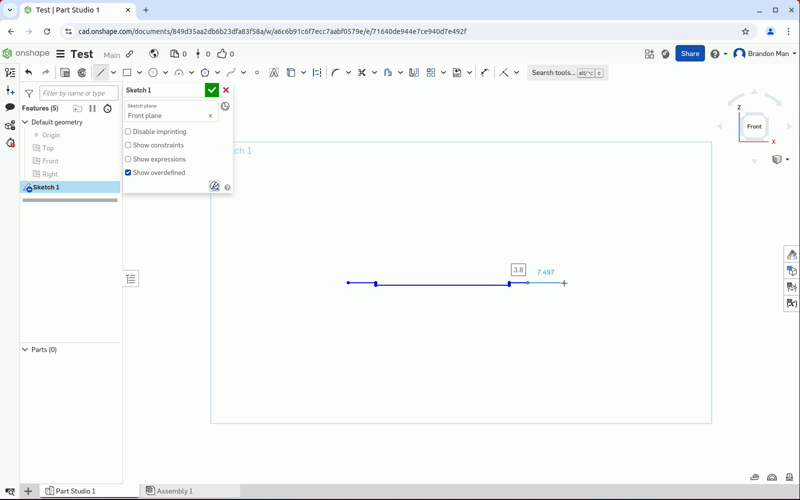
click(564, 282)
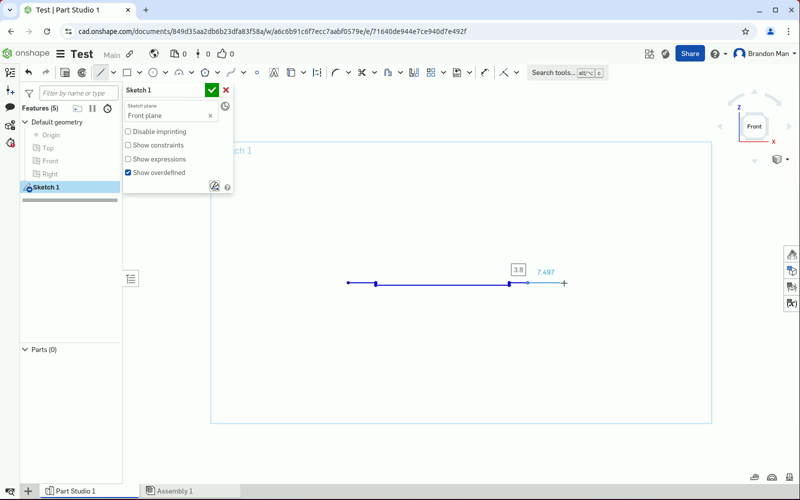
key_up(shift)
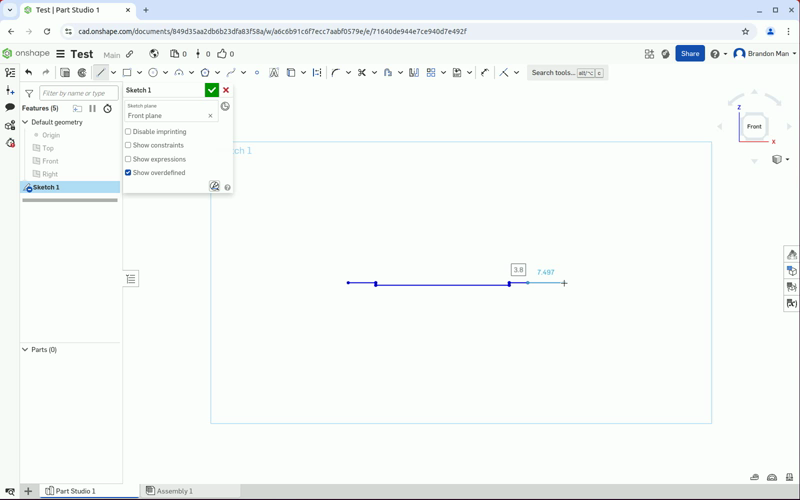
key_down(shift)
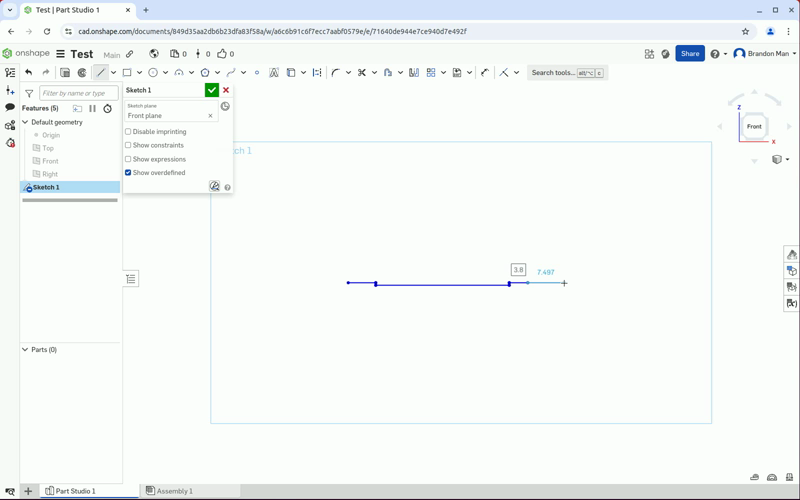
mouse_move(589, 282)
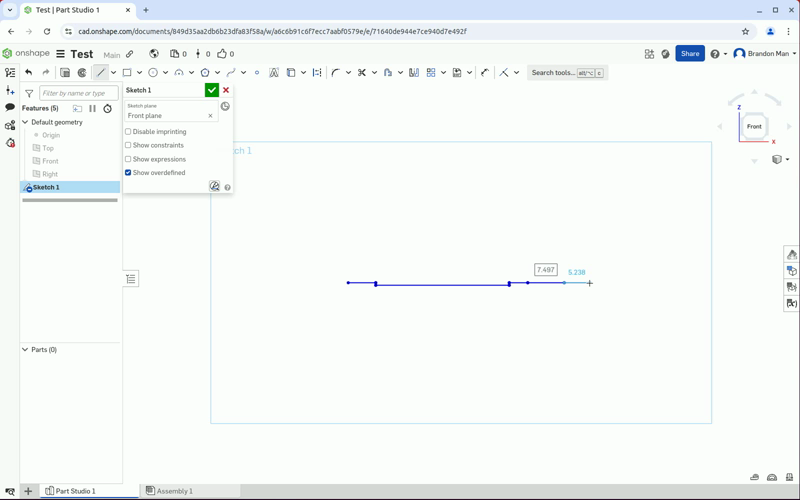
mouse_move(564, 258)
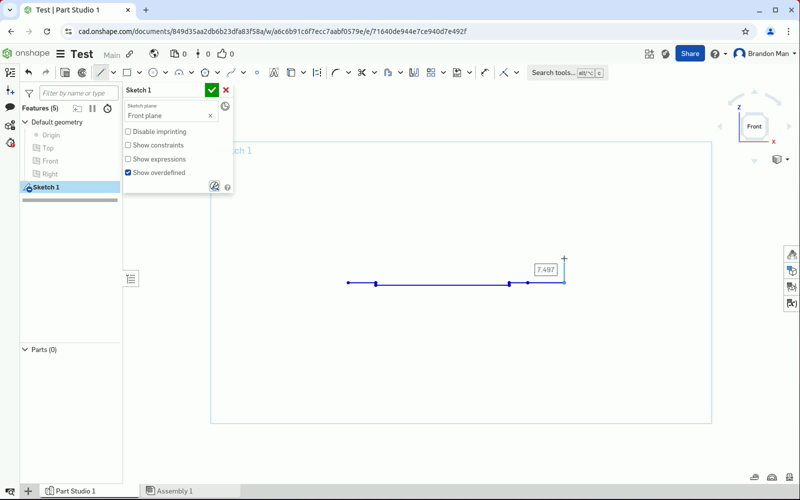
click(564, 258)
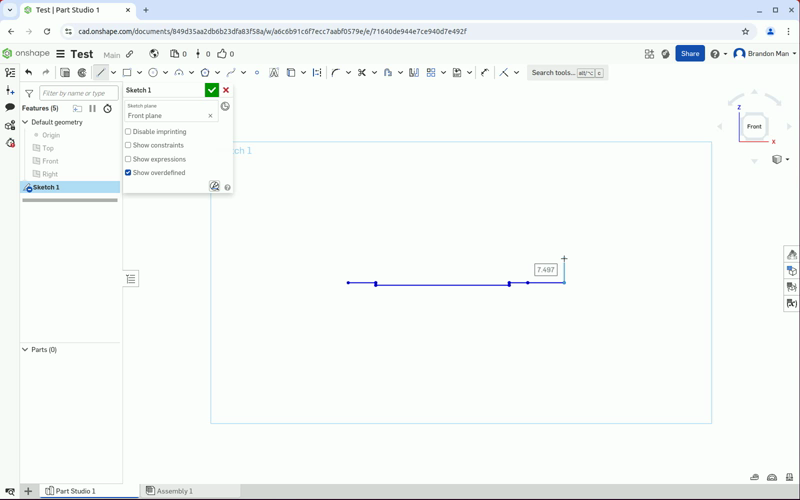
key_up(shift)
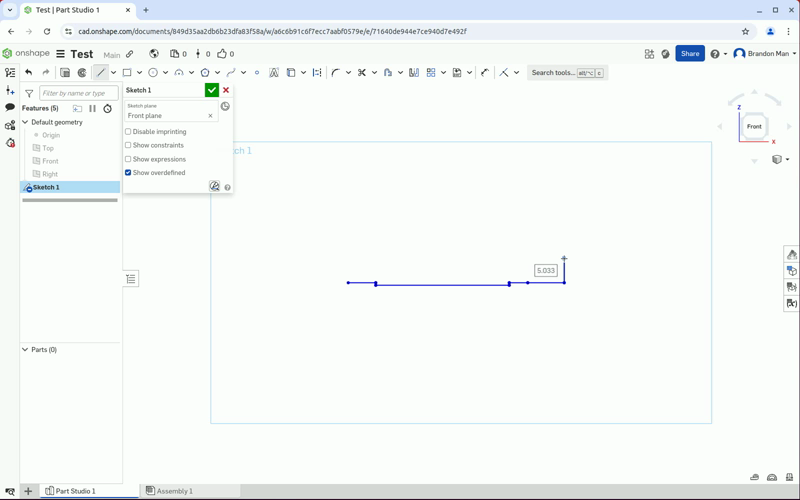
key_down(shift)
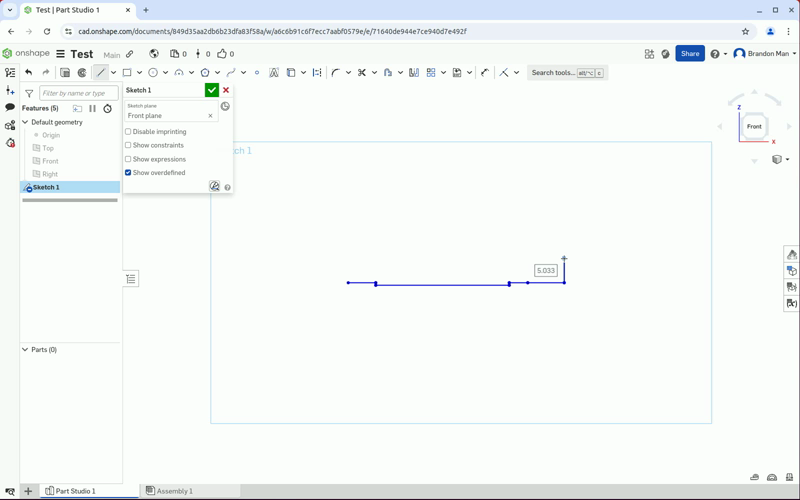
mouse_move(348, 258)
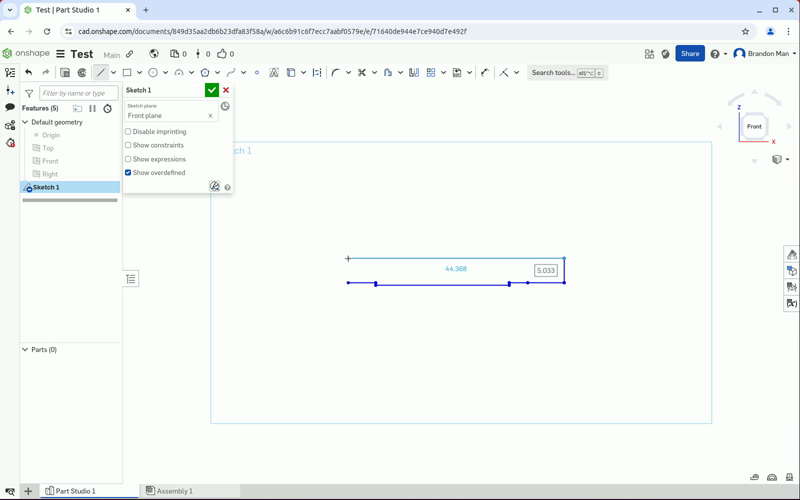
click(348, 258)
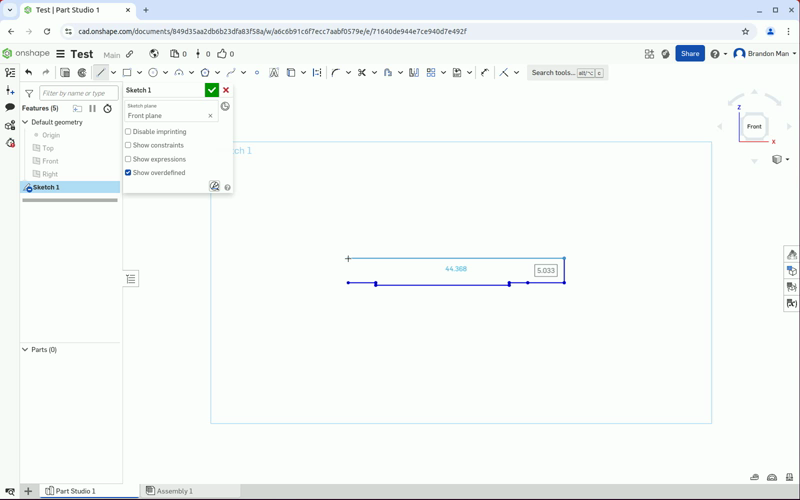
key_up(shift)
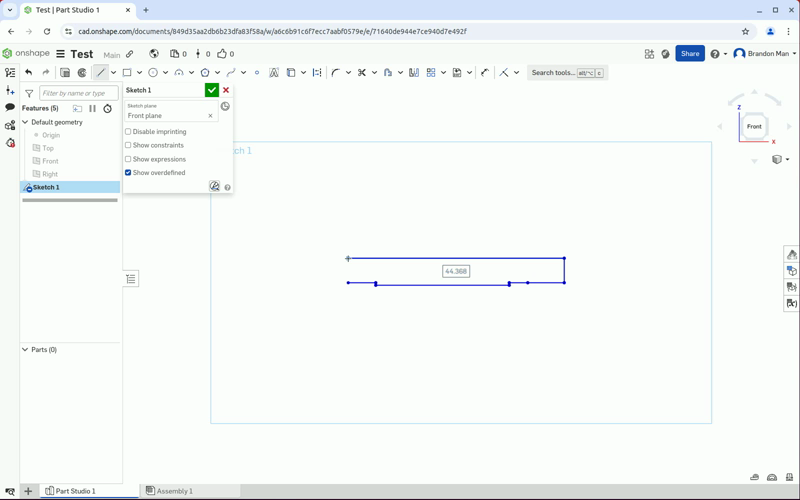
mouse_move(378, 258)
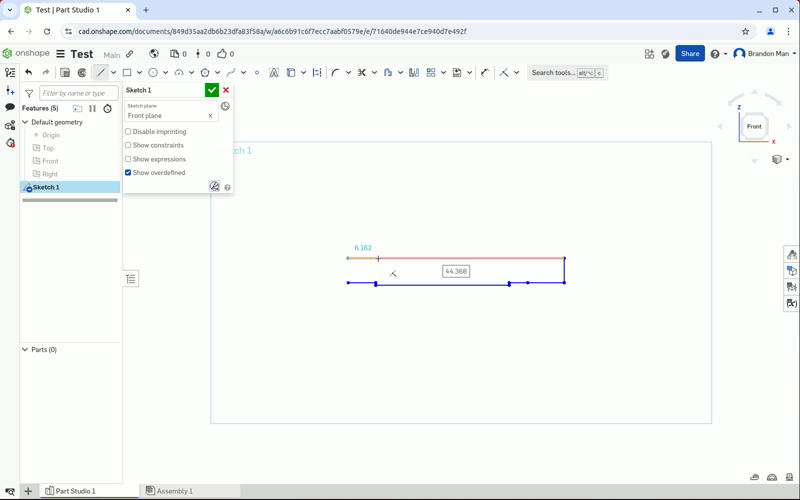
key_down(shift)
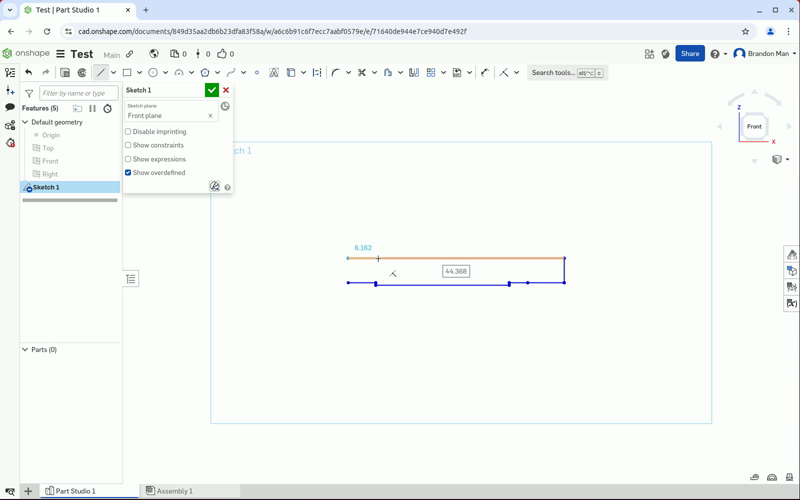
mouse_move(348, 282)
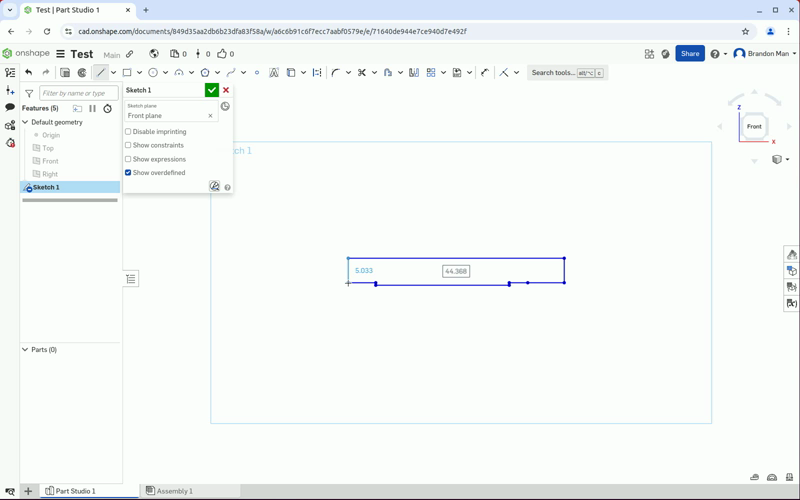
key_up(shift)
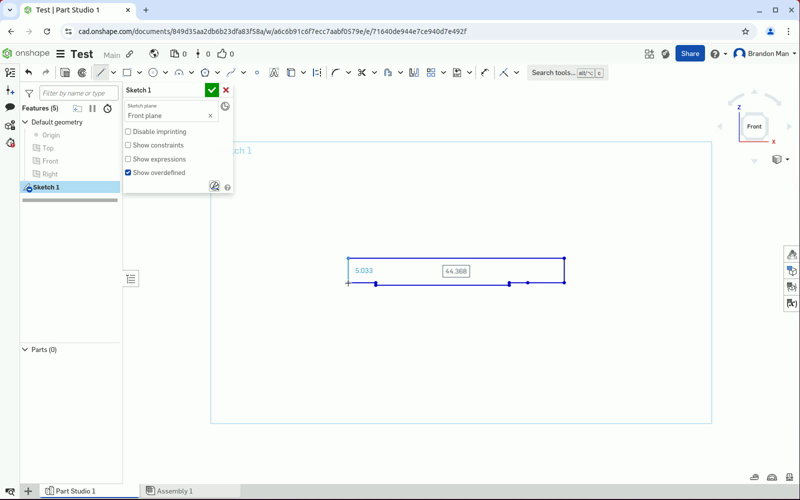
click(348, 282)
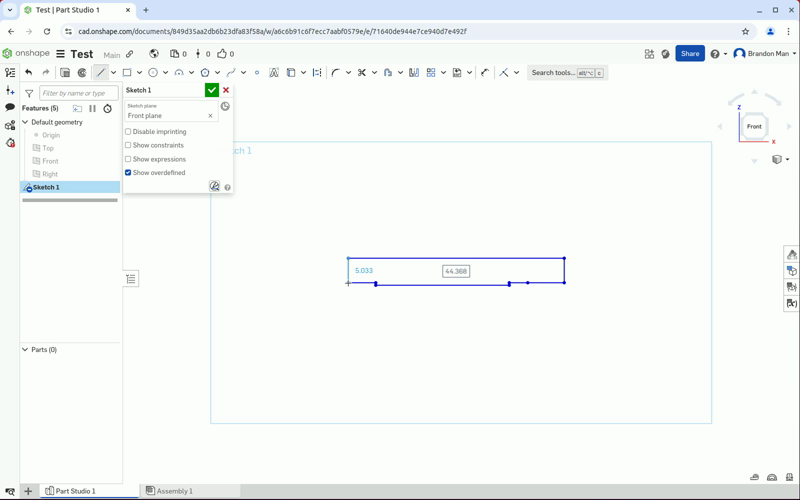
key(esc)
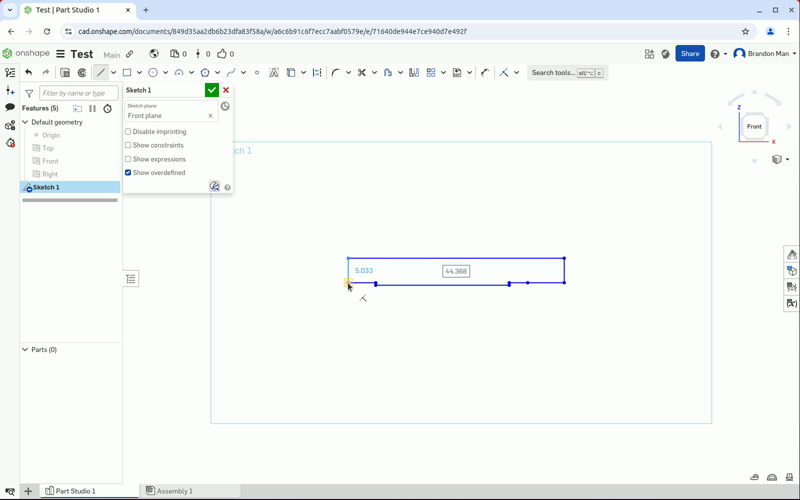
key(c)
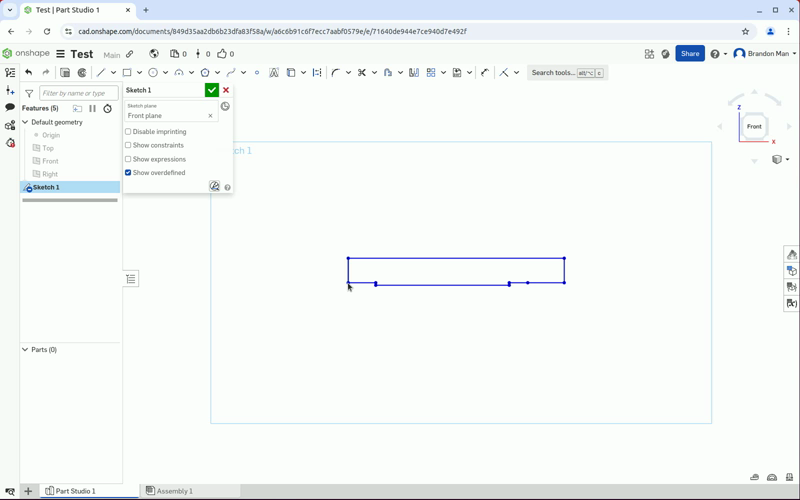
key_down(shift)
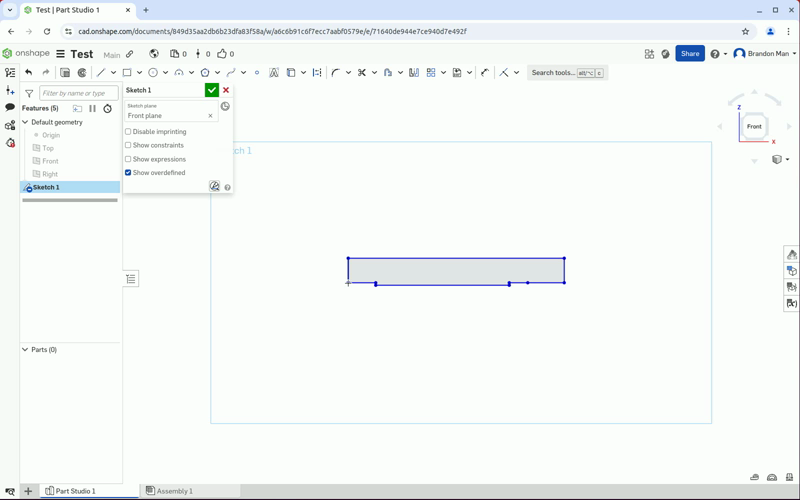
mouse_move(382, 267)
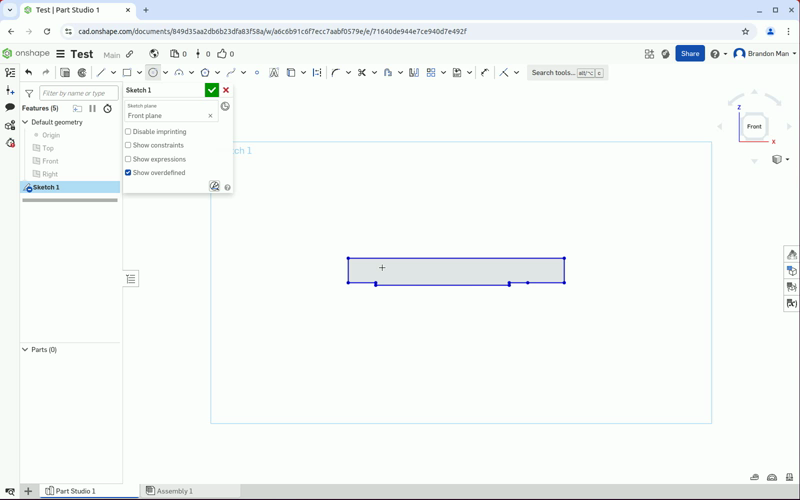
click(382, 267)
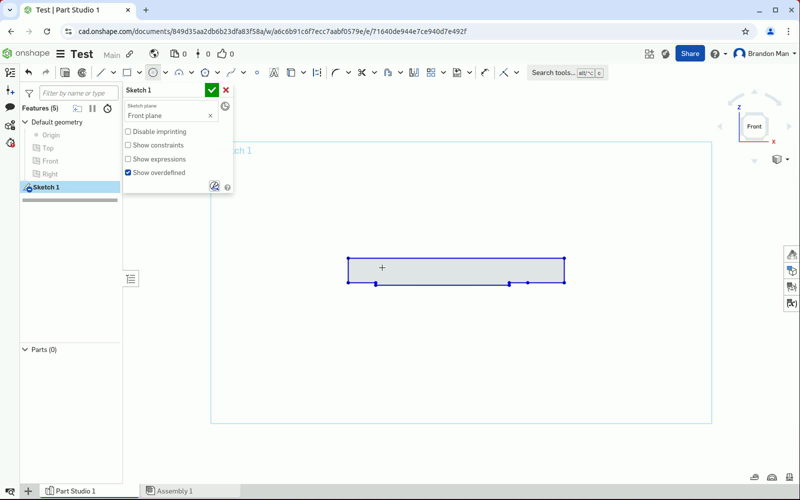
key_up(shift)
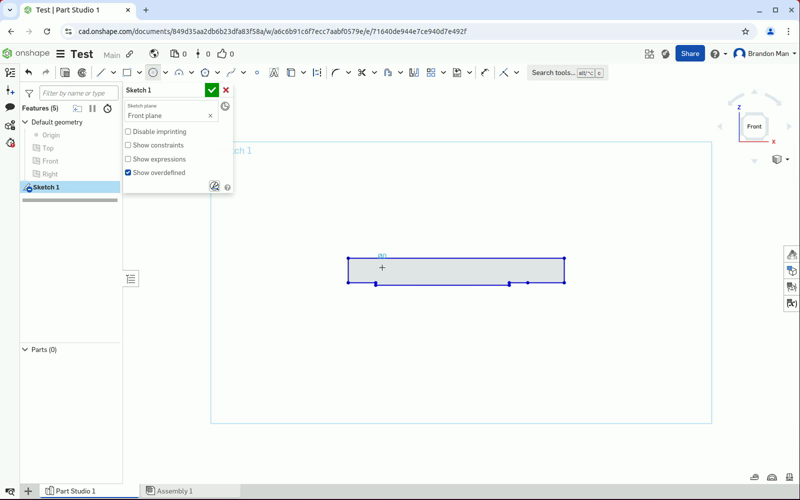
mouse_move(384, 267)
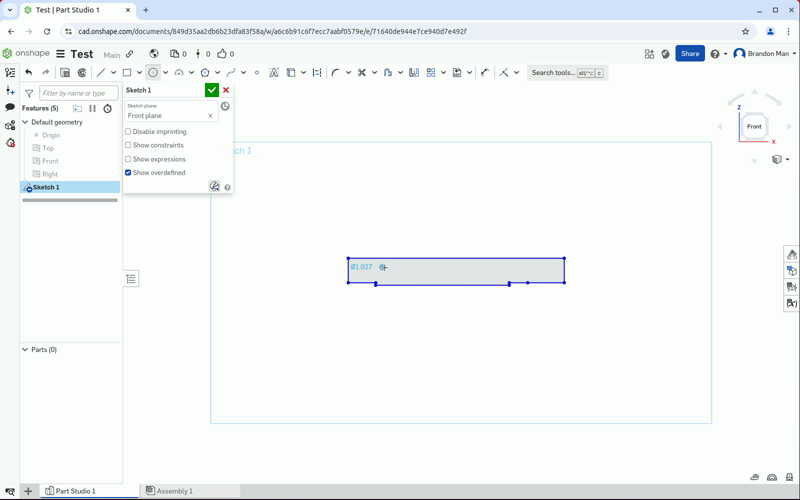
scroll(6)
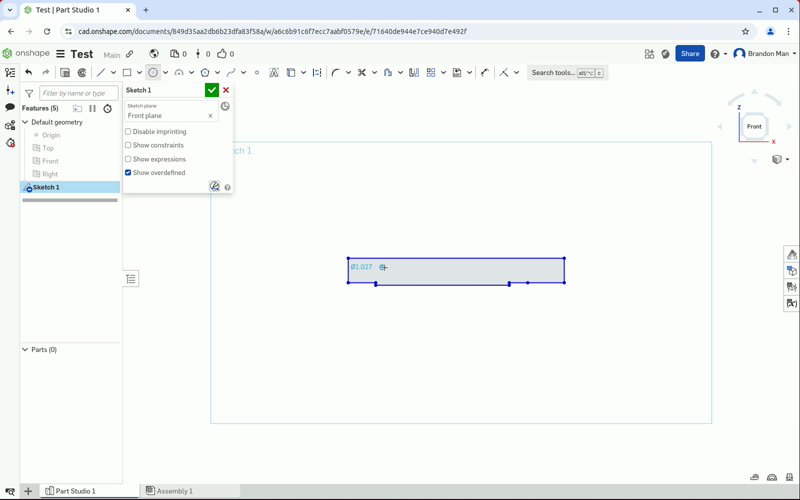
scroll(6)
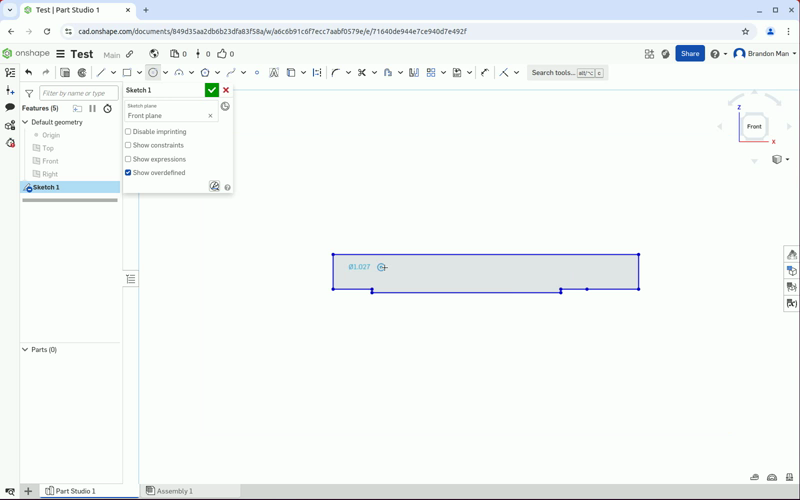
scroll(6)
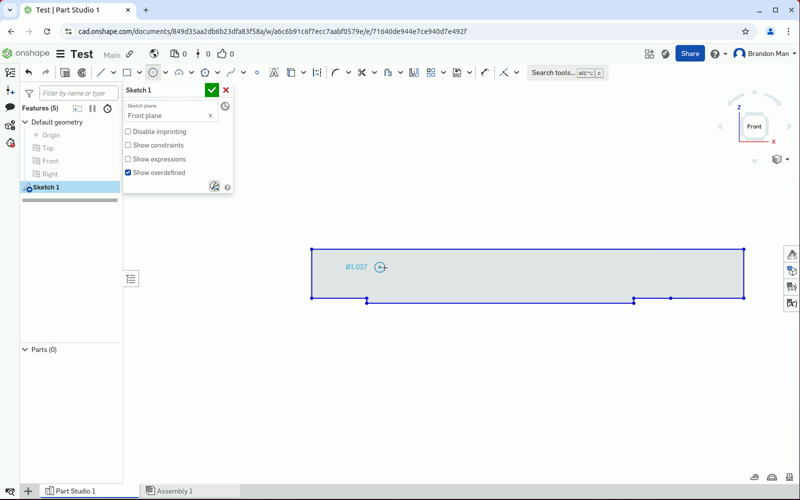
scroll(6)
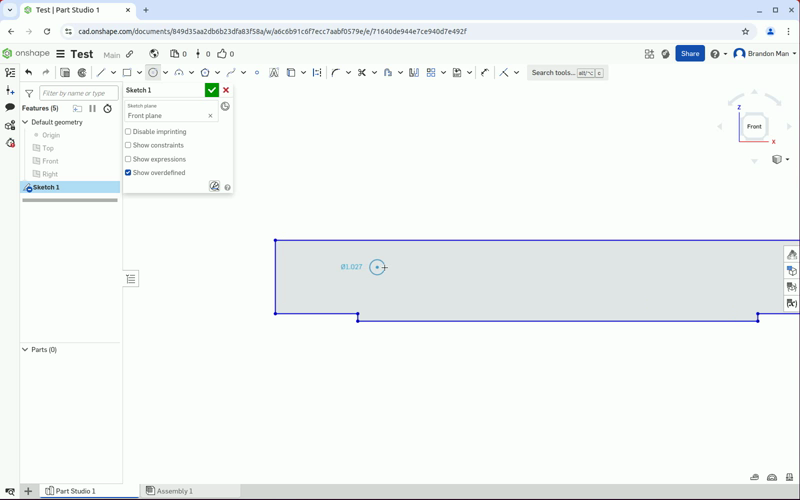
scroll(6)
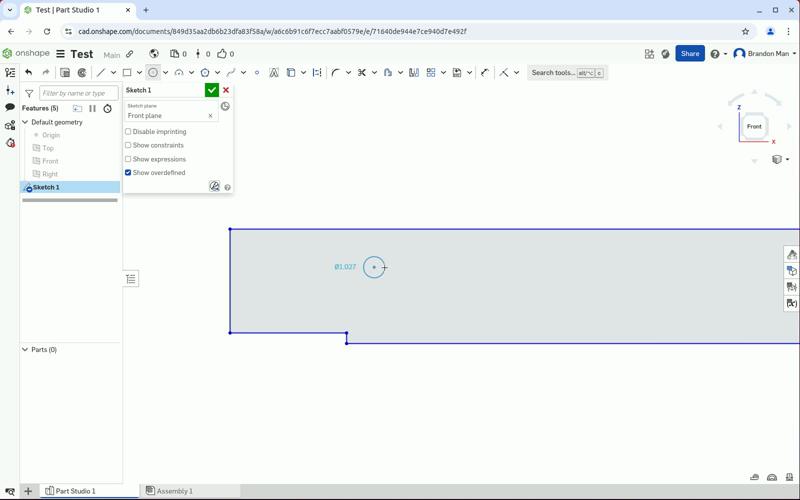
scroll(6)
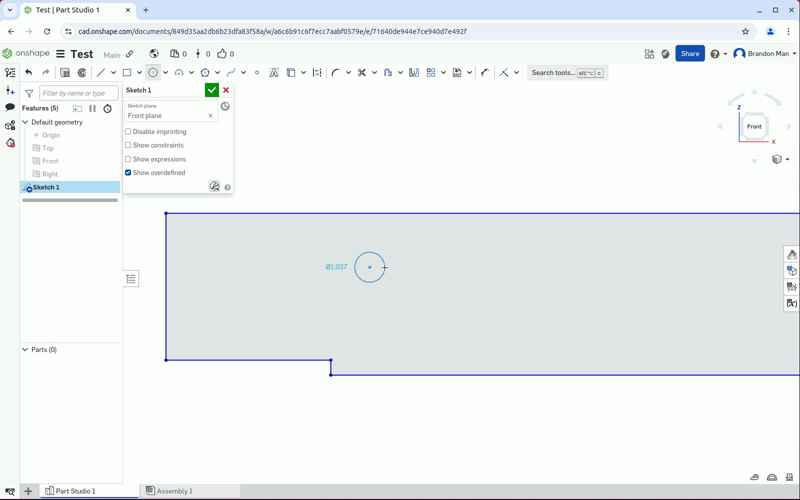
scroll(6)
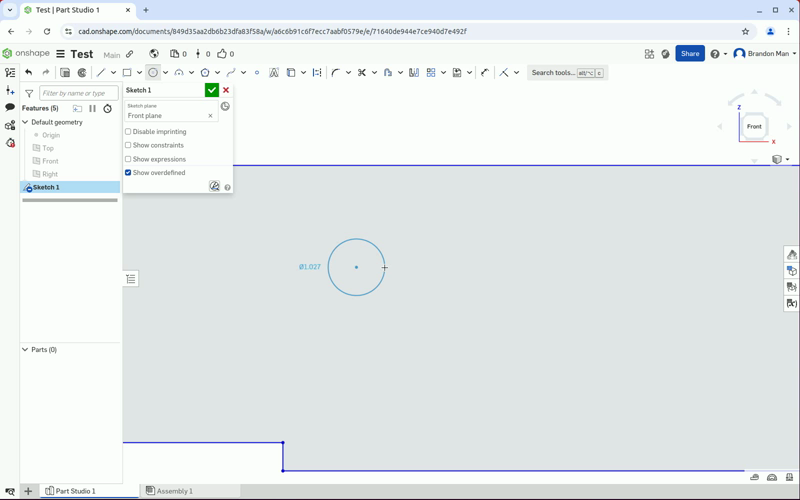
click(384, 267)
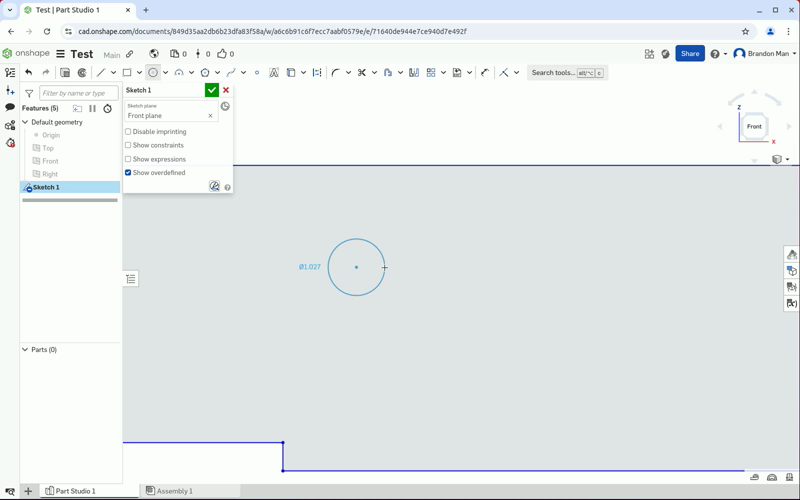
scroll(-6)
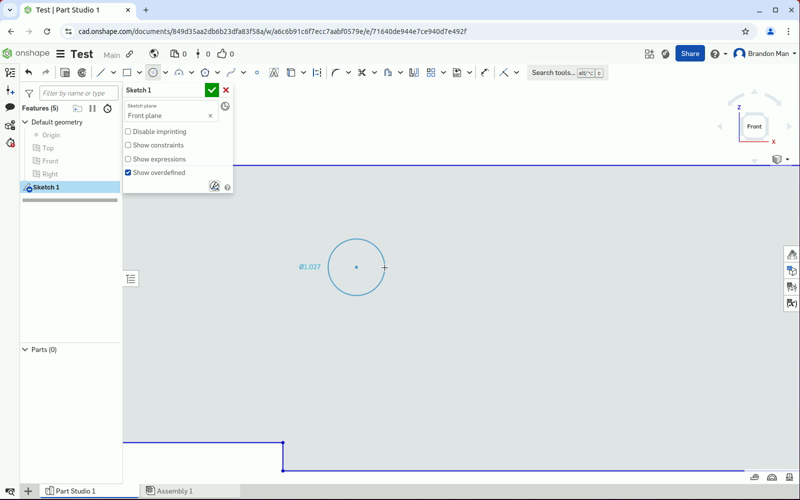
scroll(-6)
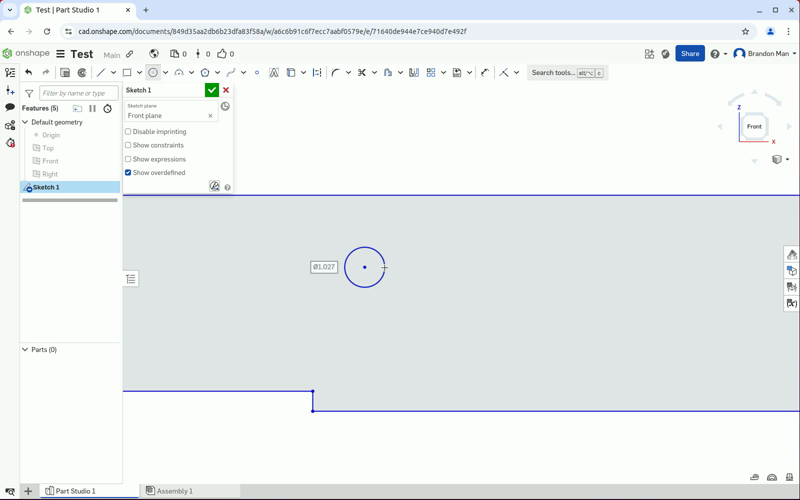
scroll(-6)
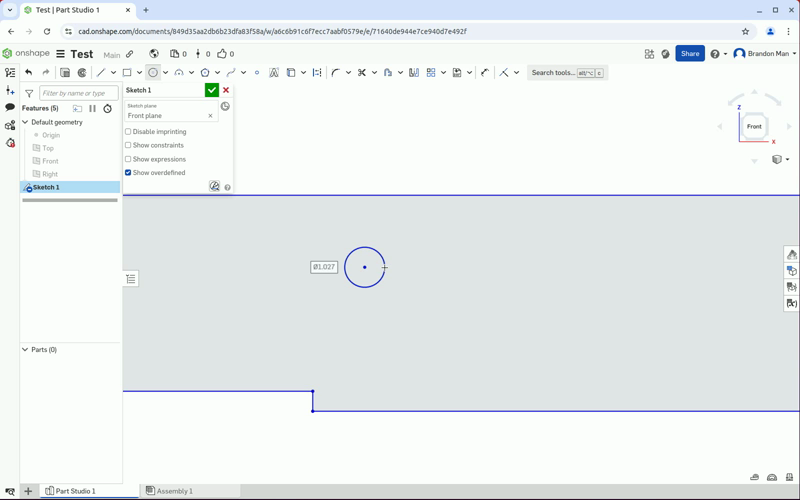
scroll(-6)
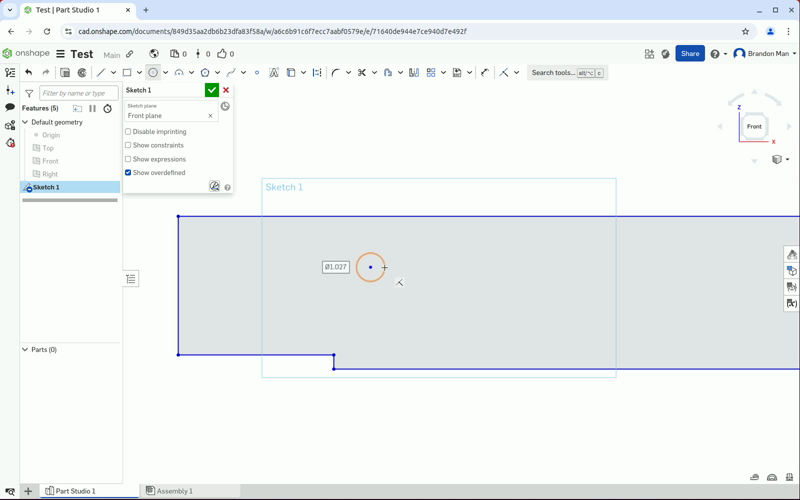
scroll(-6)
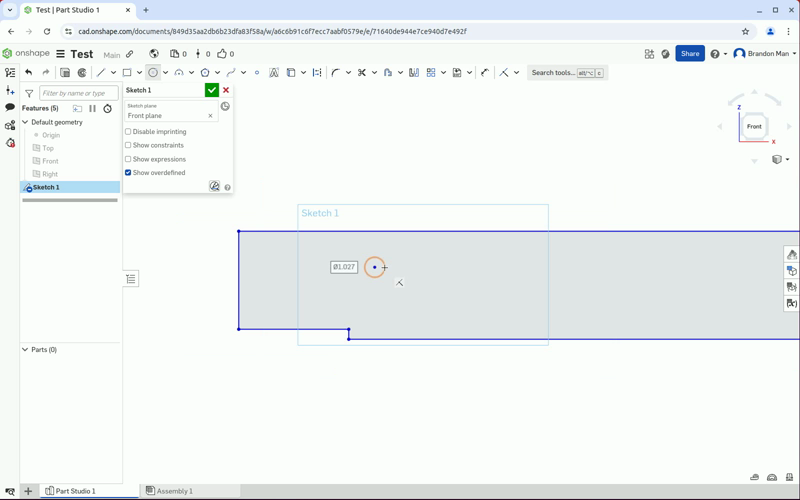
scroll(-6)
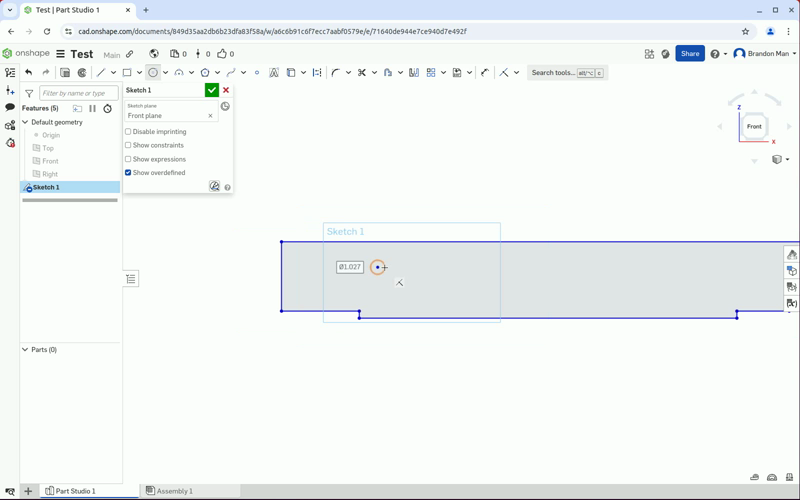
scroll(-6)
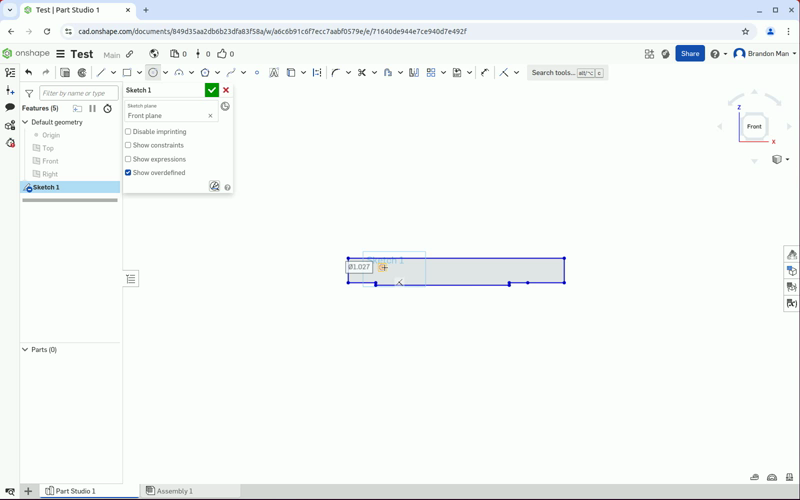
key(esc)
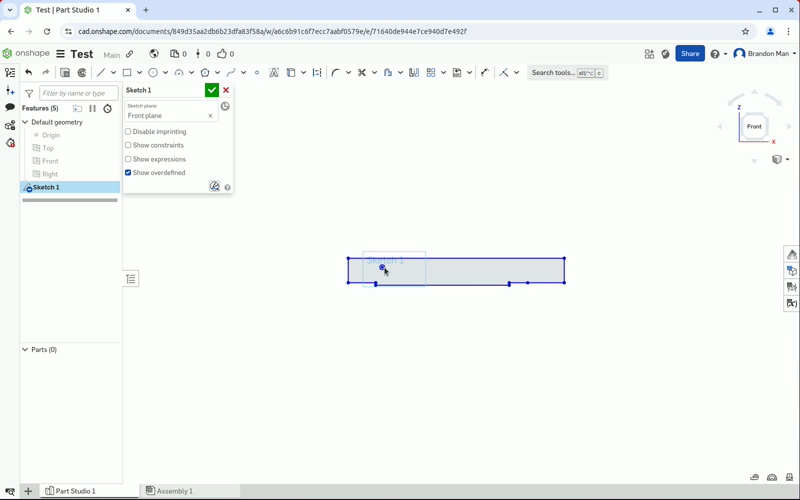
mouse_move(391, 268)
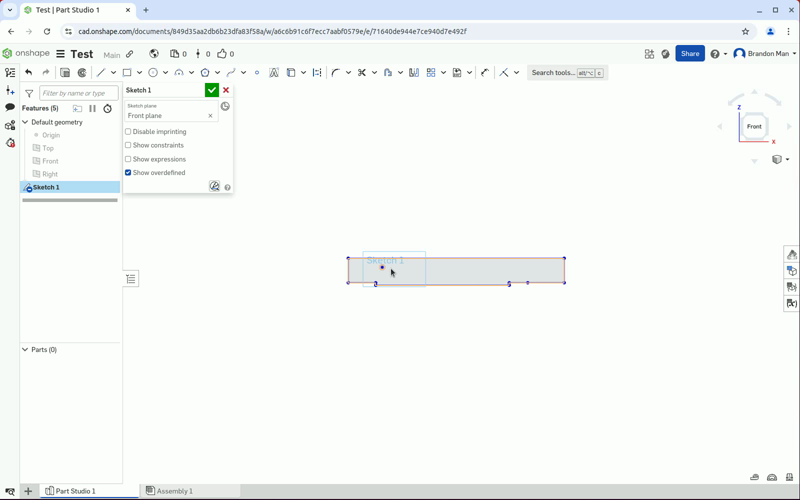
click(391, 268)
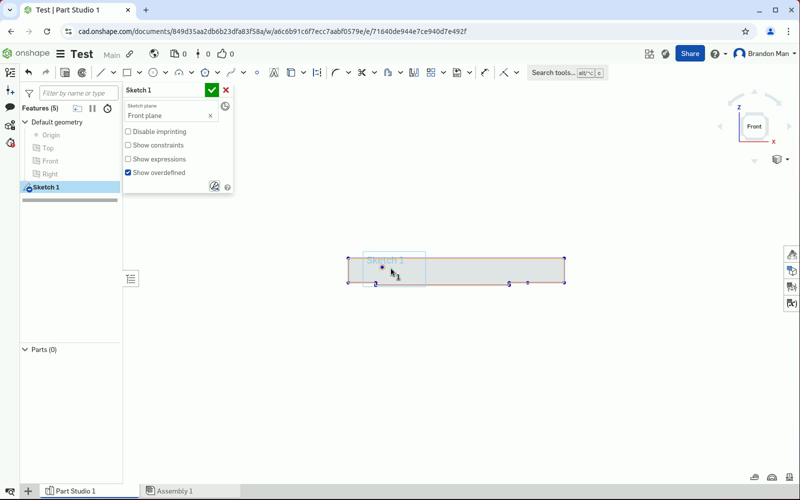
mouse_move(73, 352)
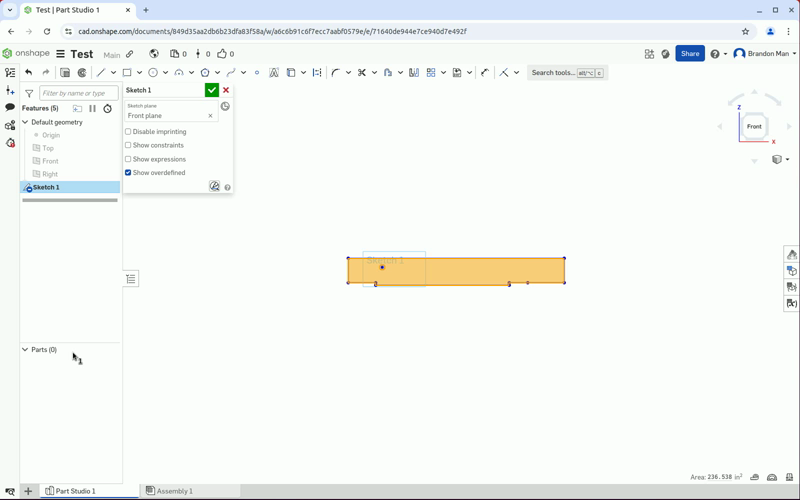
key(shift+y)
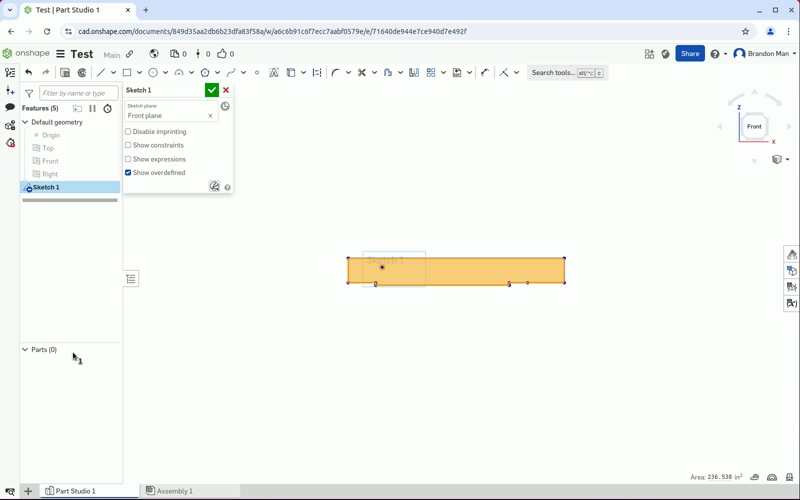
key(shift+e)
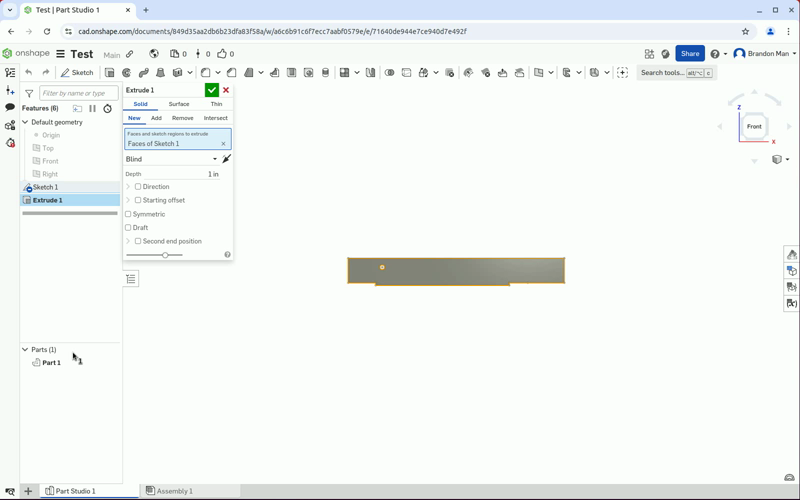
mouse_move(143, 106)
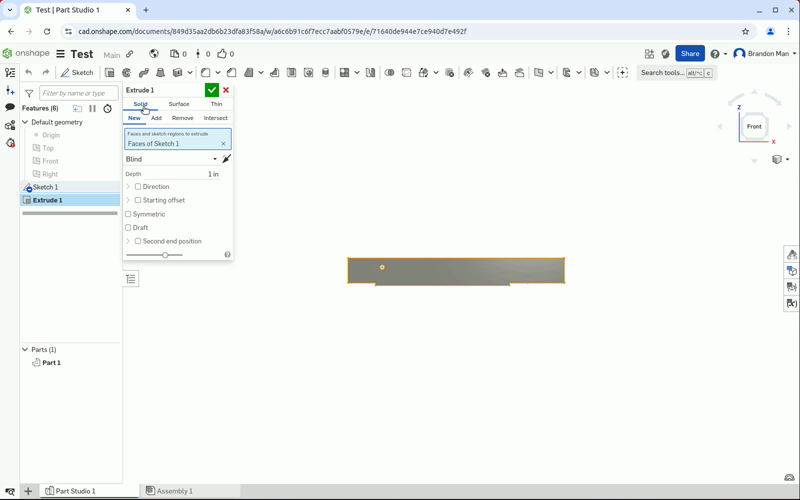
click(143, 106)
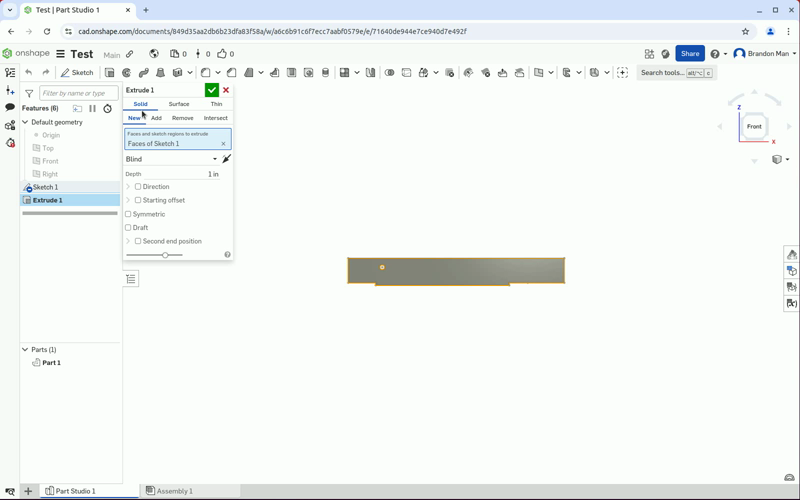
mouse_move(137, 120)
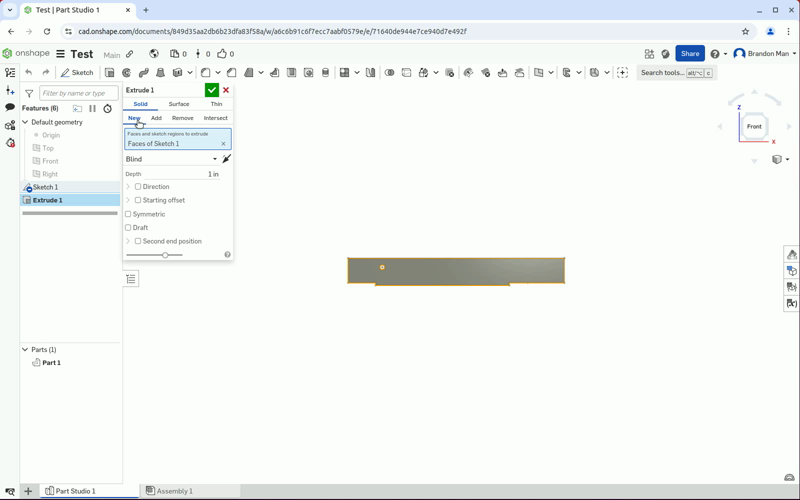
click(137, 120)
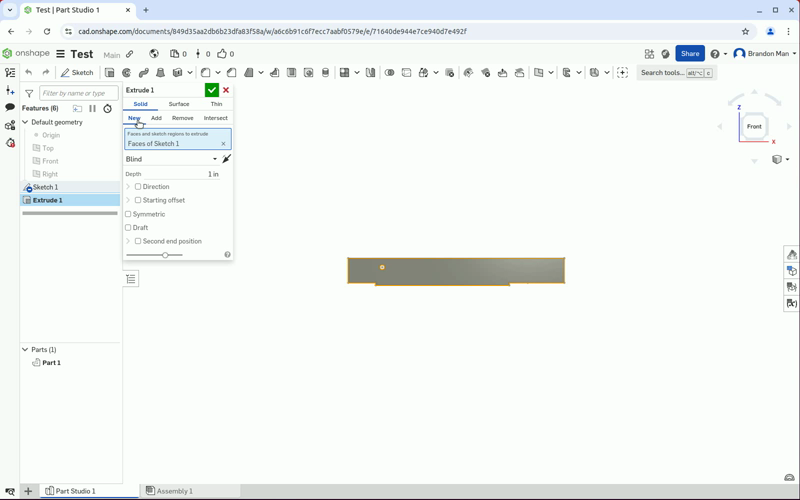
key(tab, 4)
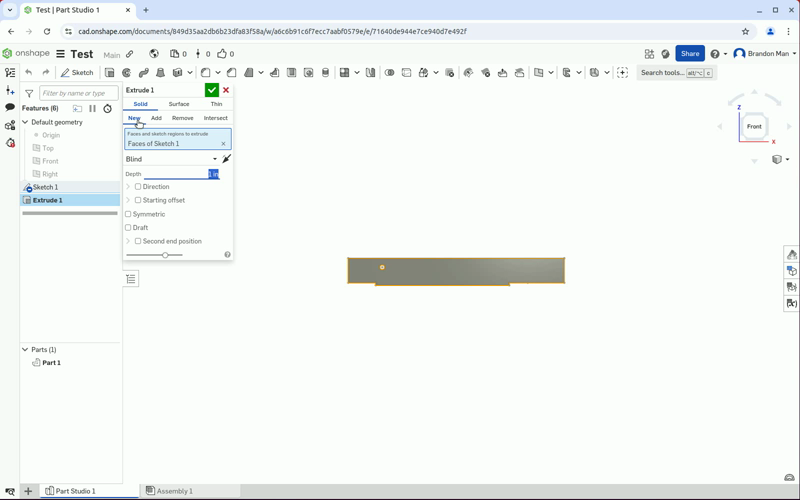
text(0.963)
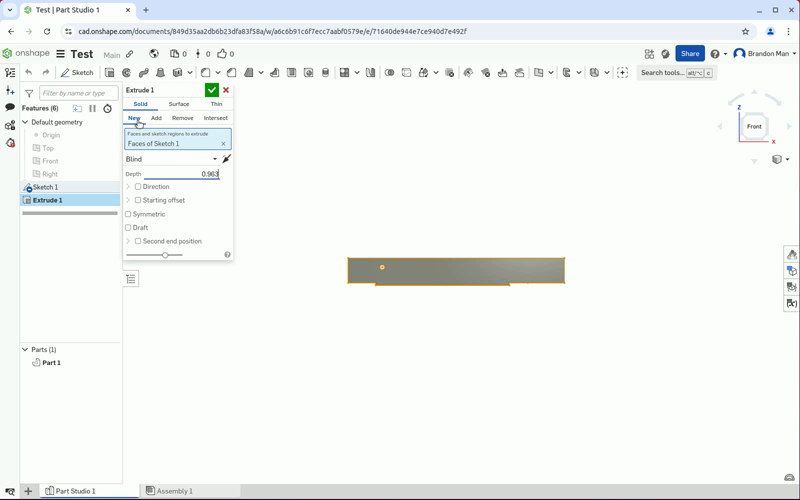
key(enter)
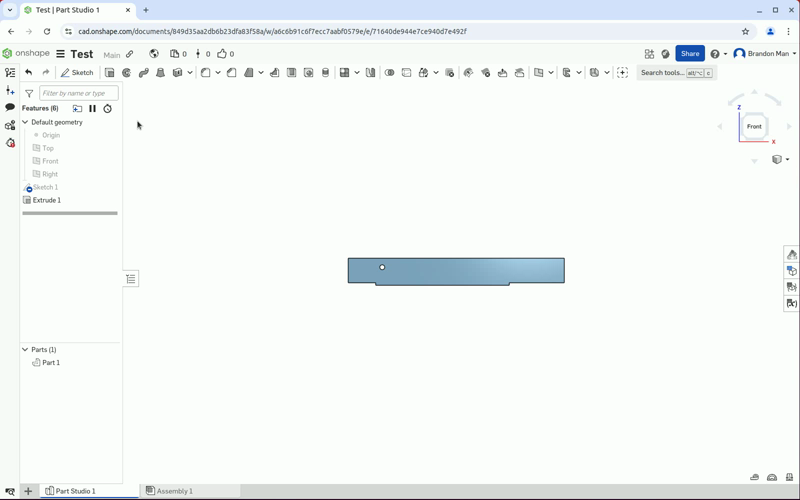
key(shift+h)
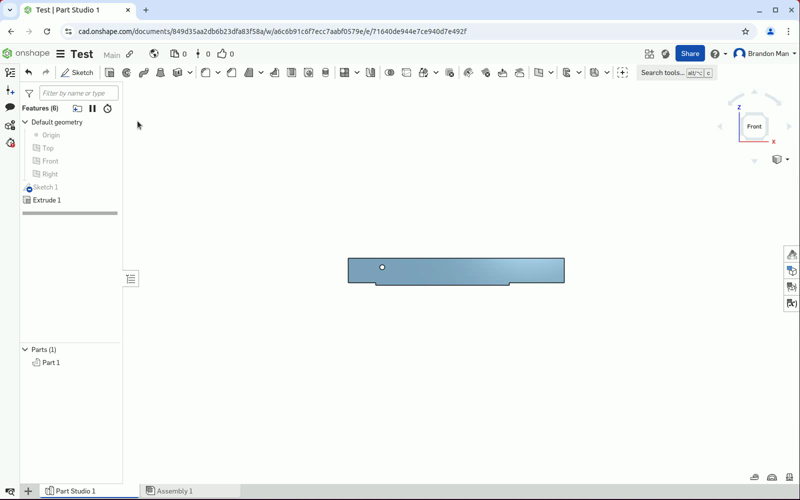
key(shift+h)
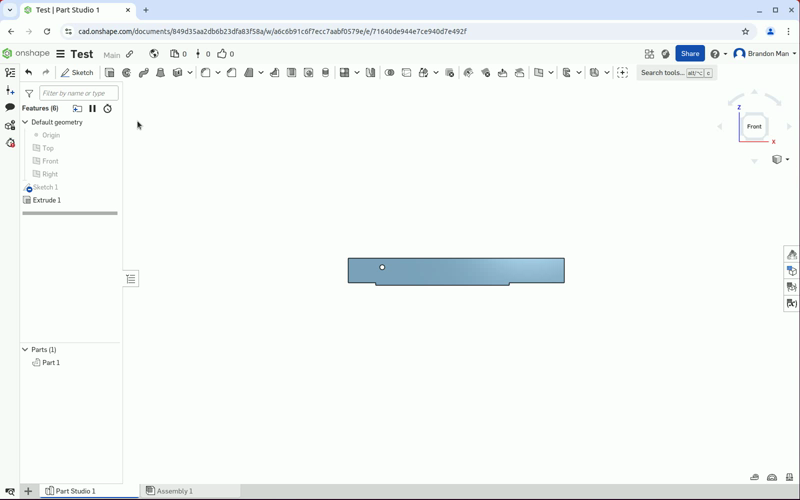
mouse_move(73, 189)
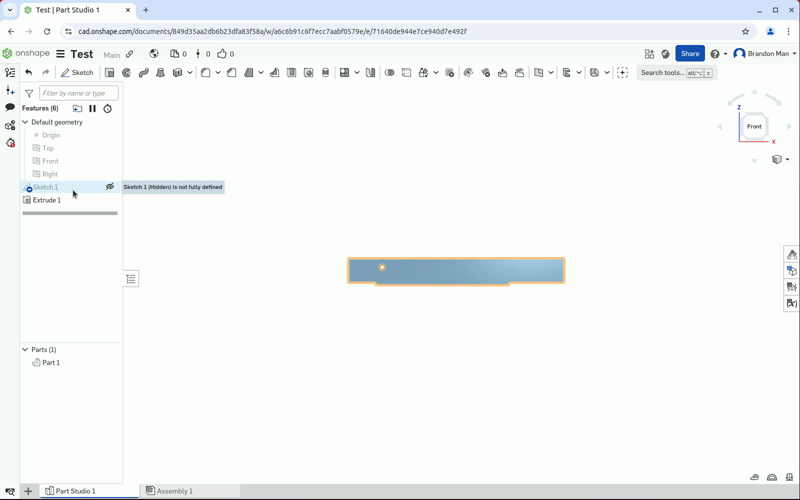
click(73, 189)
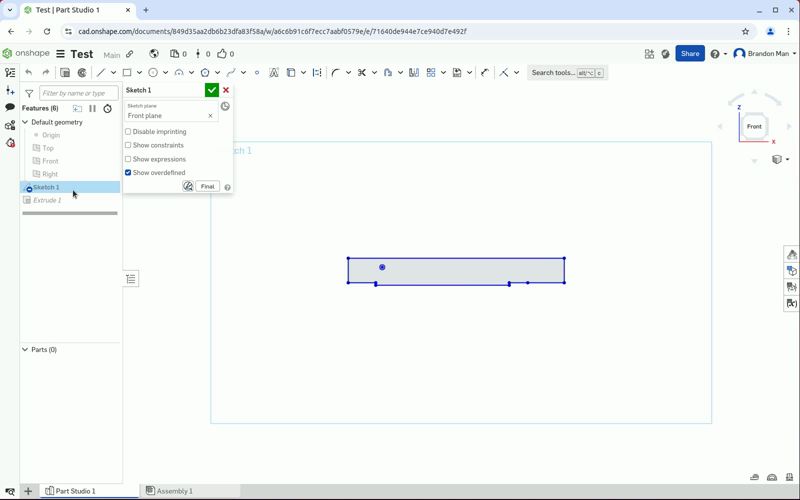
mouse_move(229, 92)
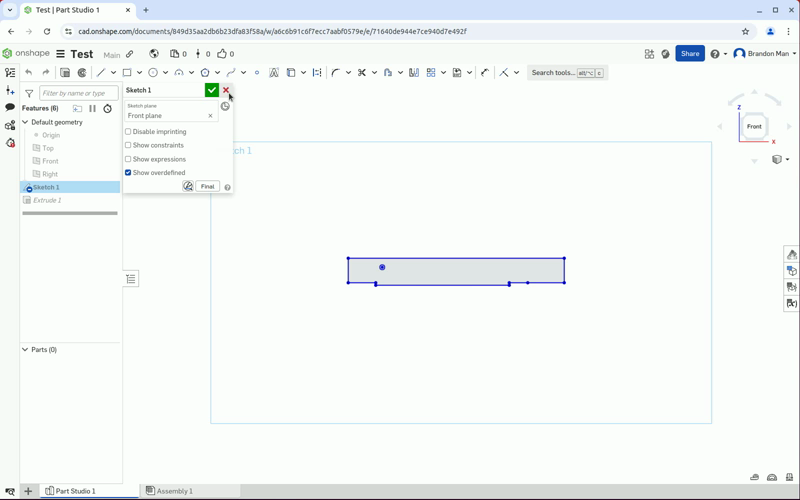
click(229, 92)
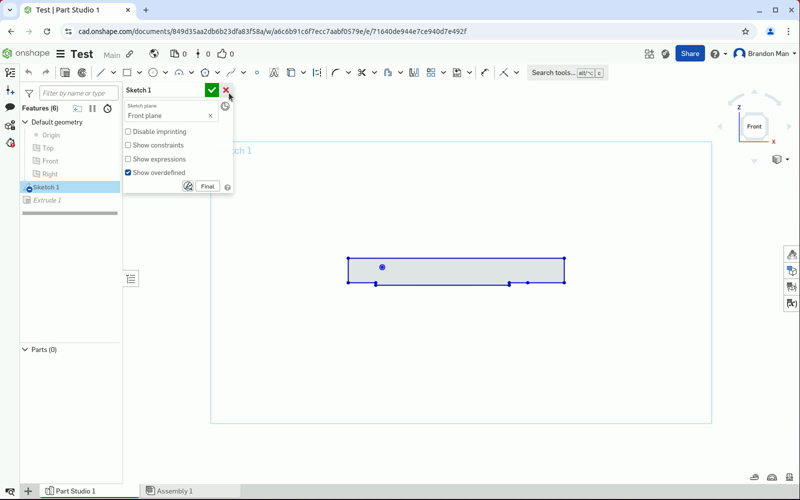
key(shift+s)
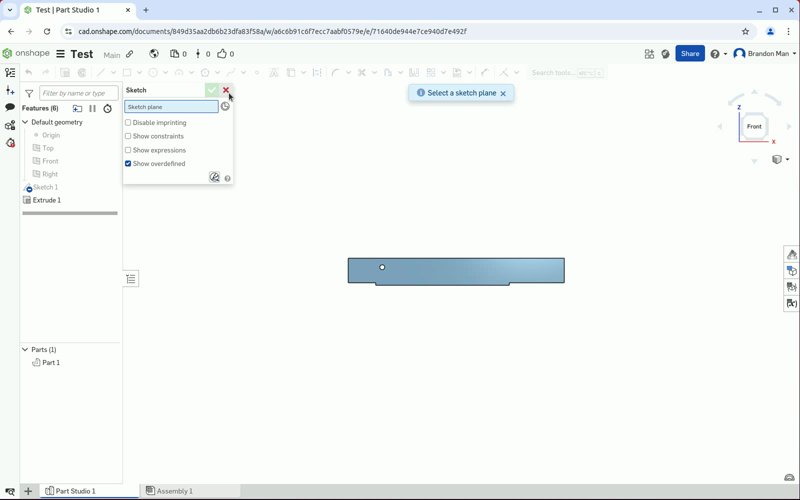
mouse_move(73, 163)
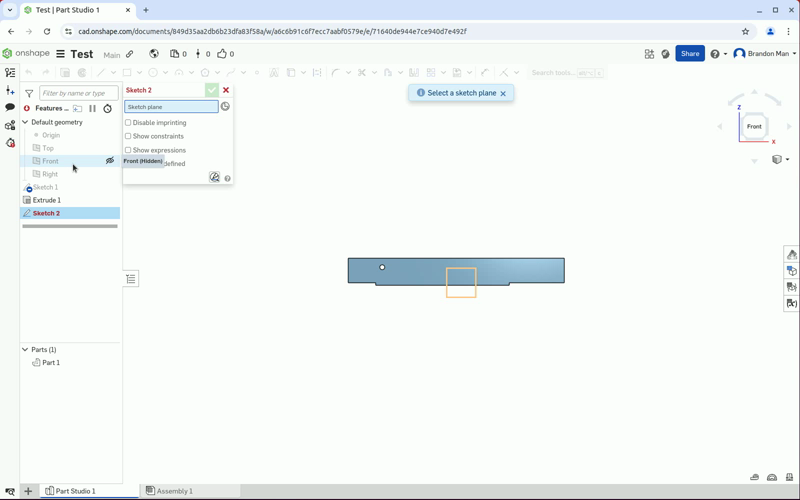
click(73, 163)
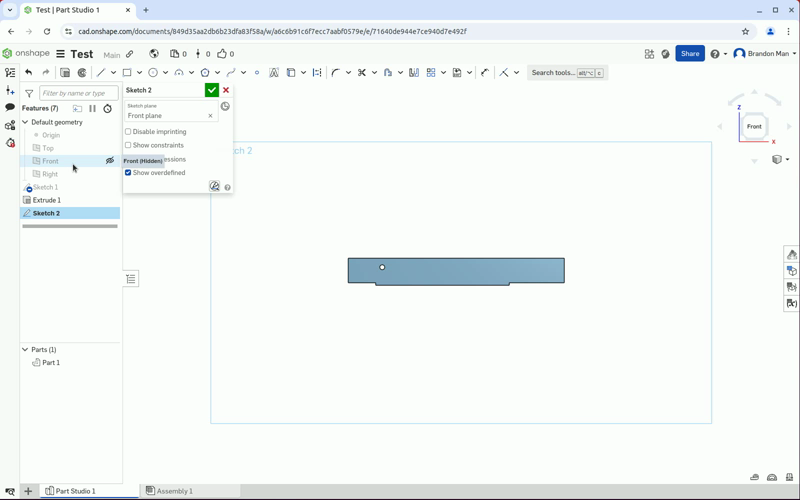
mouse_move(73, 352)
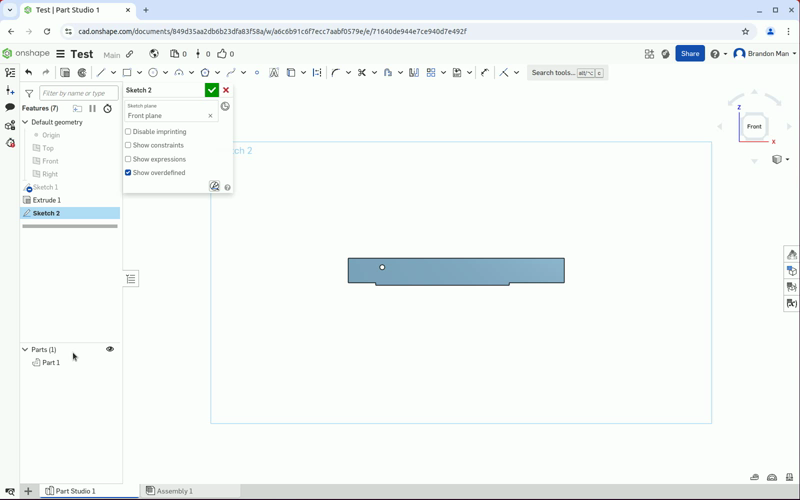
key(y)
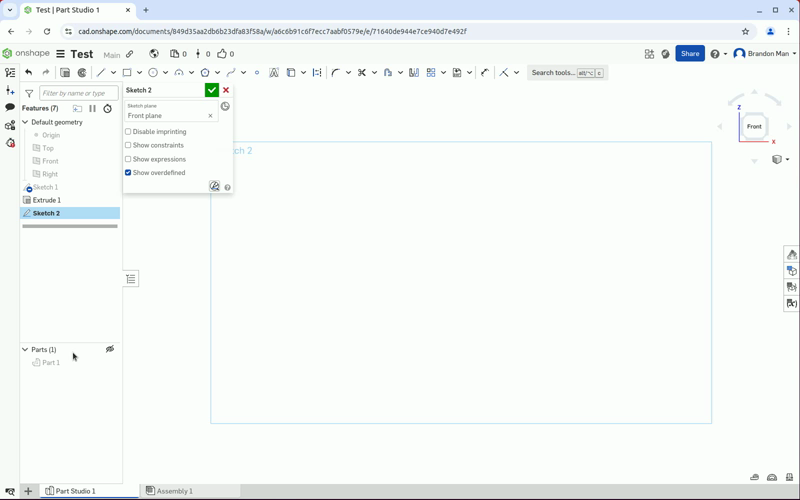
key(l)
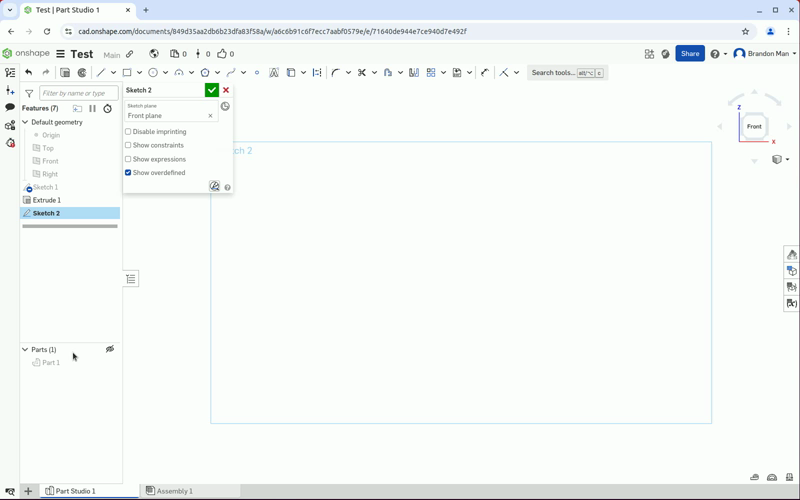
key_down(shift)
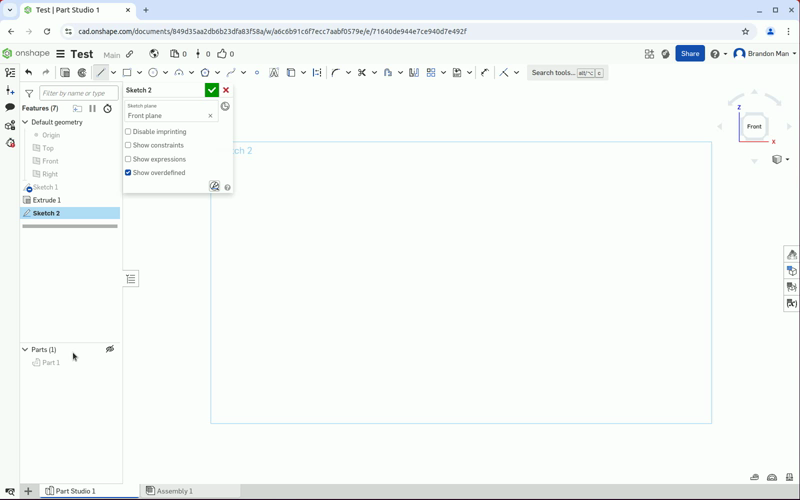
mouse_move(348, 312)
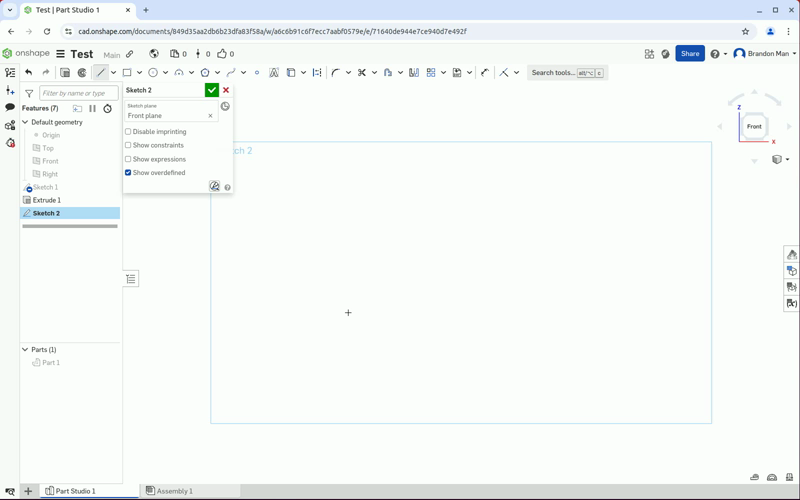
click(348, 312)
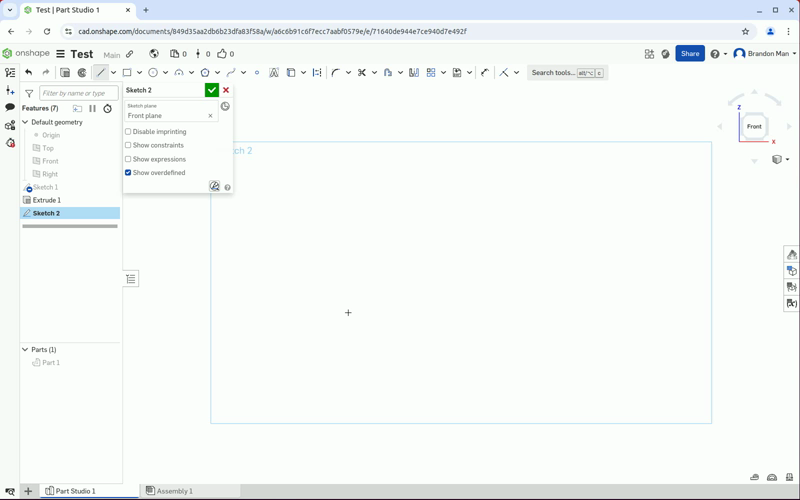
key_up(shift)
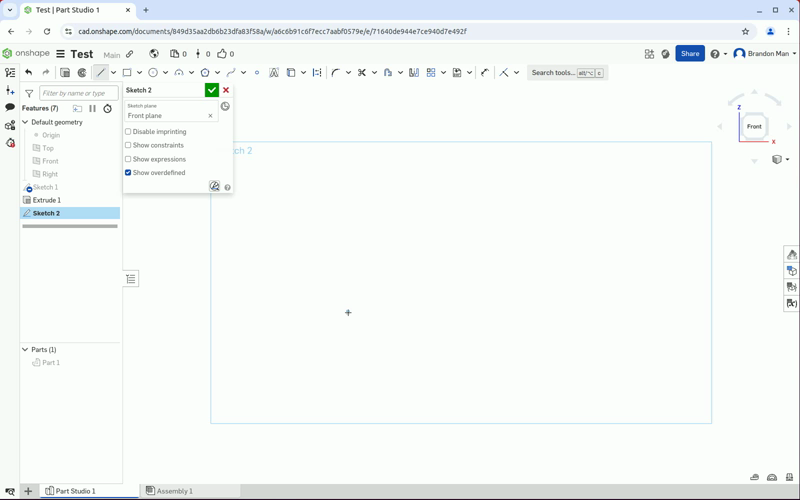
key_down(shift)
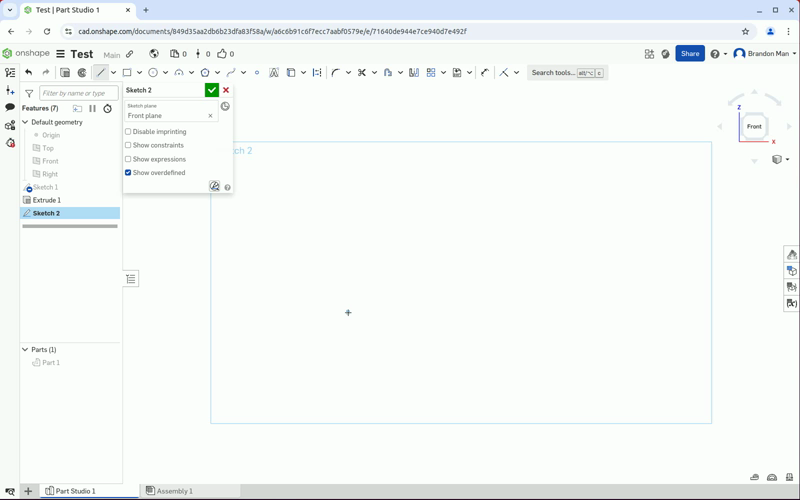
mouse_move(564, 312)
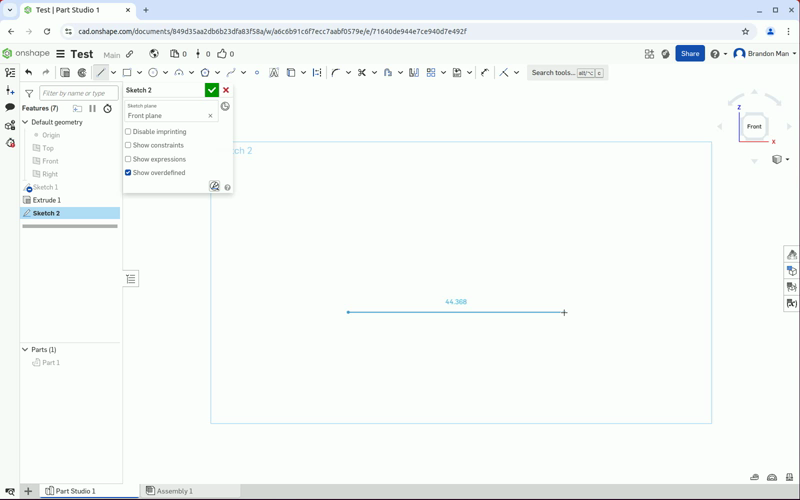
click(564, 312)
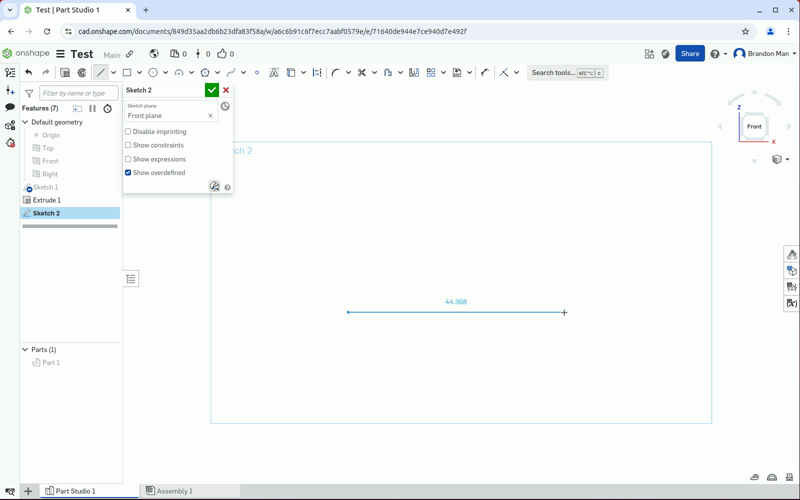
key_up(shift)
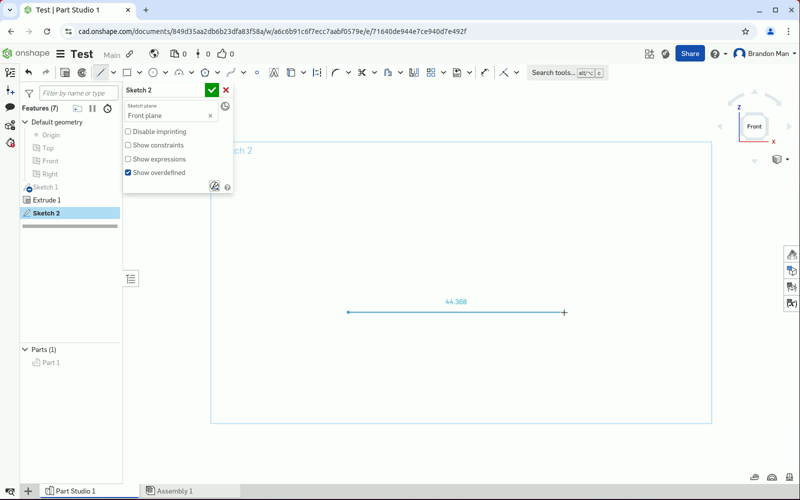
key_down(shift)
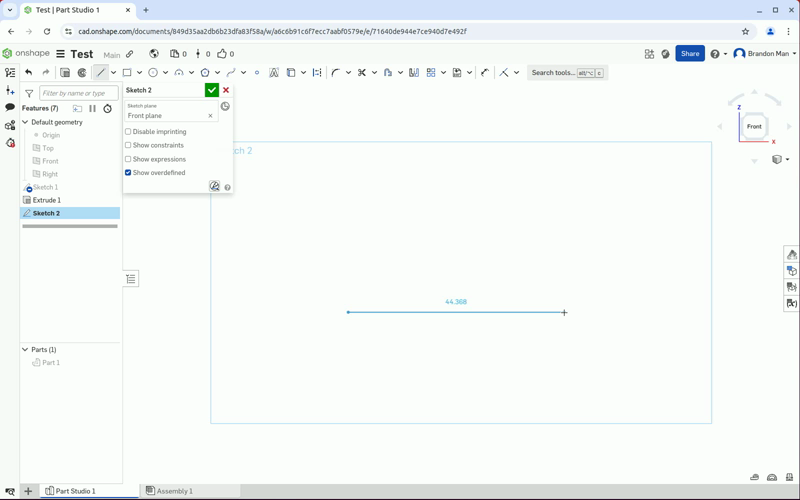
mouse_move(589, 312)
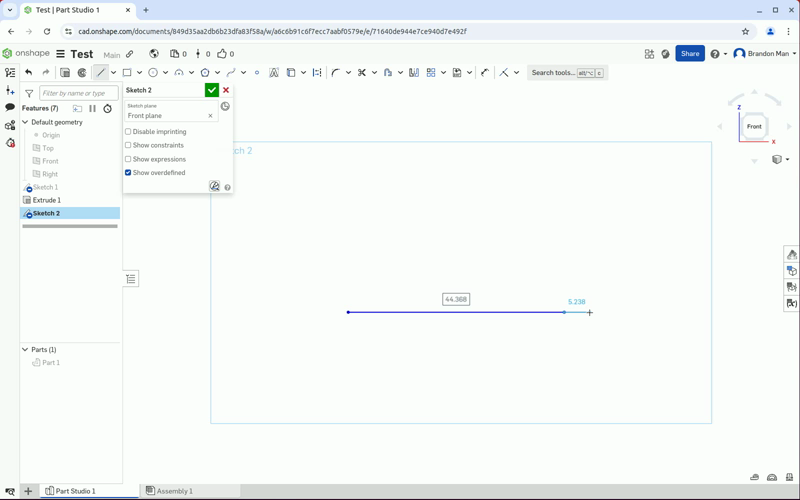
mouse_move(564, 287)
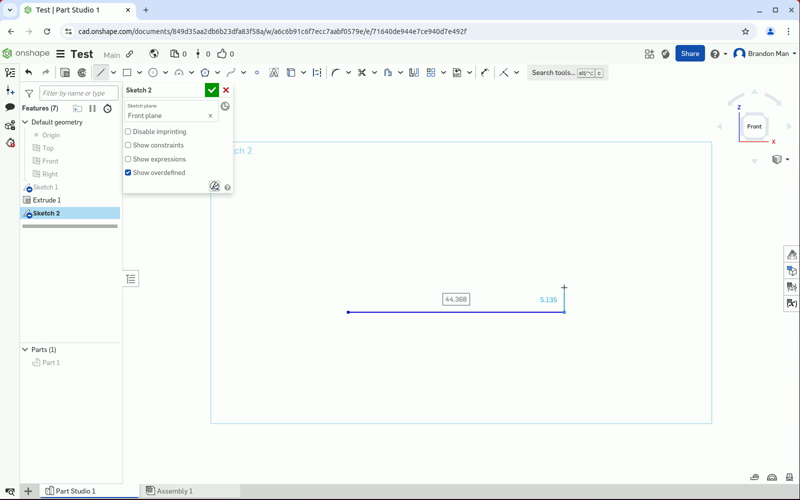
click(564, 287)
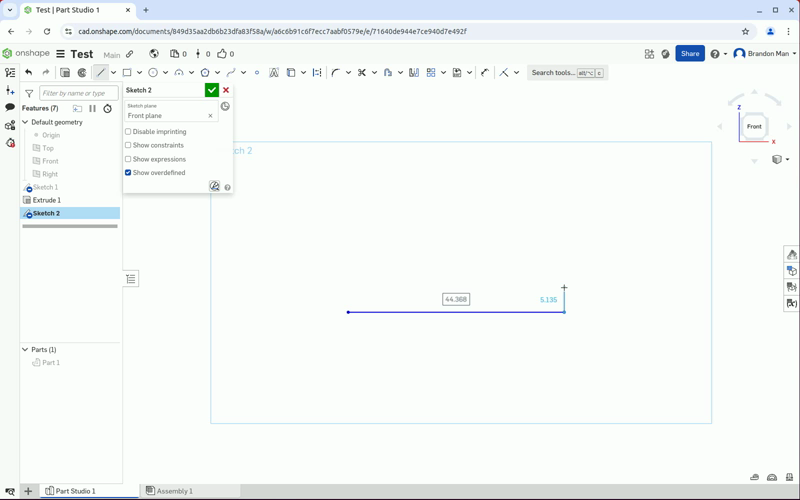
key_up(shift)
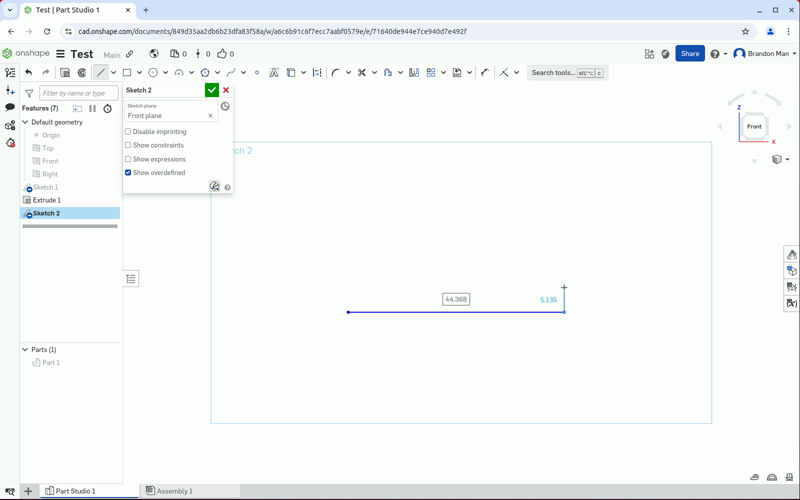
key_down(shift)
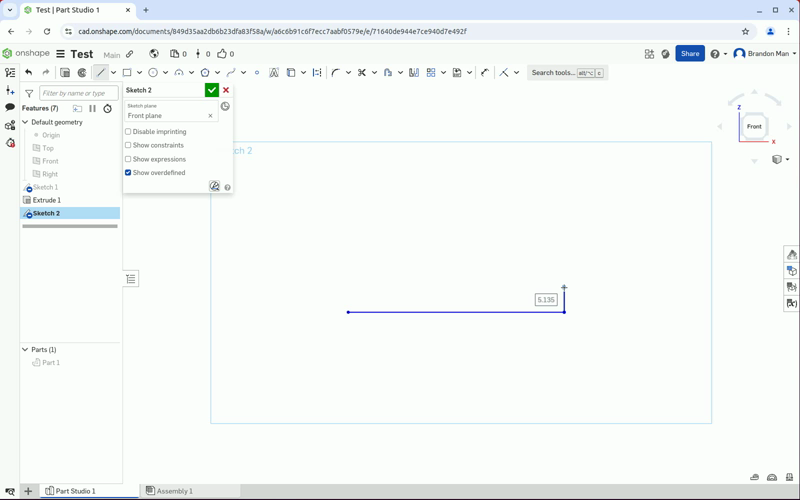
mouse_move(589, 287)
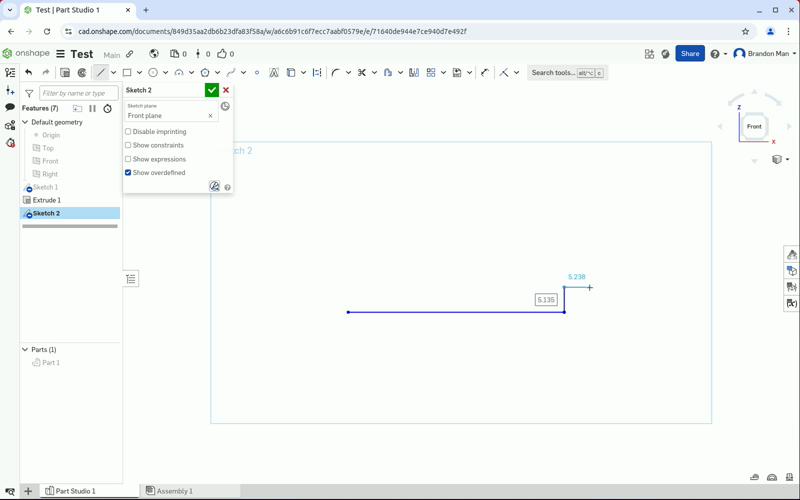
mouse_move(527, 287)
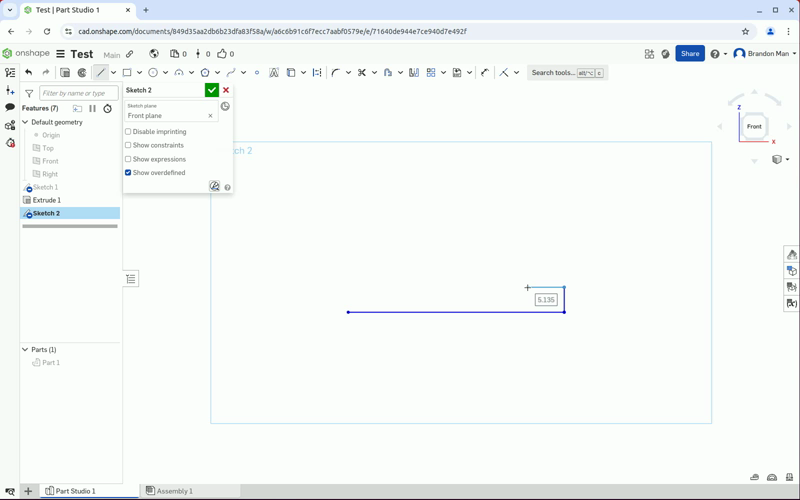
click(527, 287)
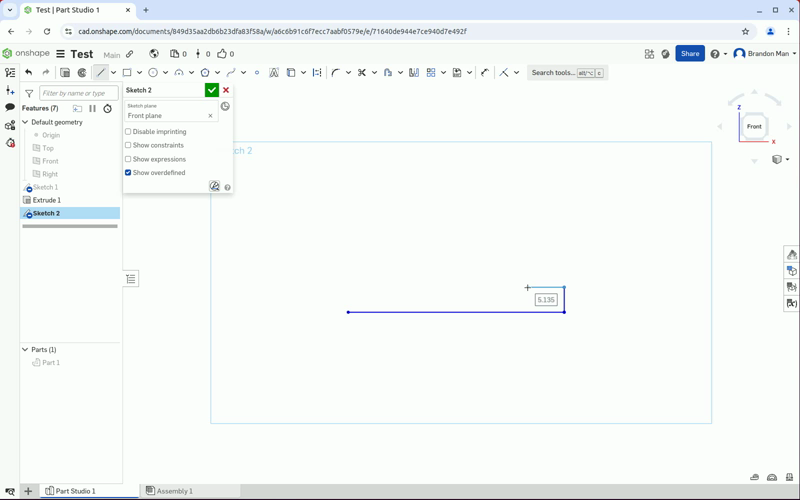
key_up(shift)
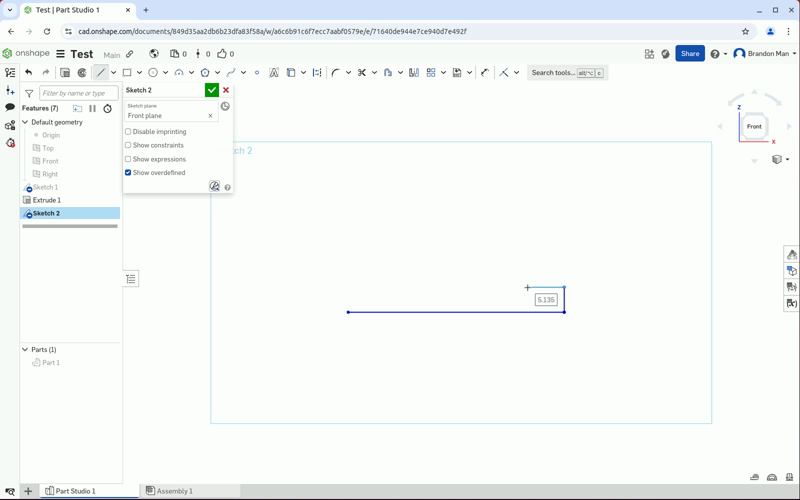
key_down(shift)
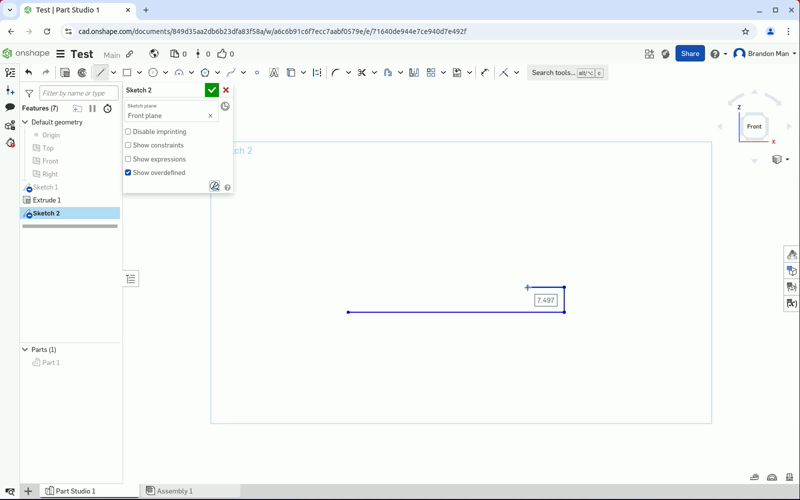
mouse_move(557, 287)
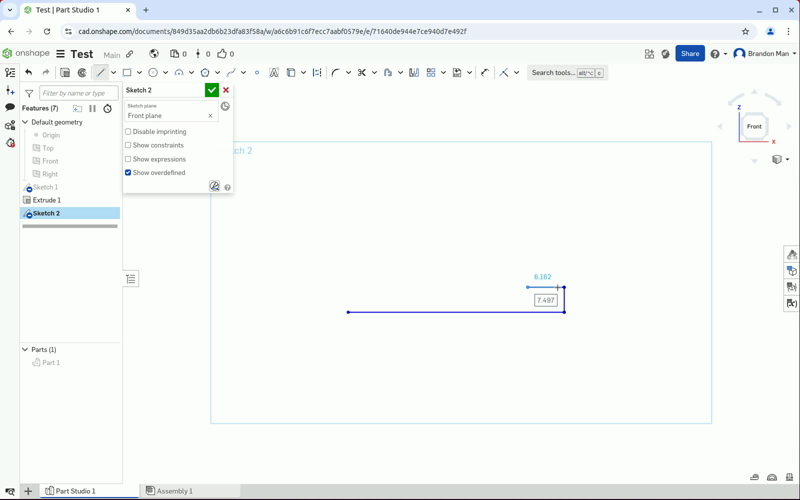
mouse_move(509, 287)
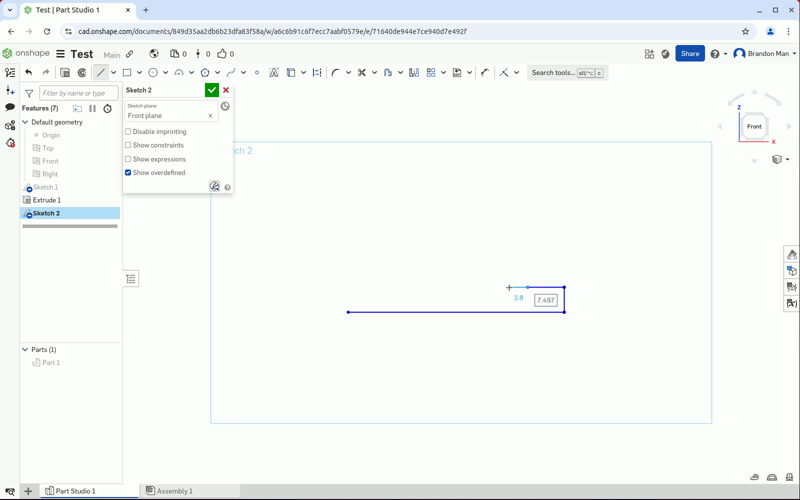
click(509, 287)
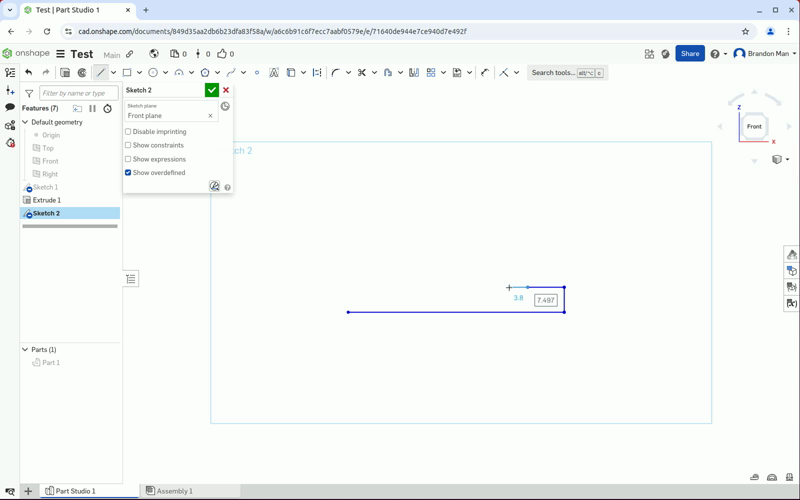
key_up(shift)
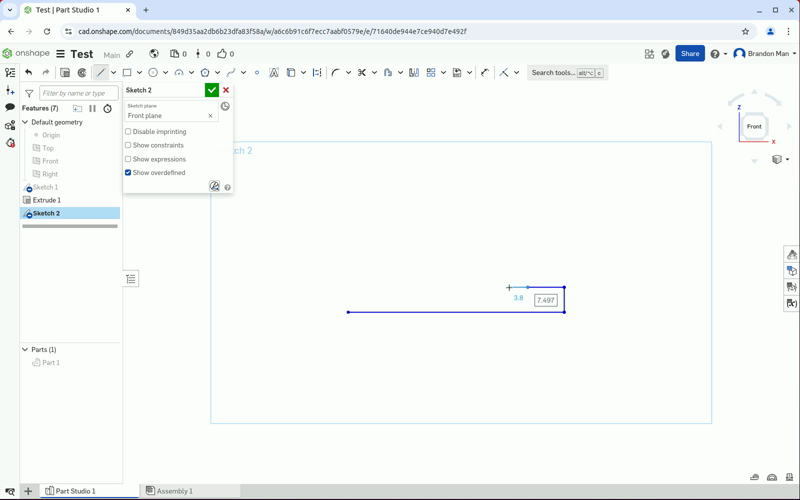
key_down(shift)
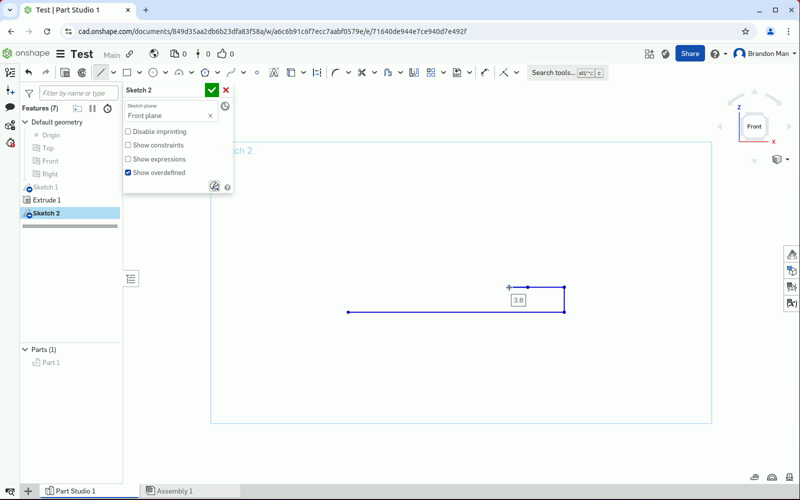
mouse_move(539, 287)
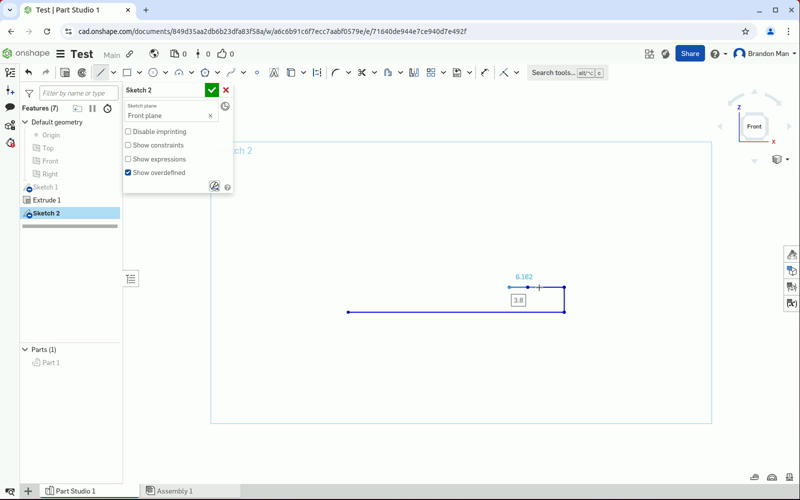
mouse_move(509, 285)
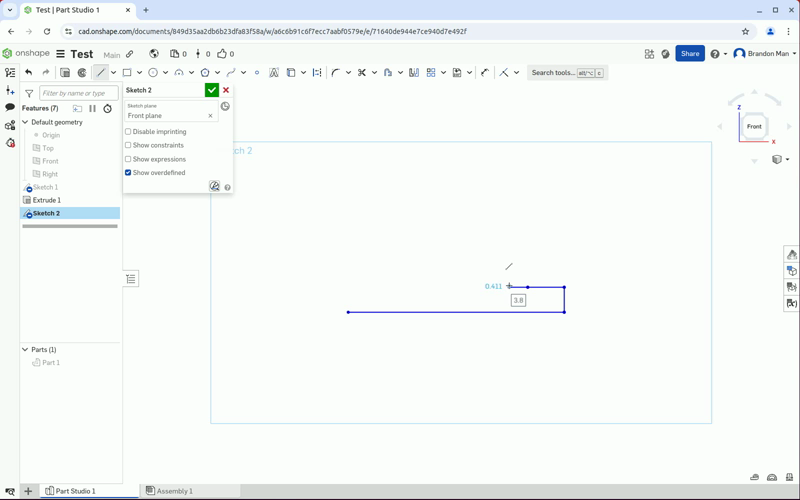
scroll(6)
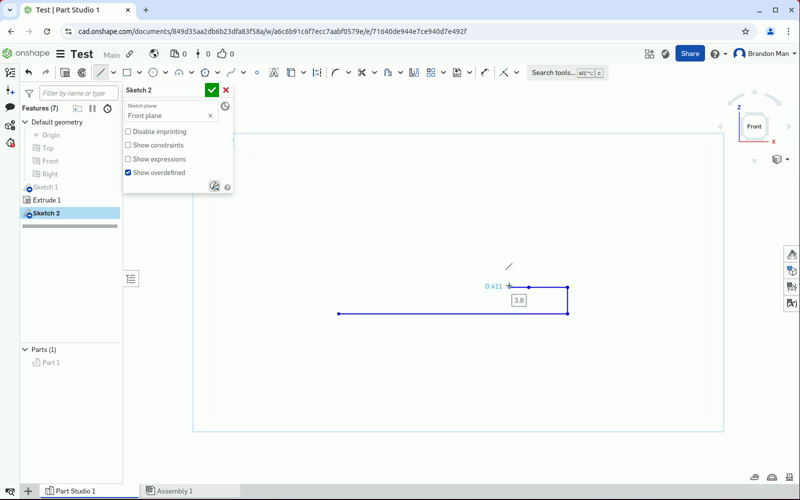
scroll(6)
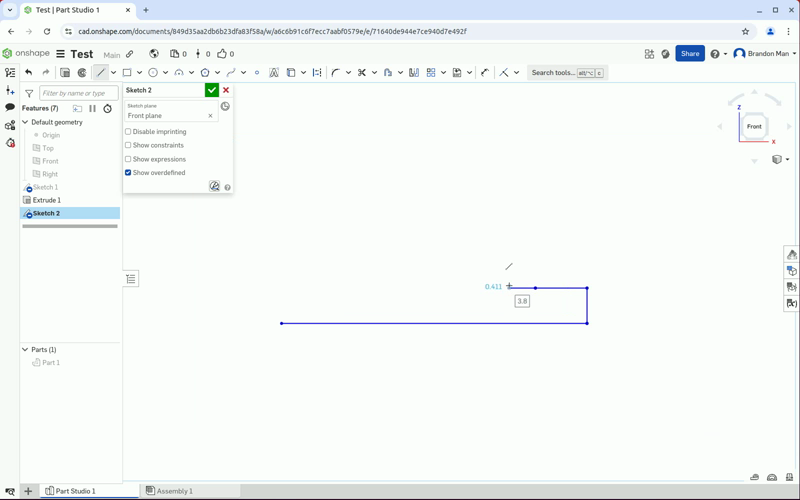
scroll(6)
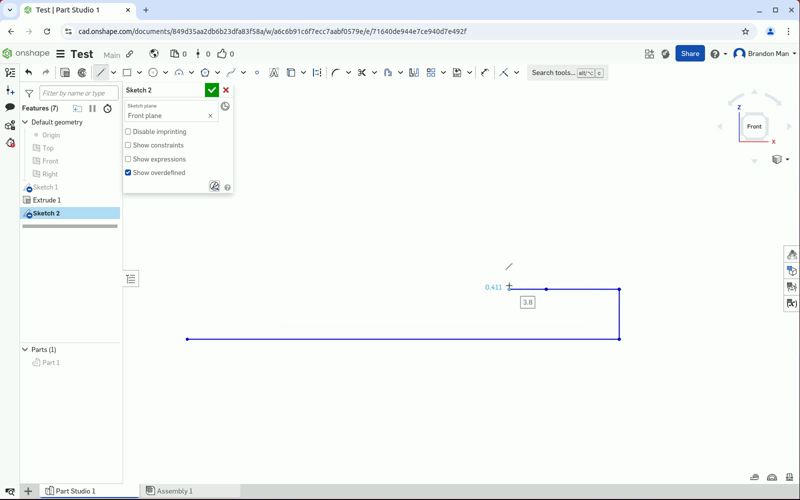
scroll(6)
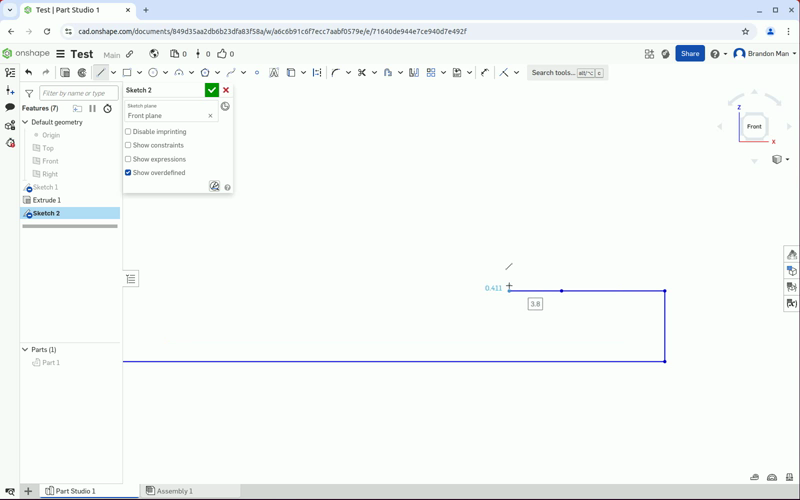
scroll(6)
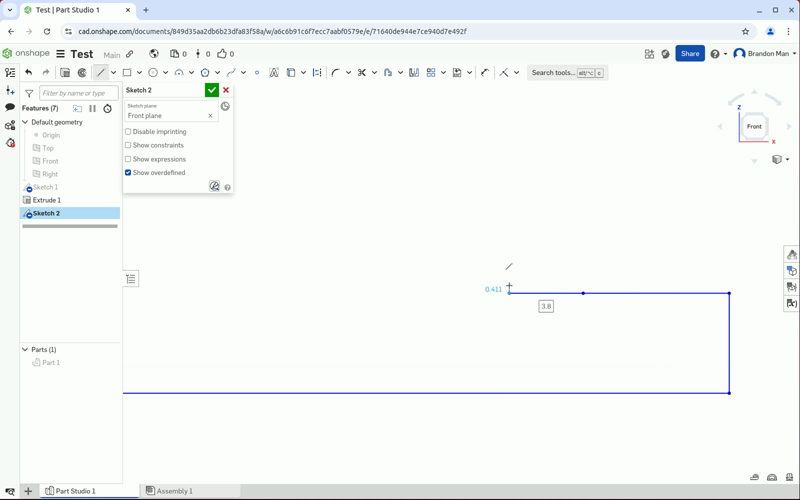
scroll(6)
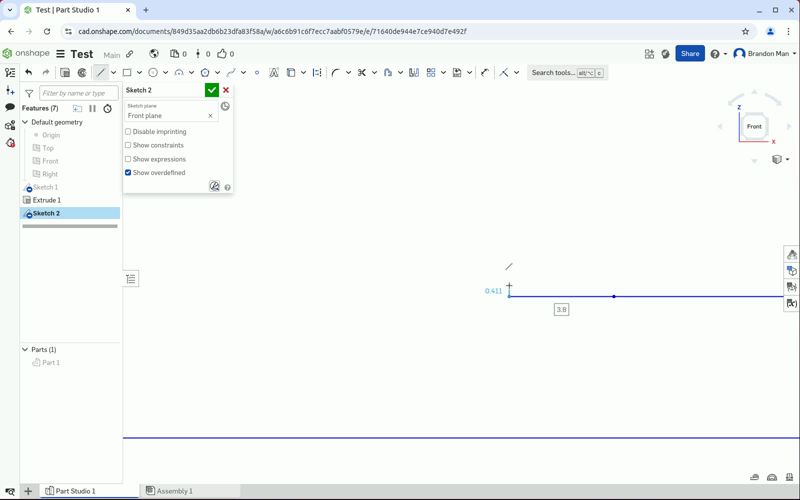
scroll(6)
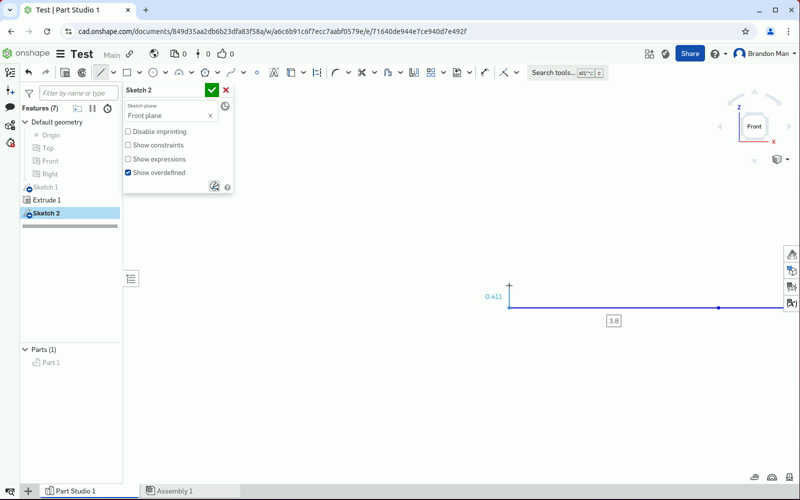
click(509, 285)
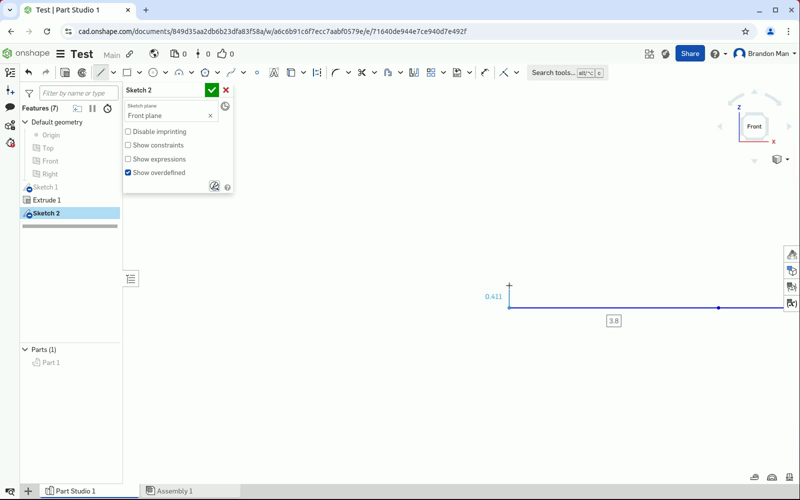
scroll(-6)
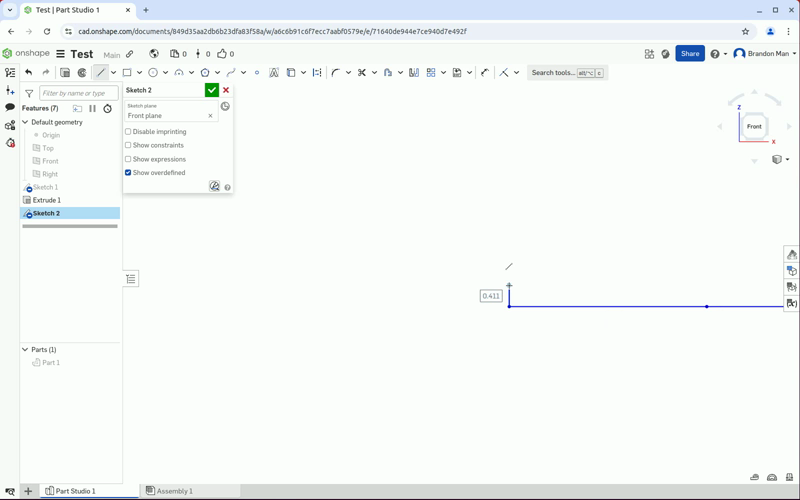
scroll(-6)
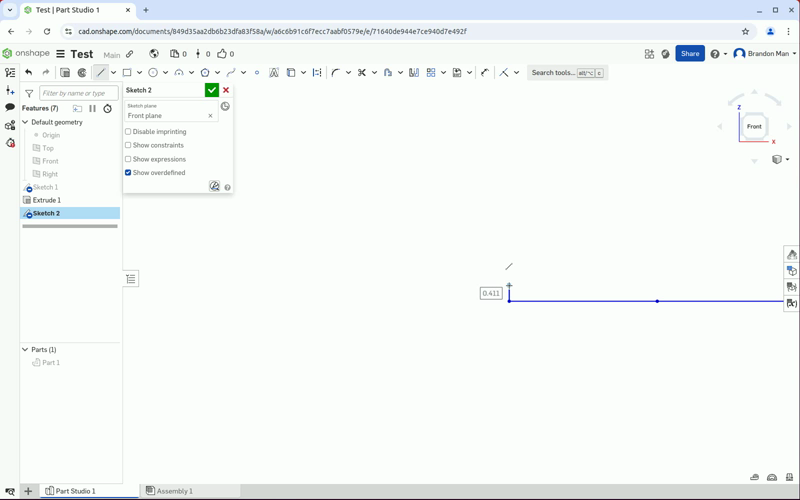
scroll(-6)
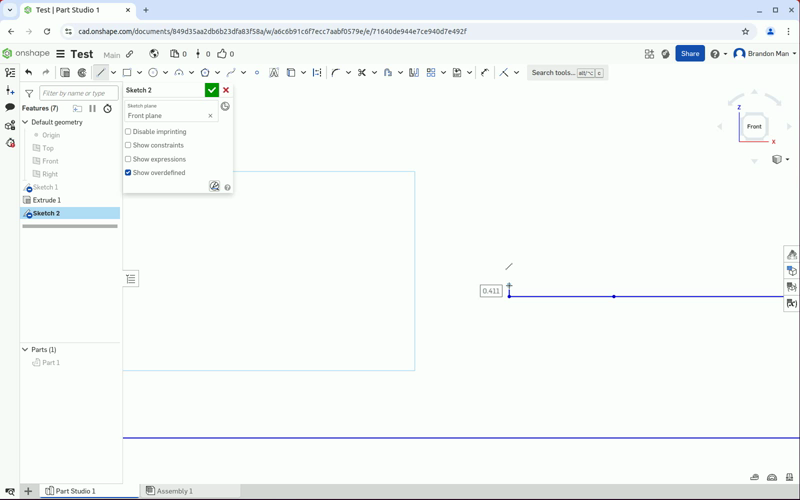
scroll(-6)
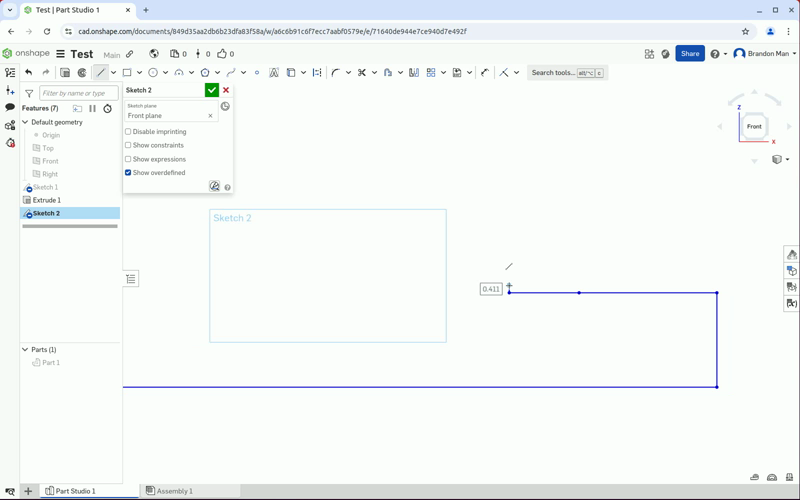
scroll(-6)
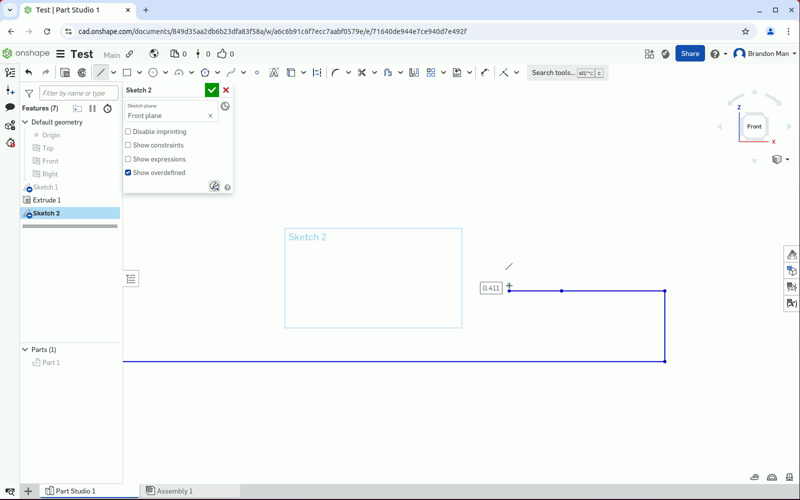
scroll(-6)
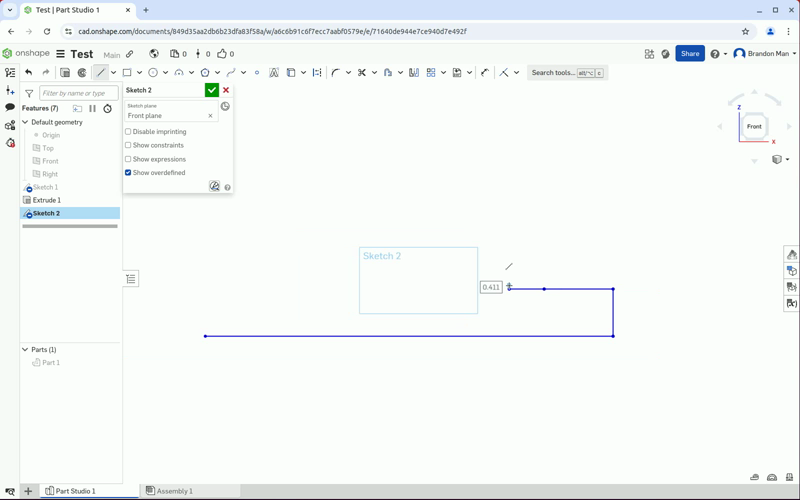
scroll(-6)
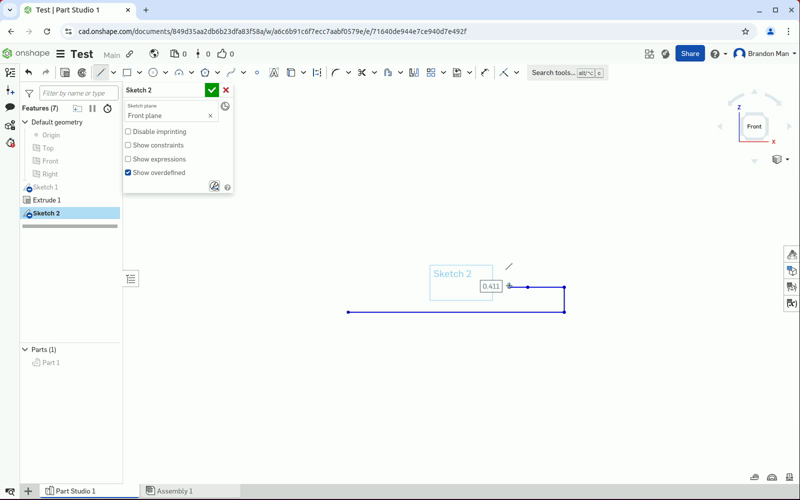
key_up(shift)
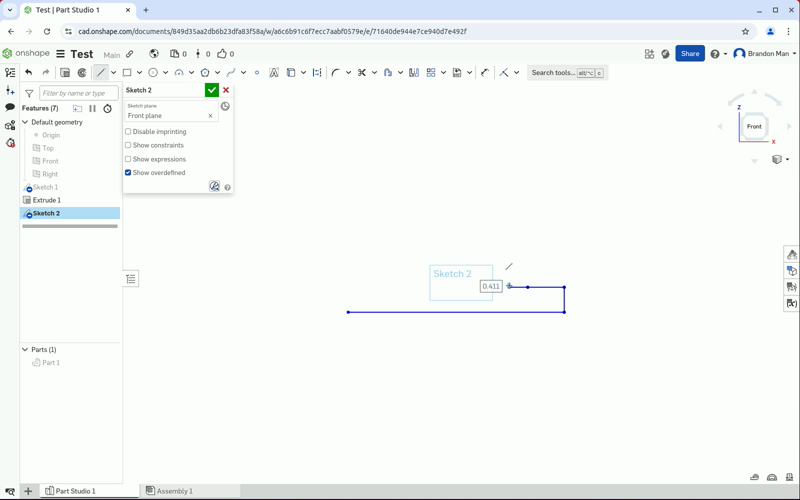
key_down(shift)
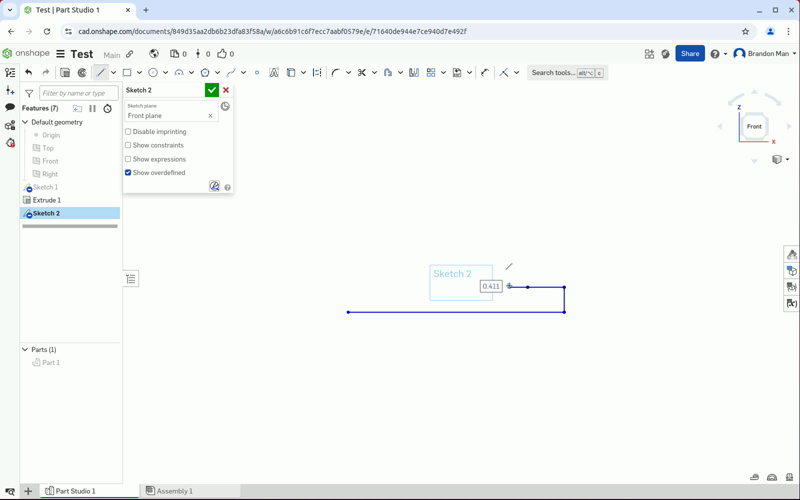
mouse_move(375, 285)
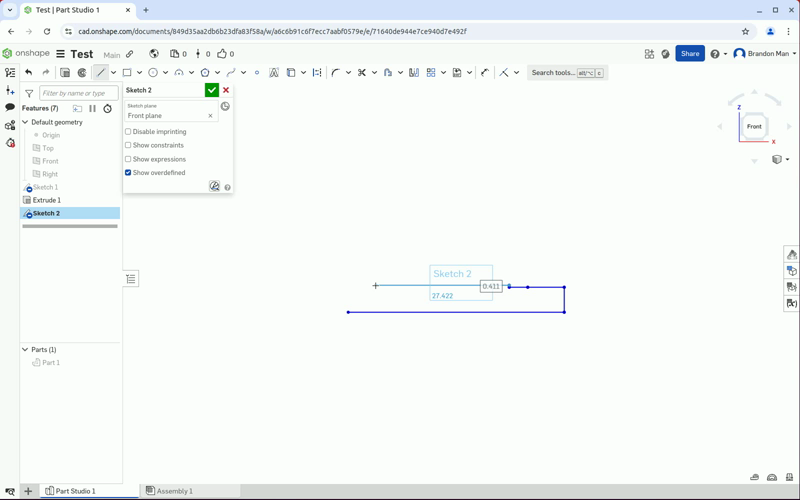
click(375, 285)
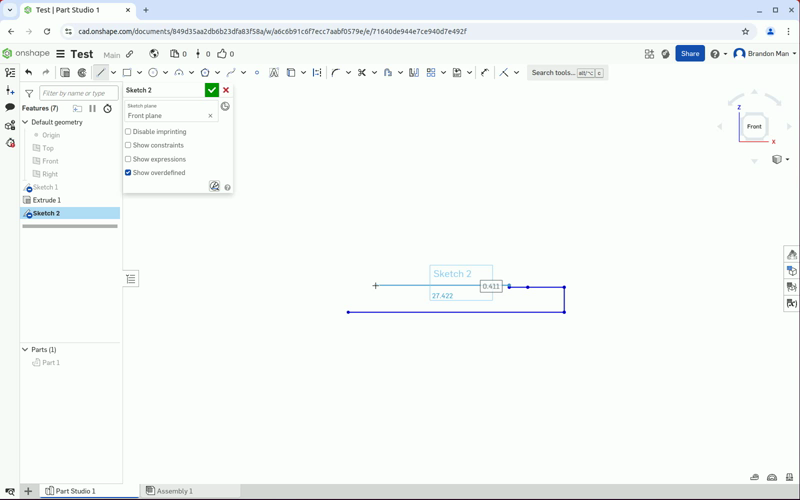
key_up(shift)
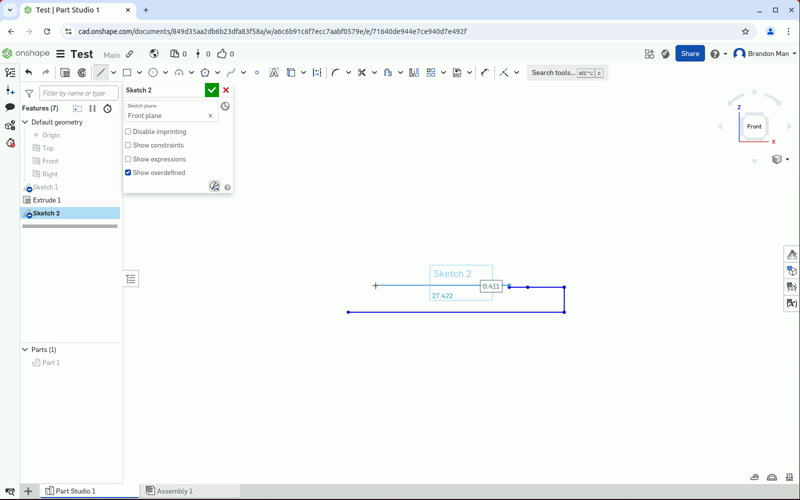
key_down(shift)
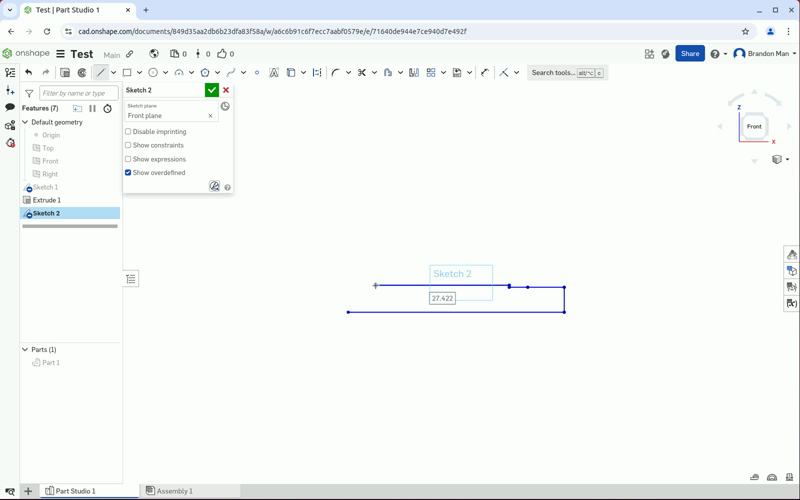
mouse_move(405, 285)
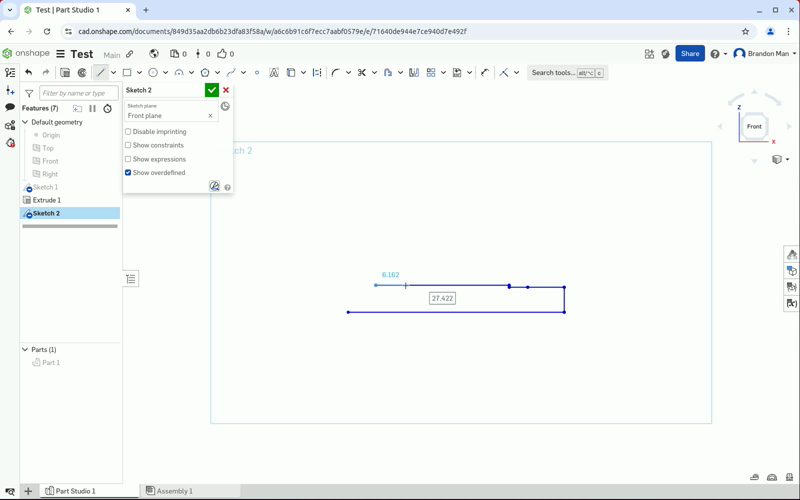
mouse_move(375, 287)
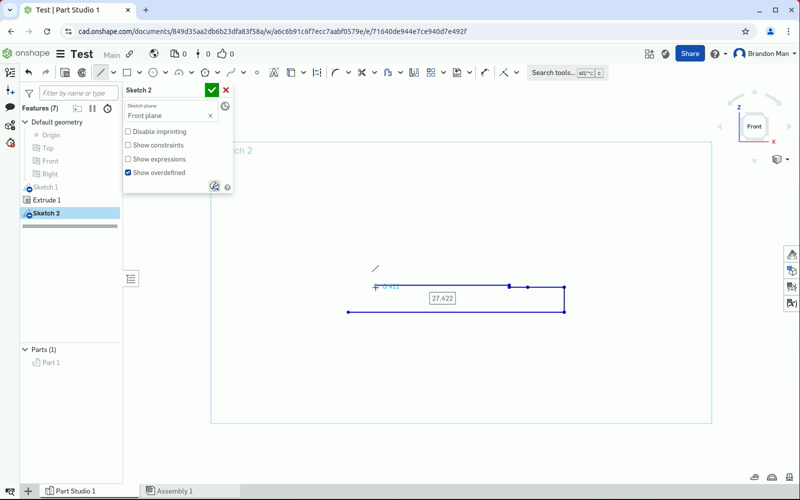
scroll(6)
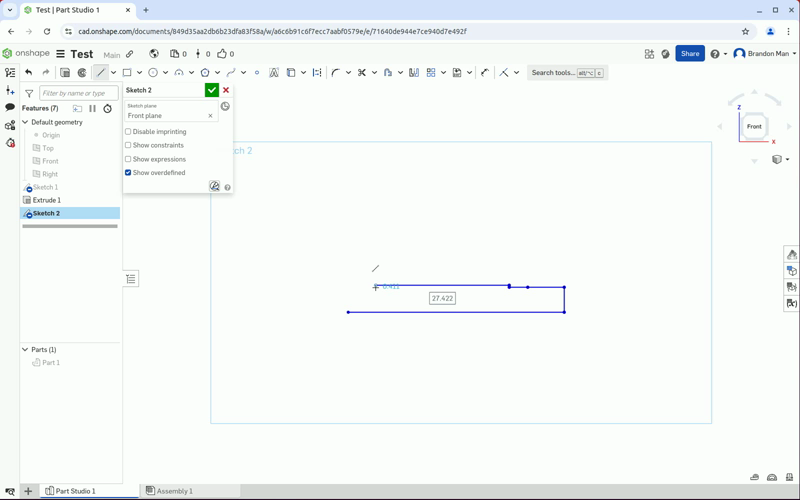
scroll(6)
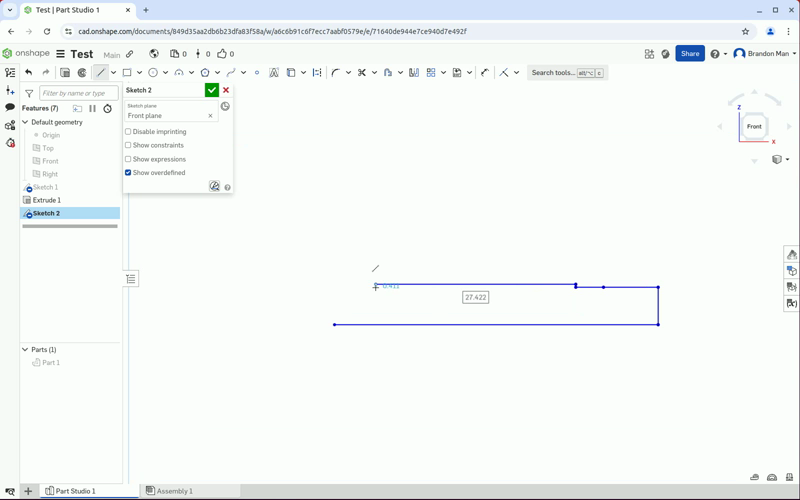
scroll(6)
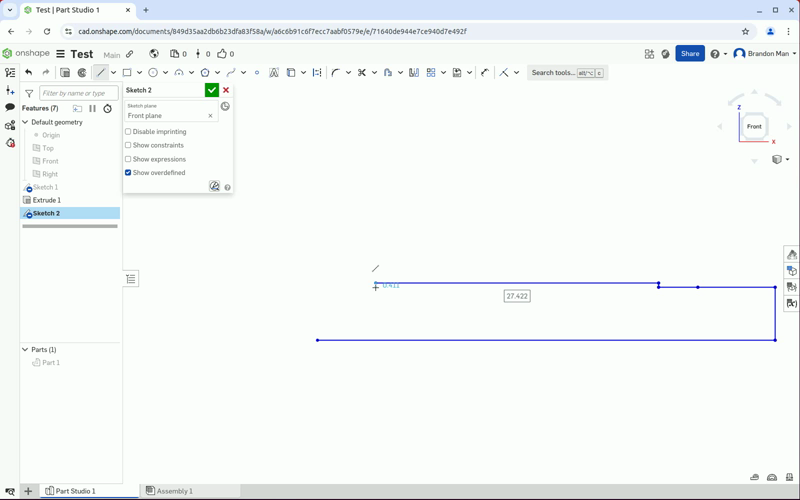
scroll(6)
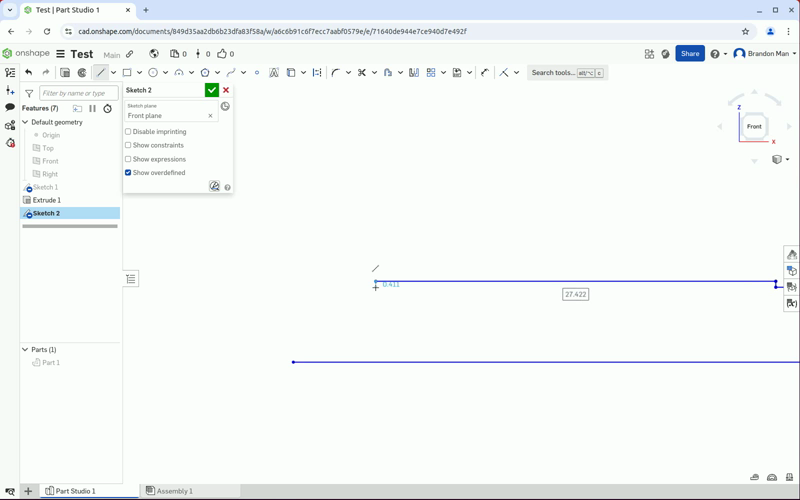
scroll(6)
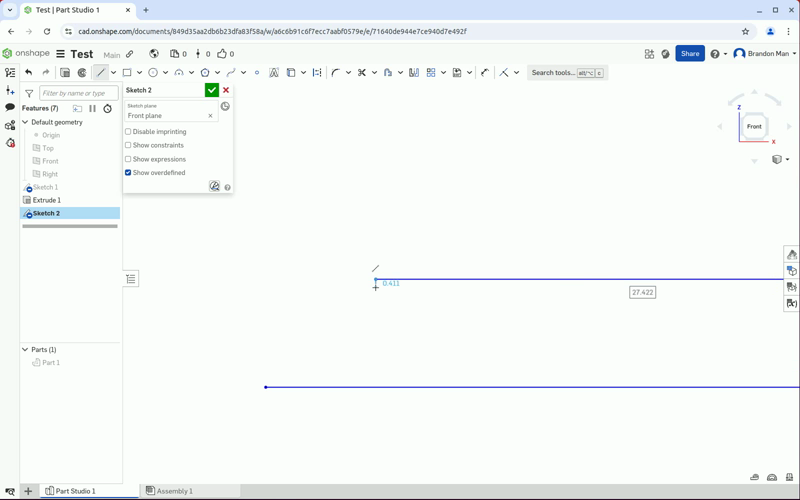
scroll(6)
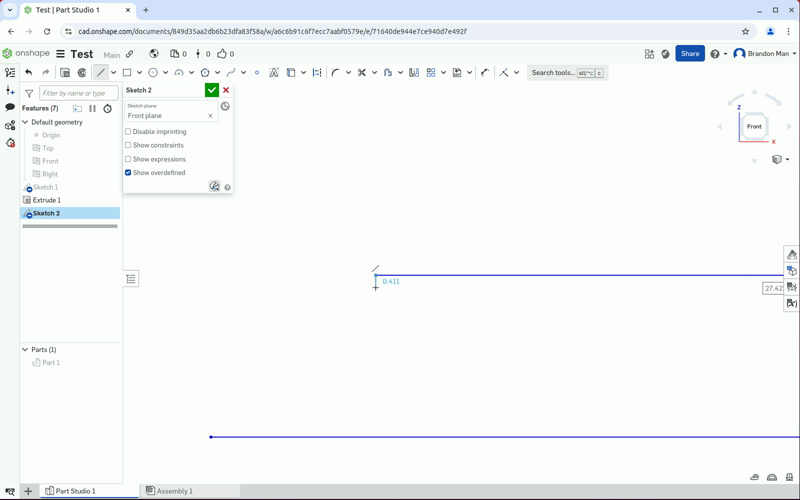
scroll(6)
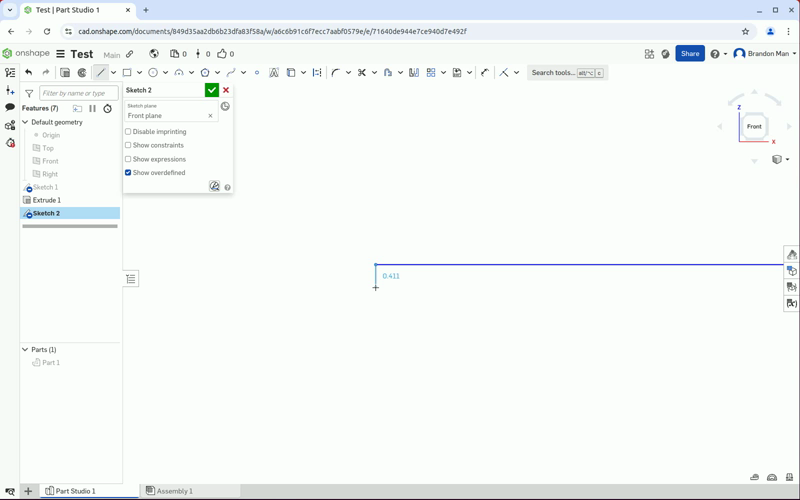
click(375, 287)
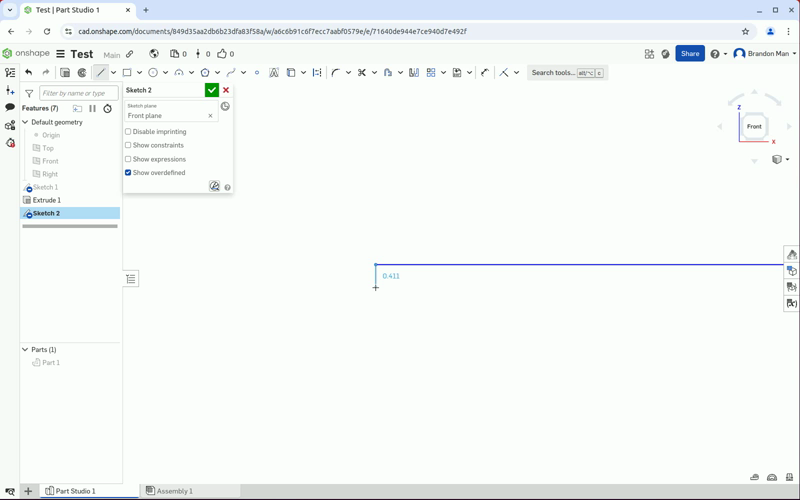
scroll(-6)
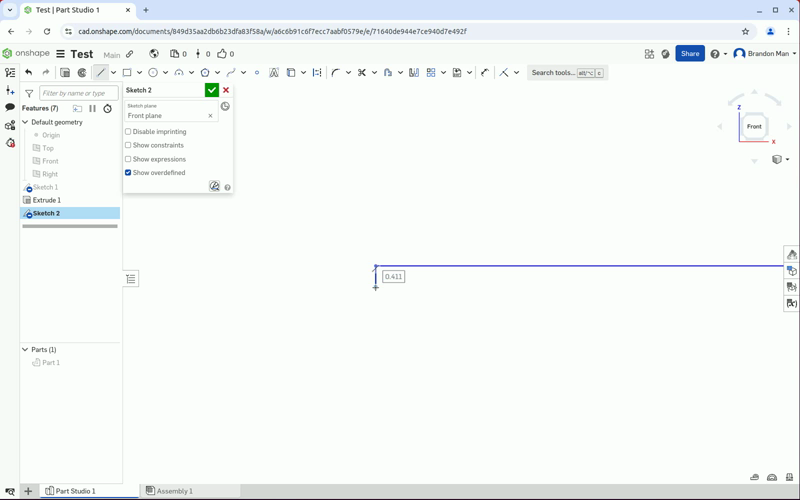
scroll(-6)
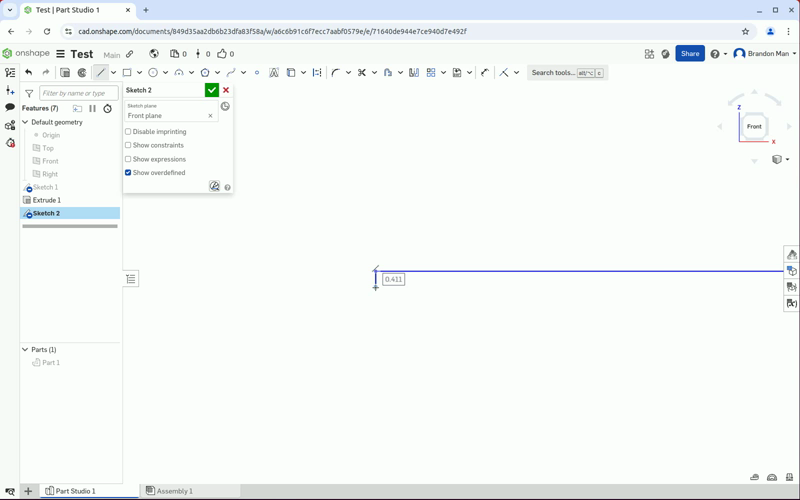
scroll(-6)
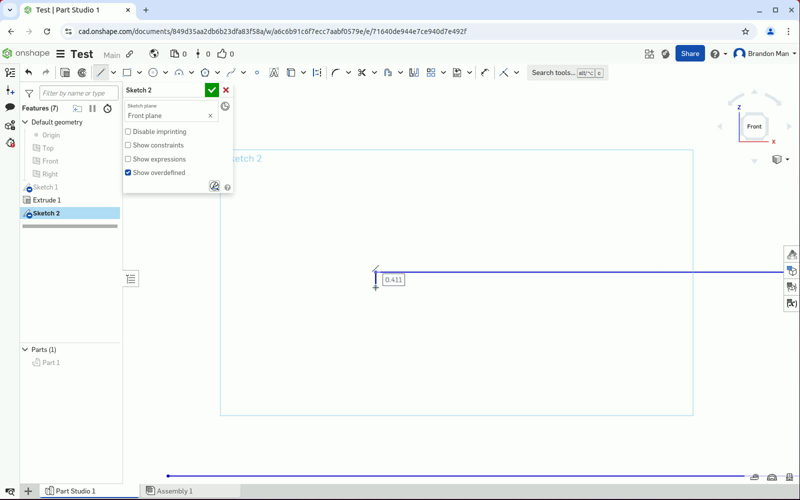
scroll(-6)
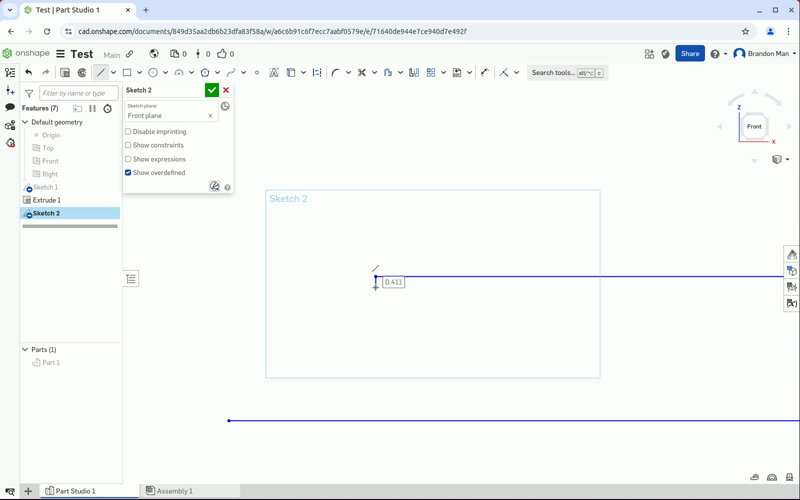
scroll(-6)
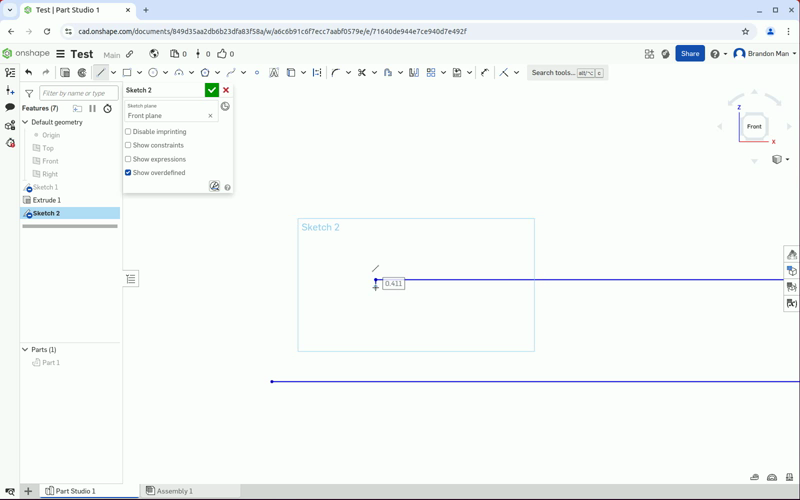
scroll(-6)
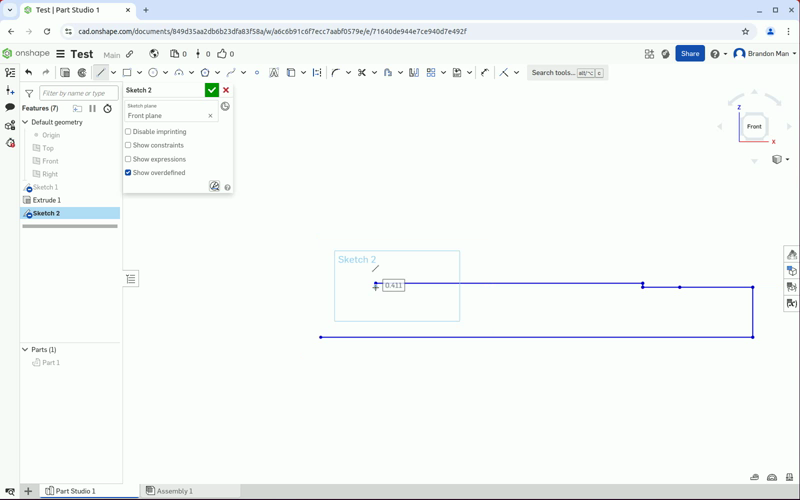
scroll(-6)
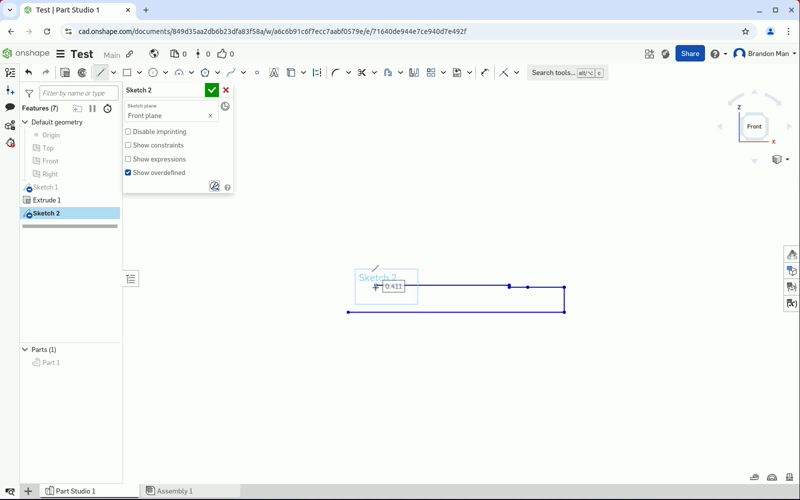
key_up(shift)
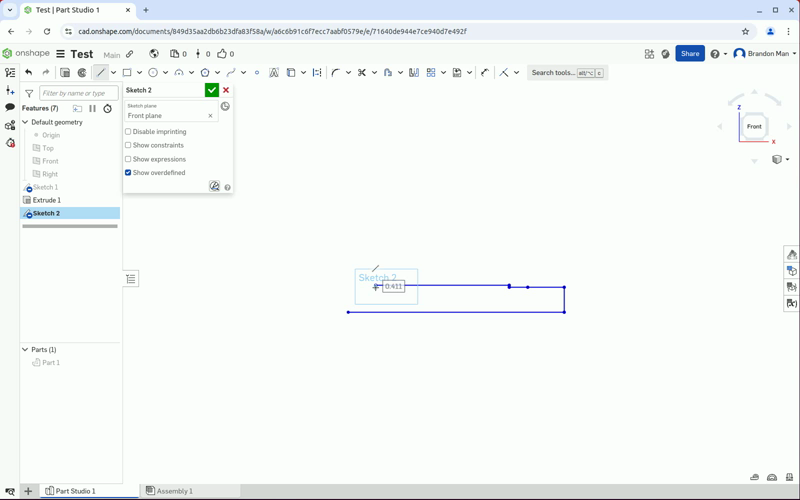
key_down(shift)
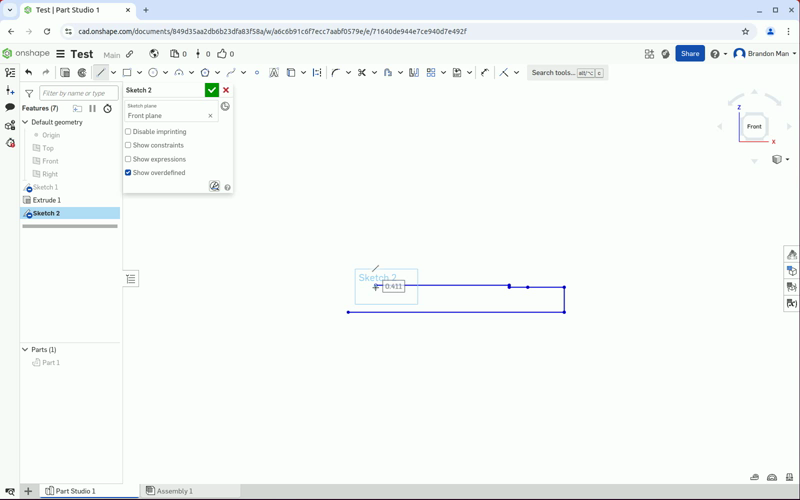
mouse_move(405, 287)
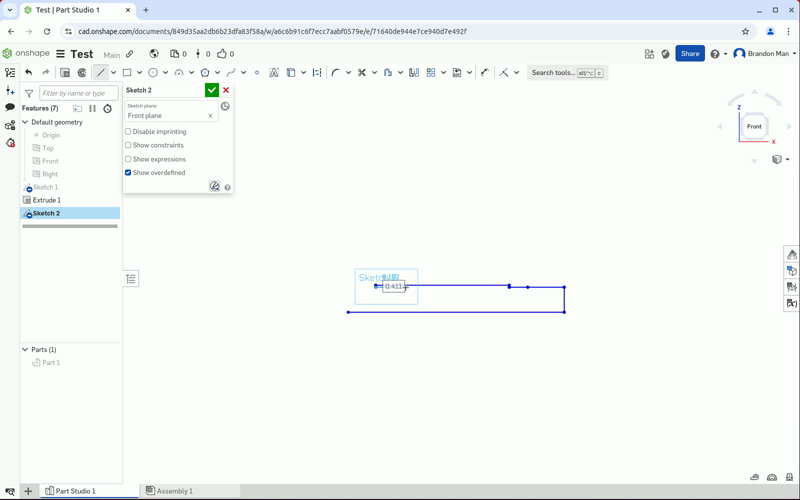
mouse_move(348, 287)
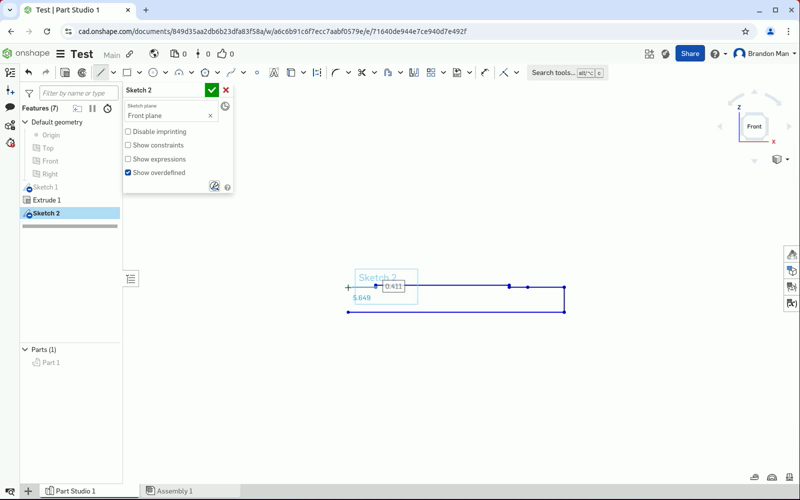
click(348, 287)
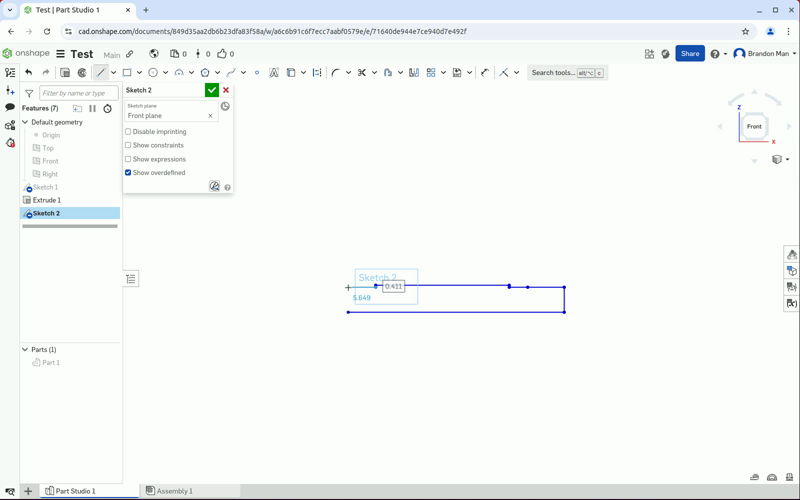
key_up(shift)
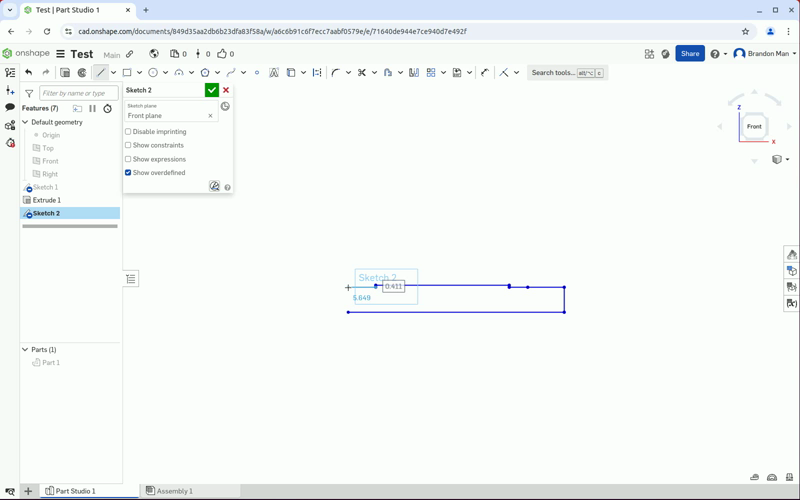
mouse_move(378, 287)
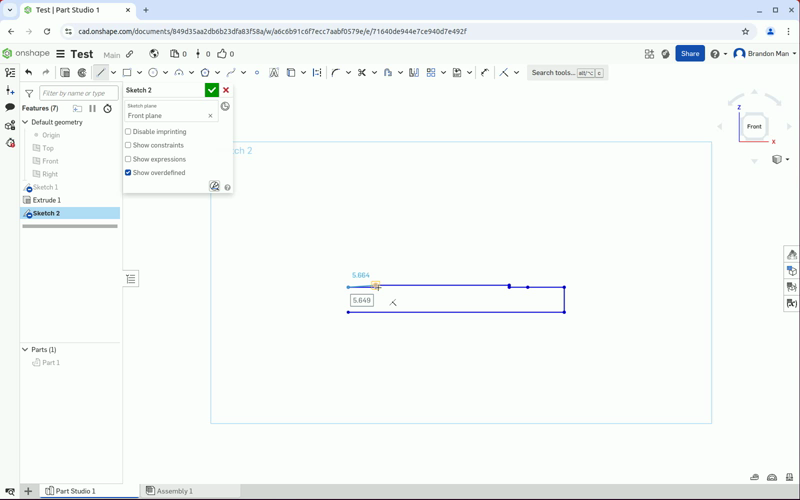
key_down(shift)
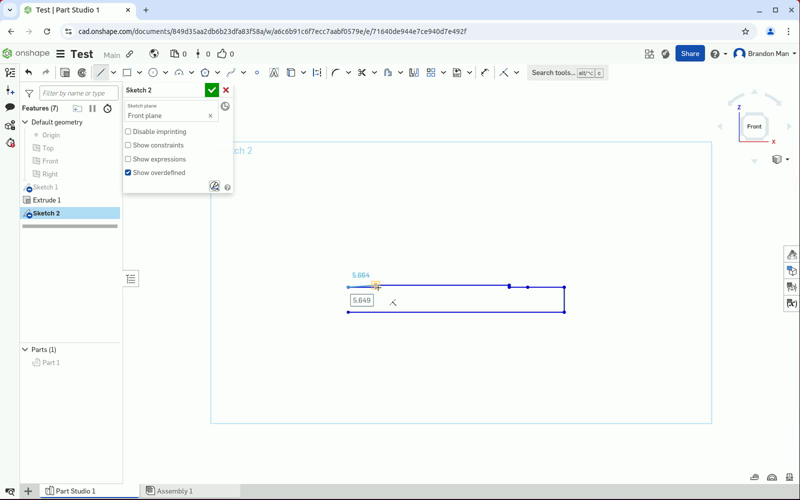
mouse_move(348, 312)
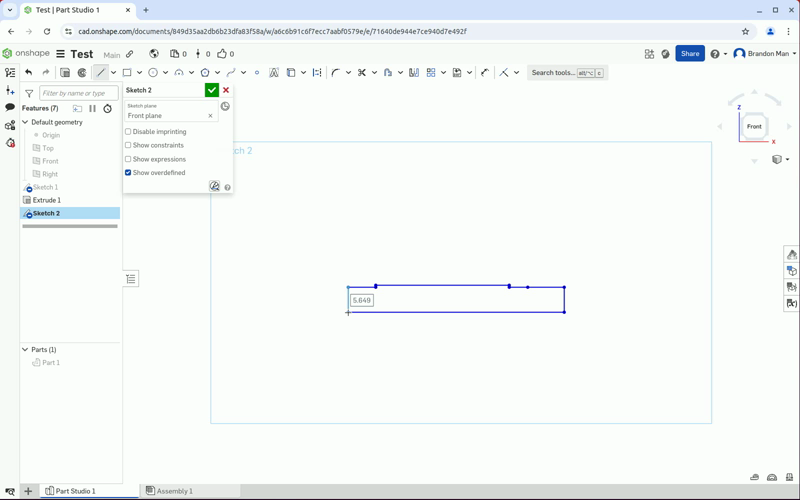
key_up(shift)
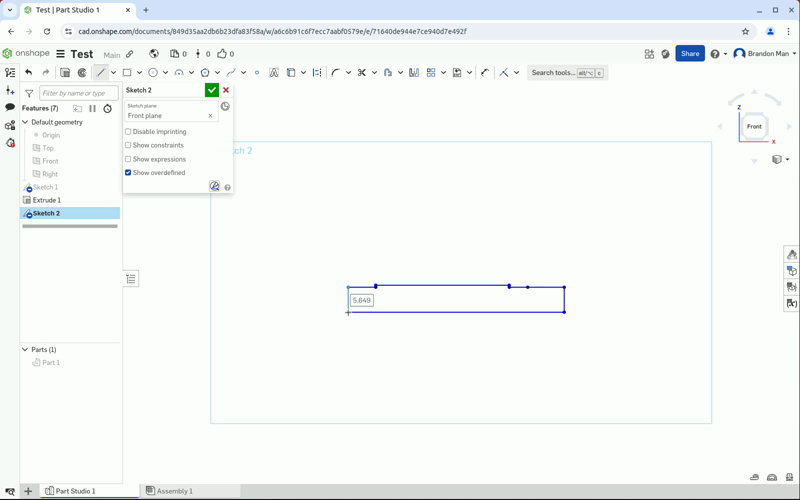
click(348, 312)
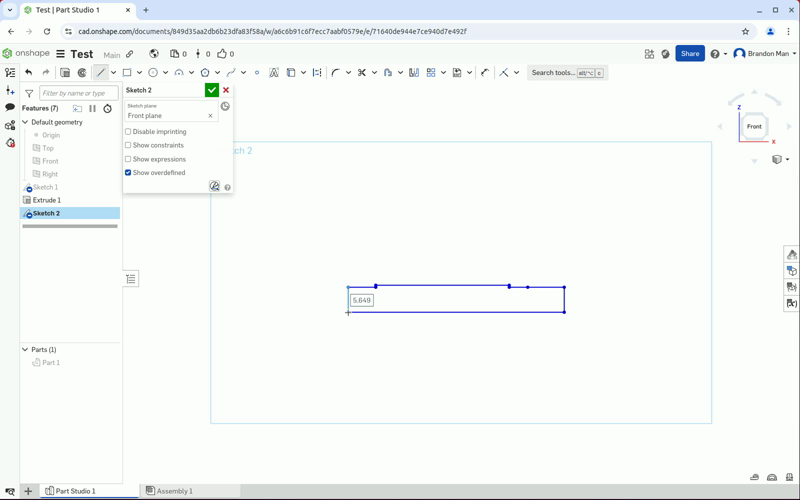
key(esc)
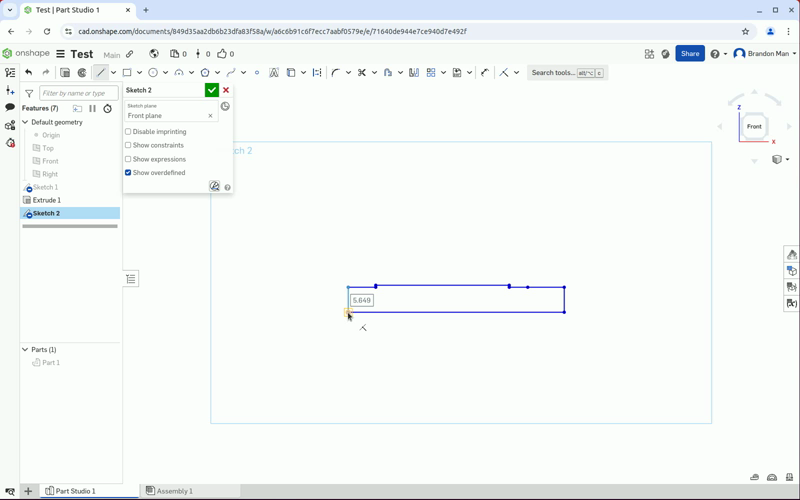
mouse_move(525, 293)
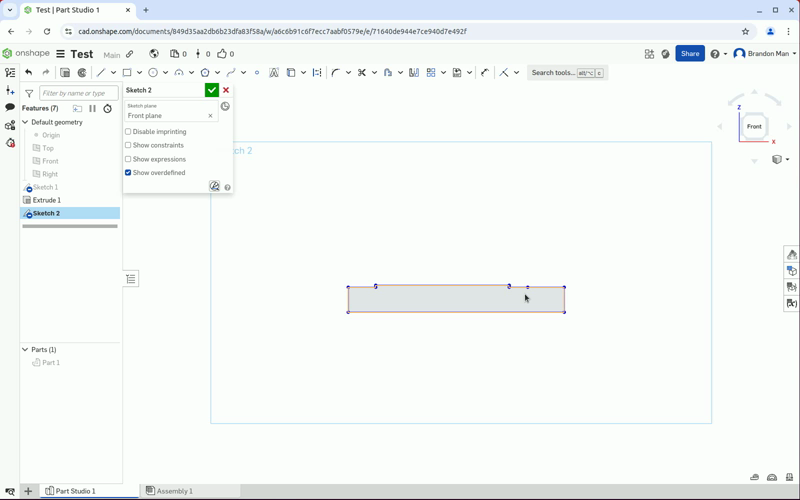
click(525, 293)
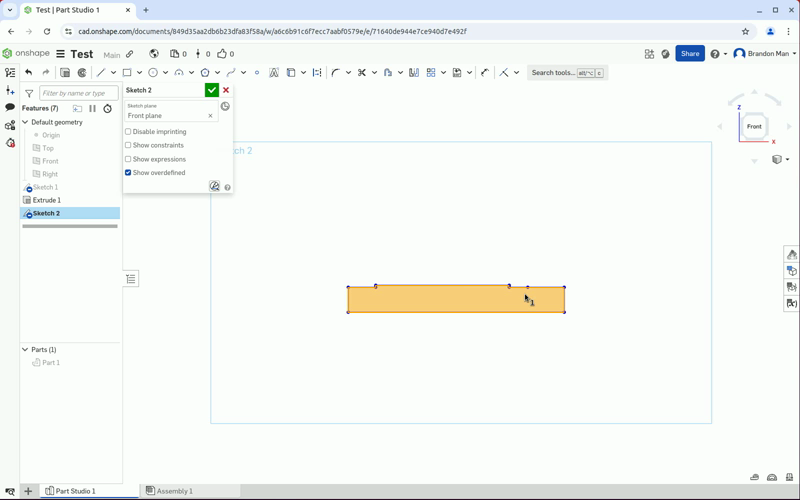
mouse_move(73, 352)
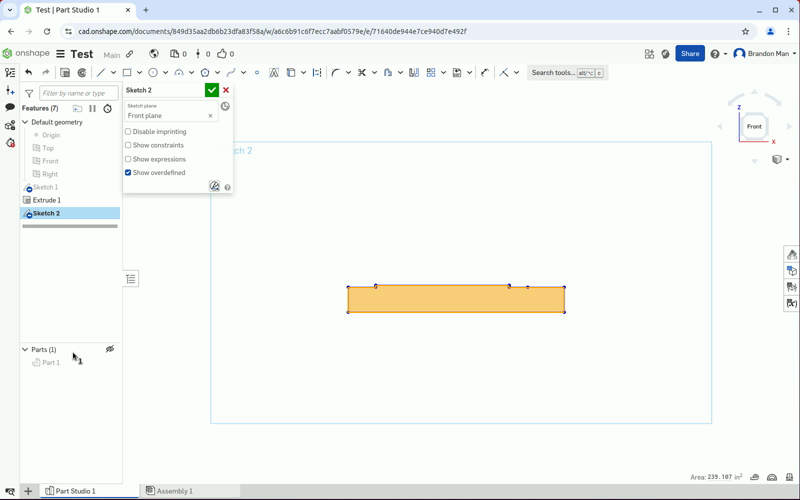
key(shift+y)
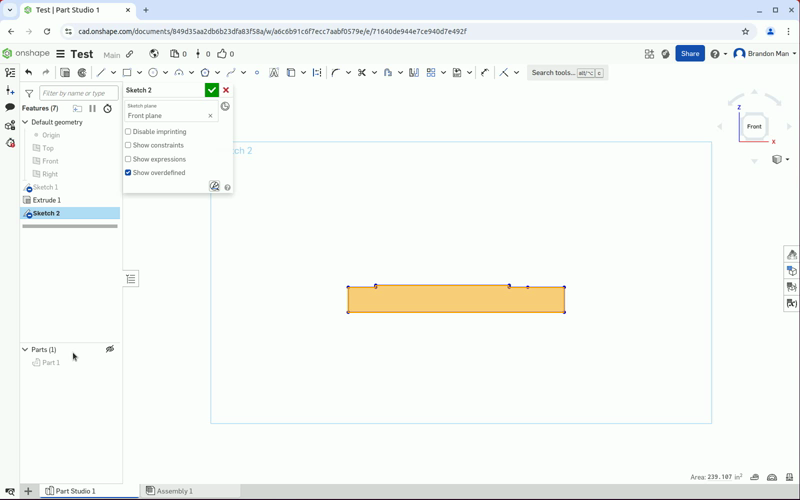
key(shift+e)
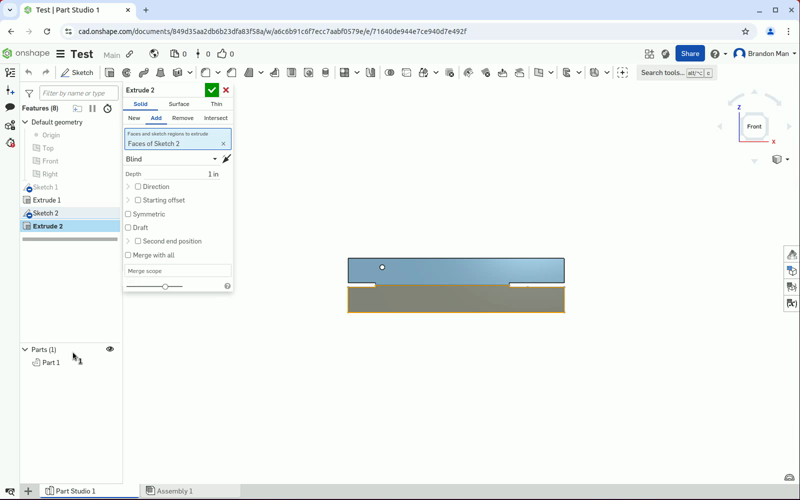
mouse_move(143, 106)
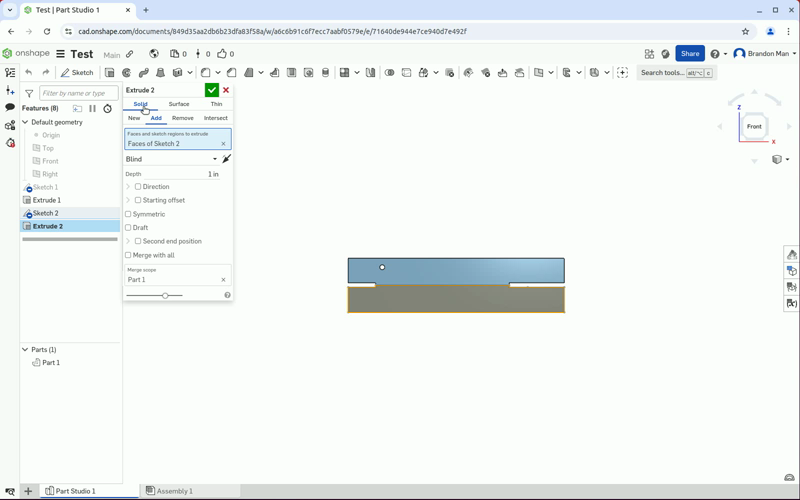
click(143, 106)
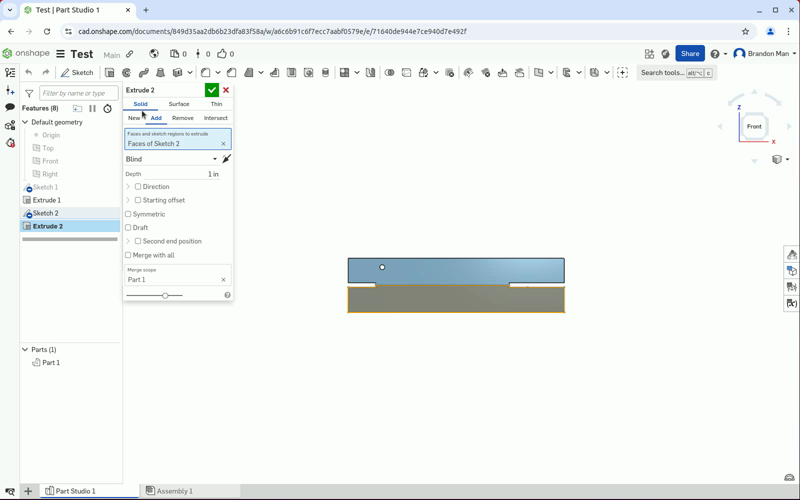
mouse_move(137, 120)
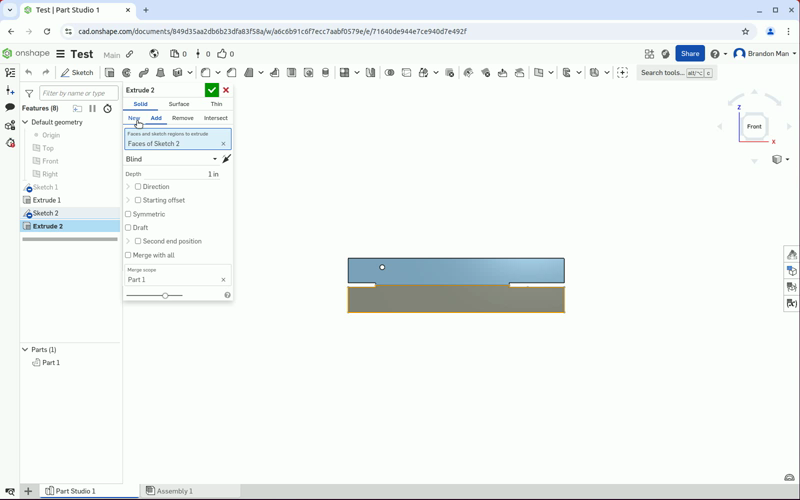
click(137, 120)
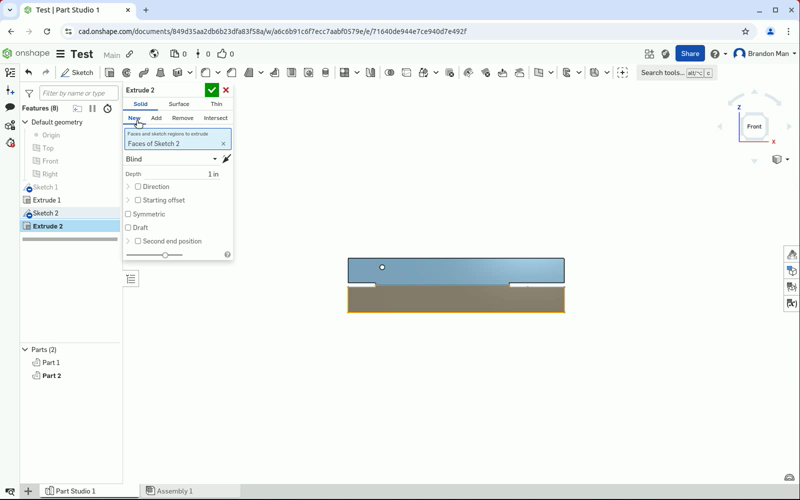
key(tab, 4)
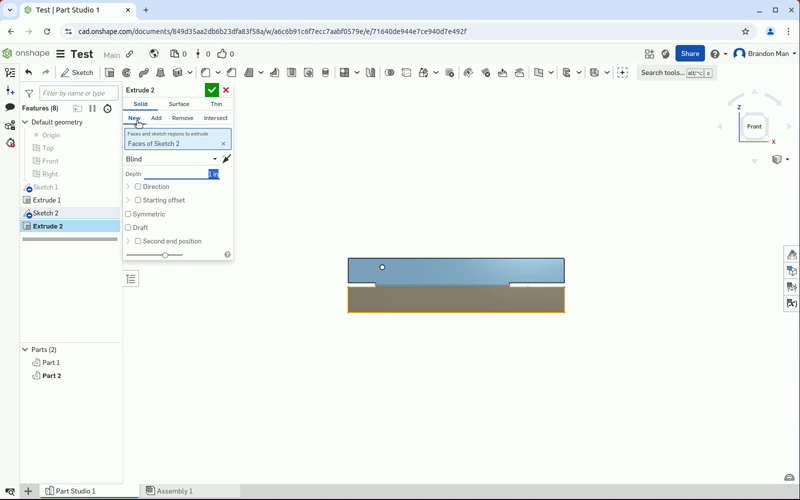
text(0.963)
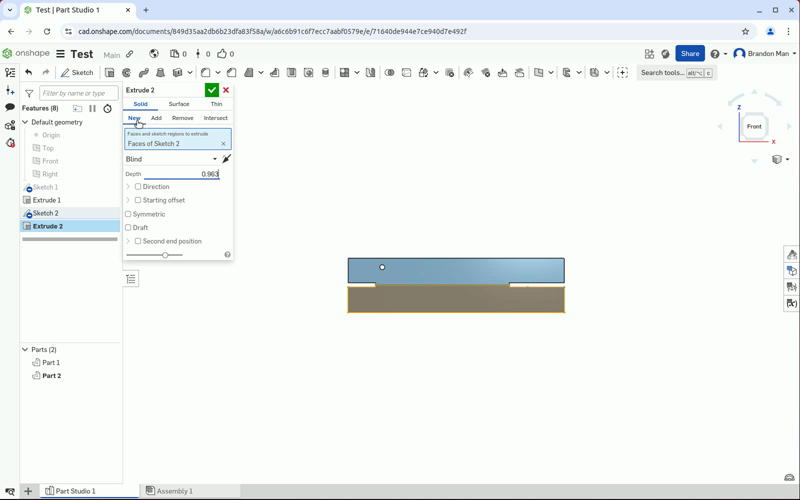
key(enter)
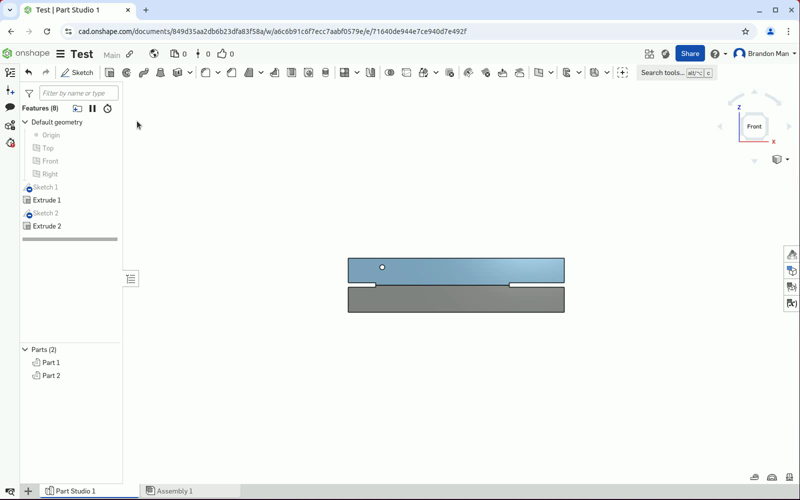
key(shift+h)
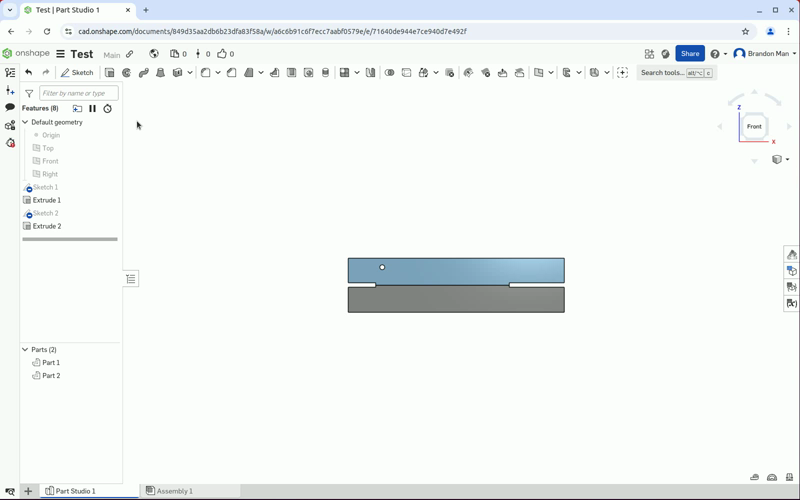
key(shift+h)
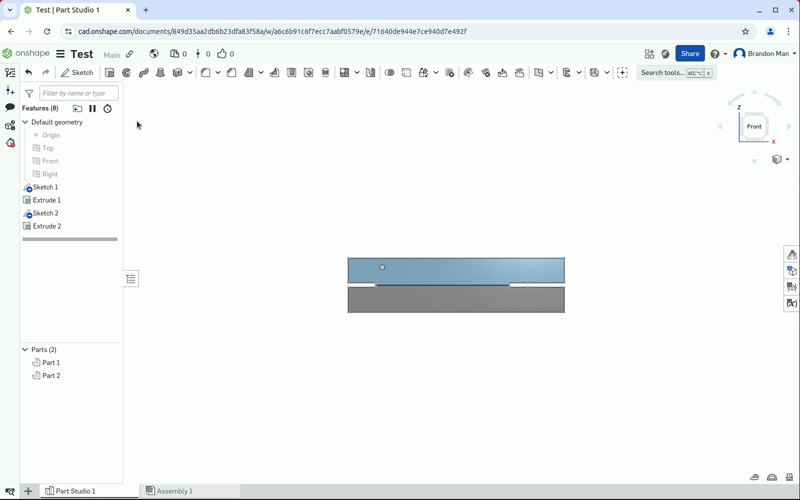
key(shift+7)
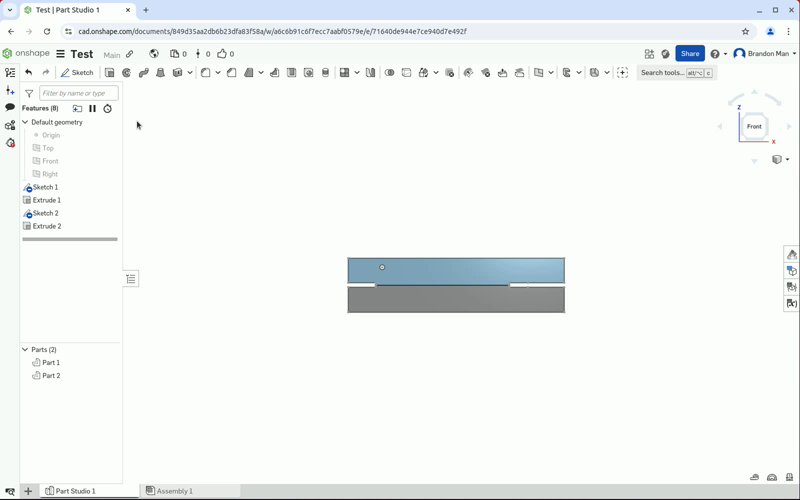
key(left, 2)
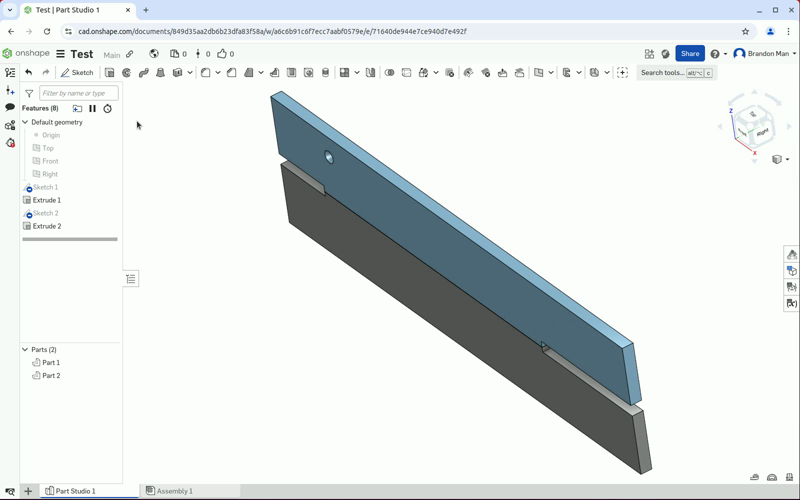
key(down, 2)
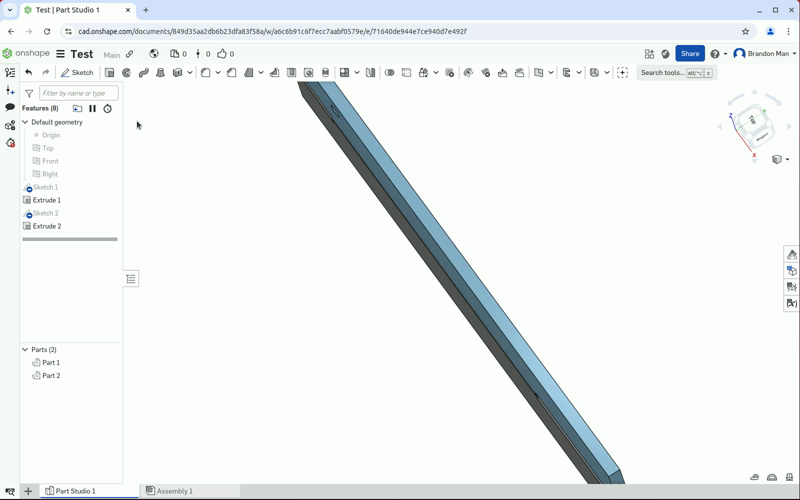
key(up, 2)
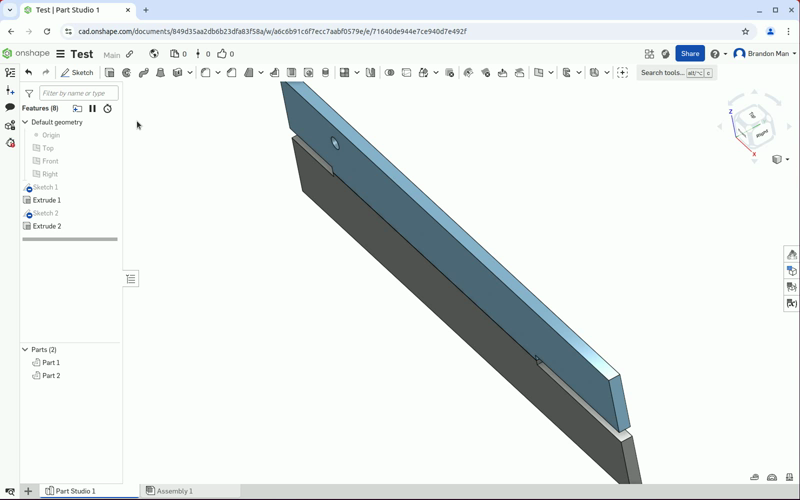
key(right, 2)
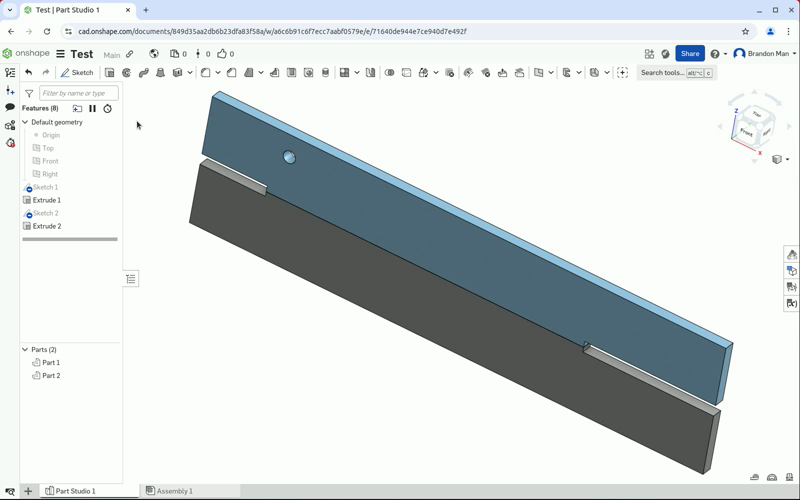
mouse_move(73, 189)
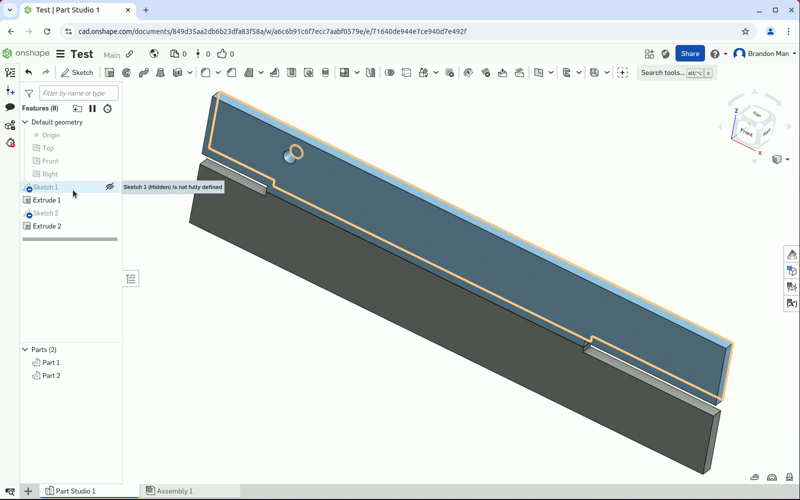
click(73, 189)